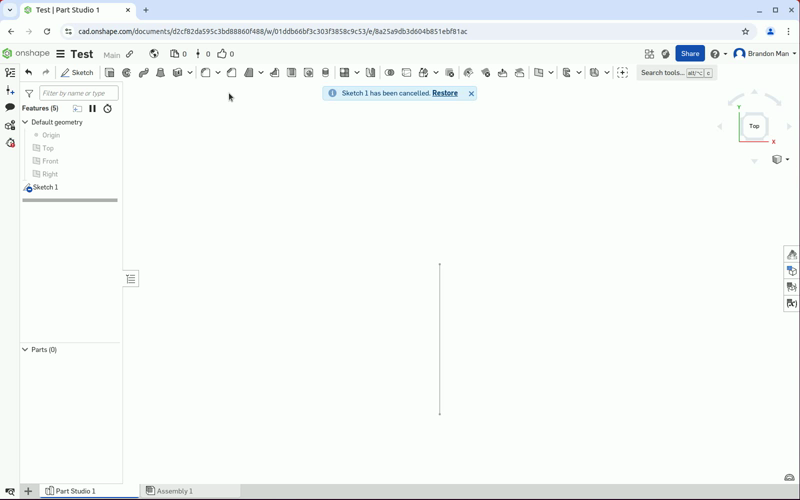
key(shift+h)
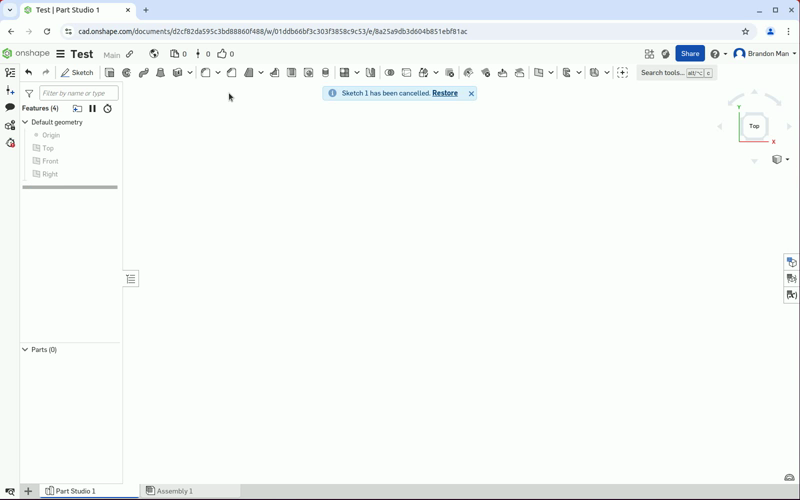
mouse_move(73, 352)
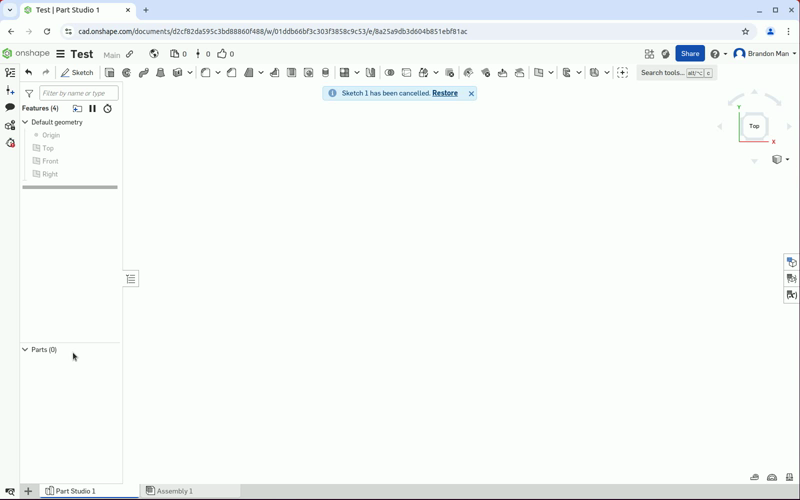
key(y)
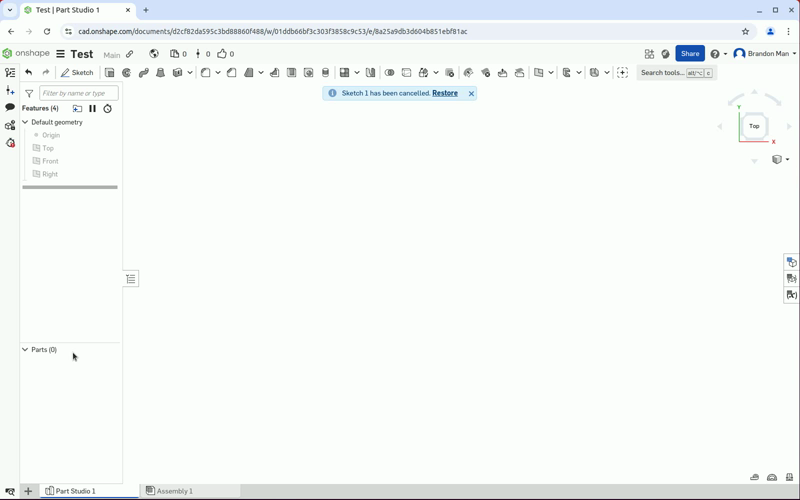
key(shift+p)
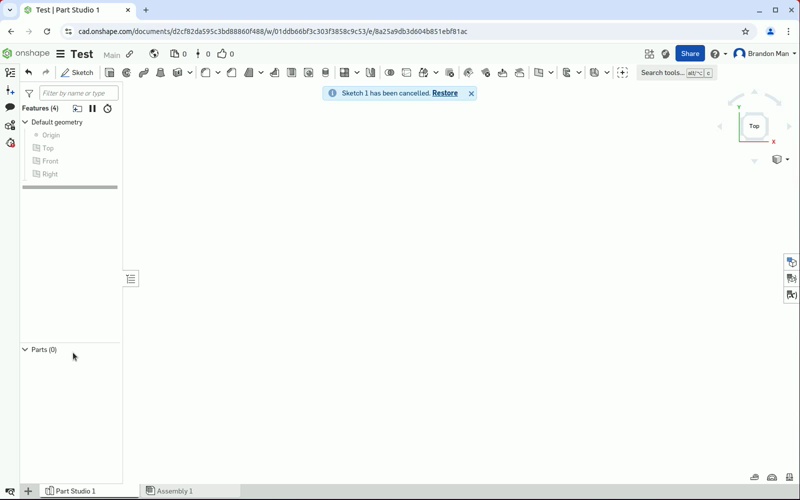
key(space)
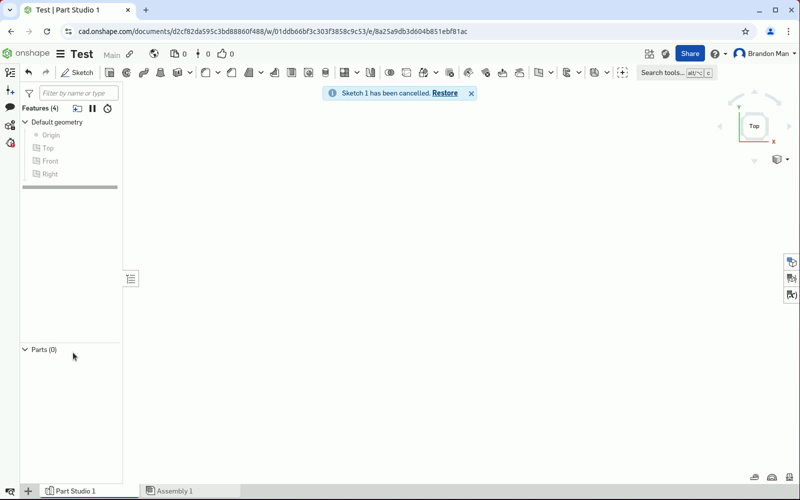
key_down(shift)
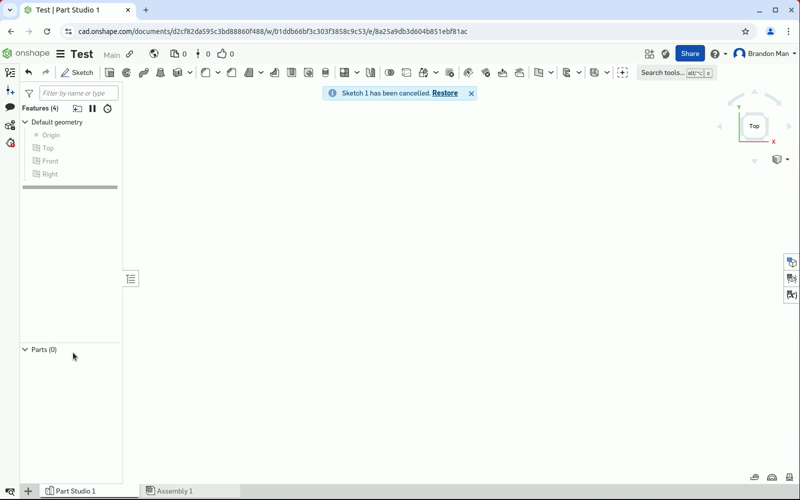
key(up)
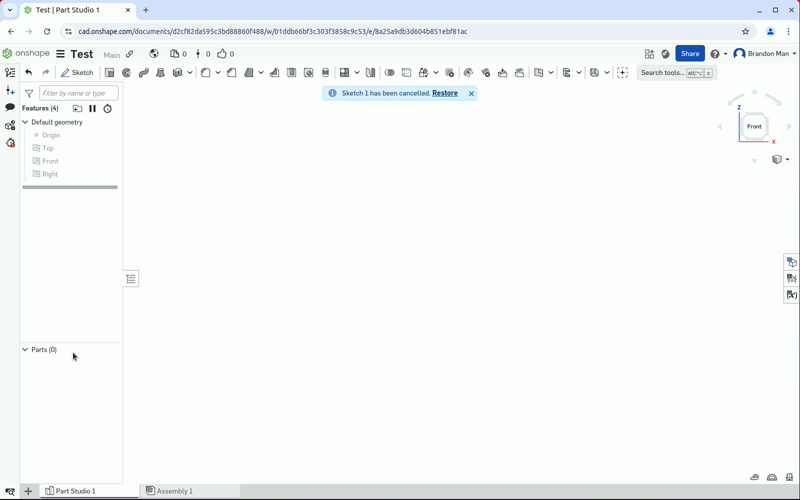
key_up(shift)
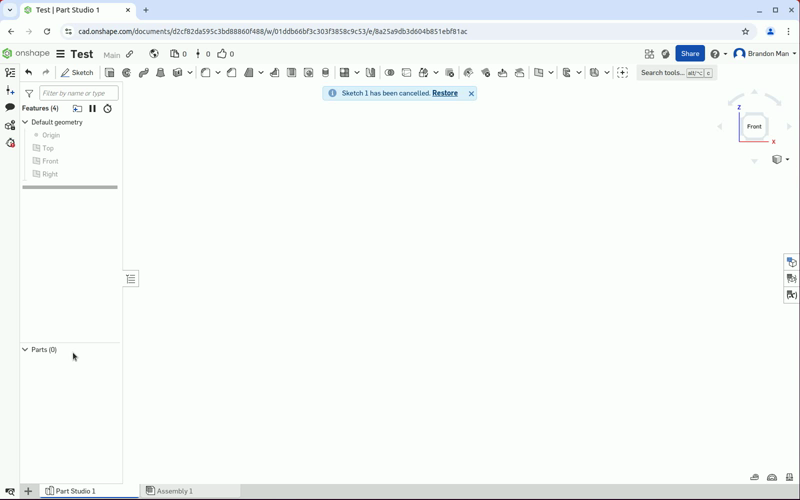
mouse_move(73, 352)
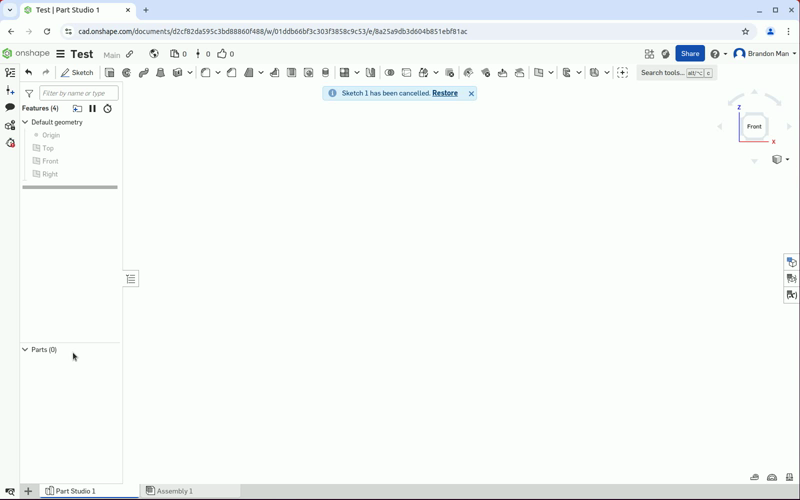
key(shift+y)
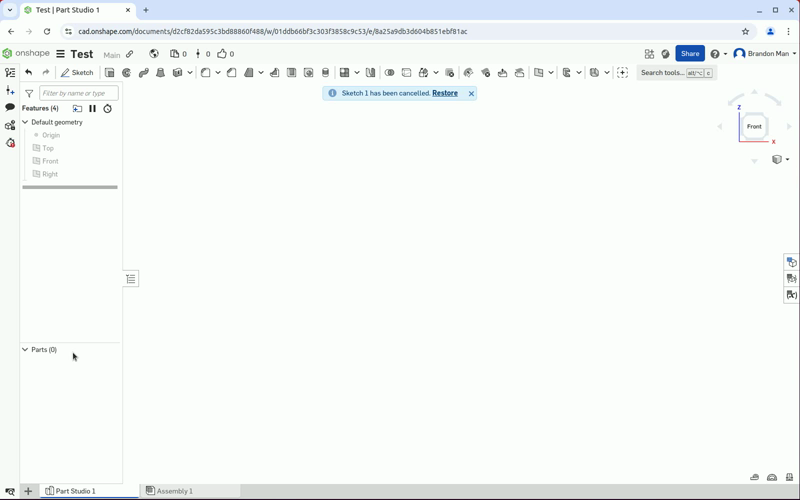
key(shift+s)
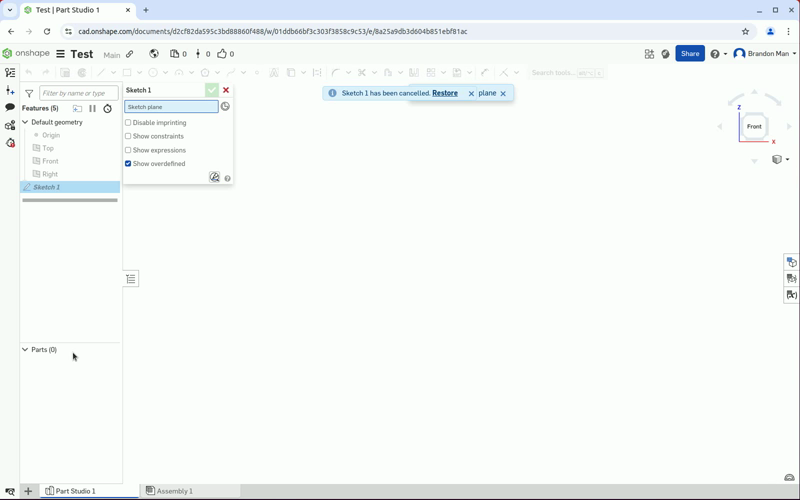
mouse_move(73, 163)
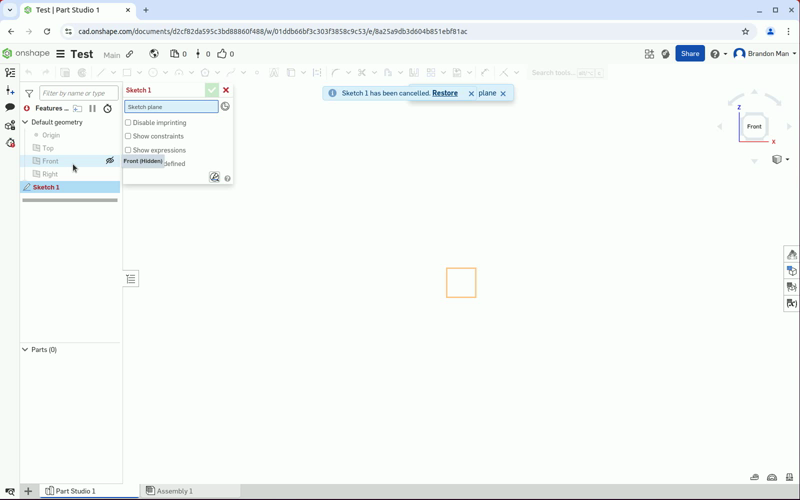
click(73, 163)
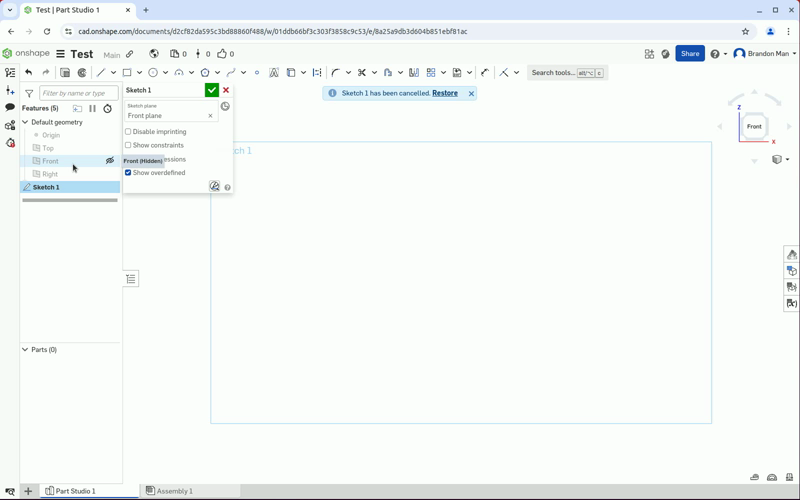
mouse_move(73, 352)
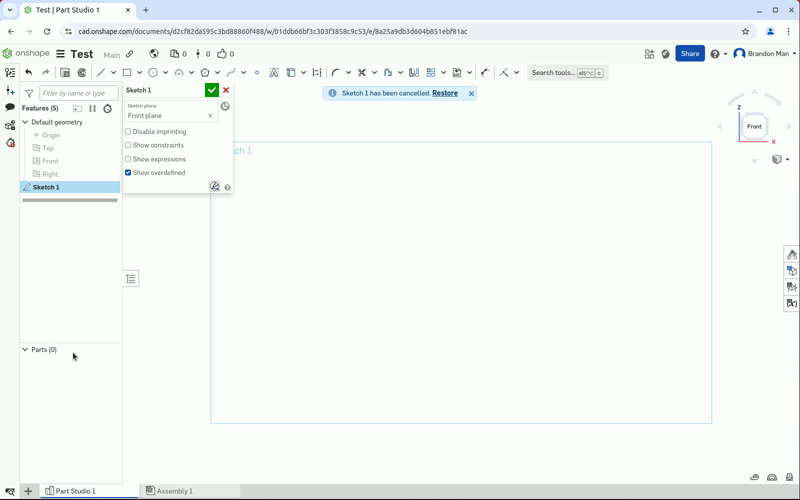
key(y)
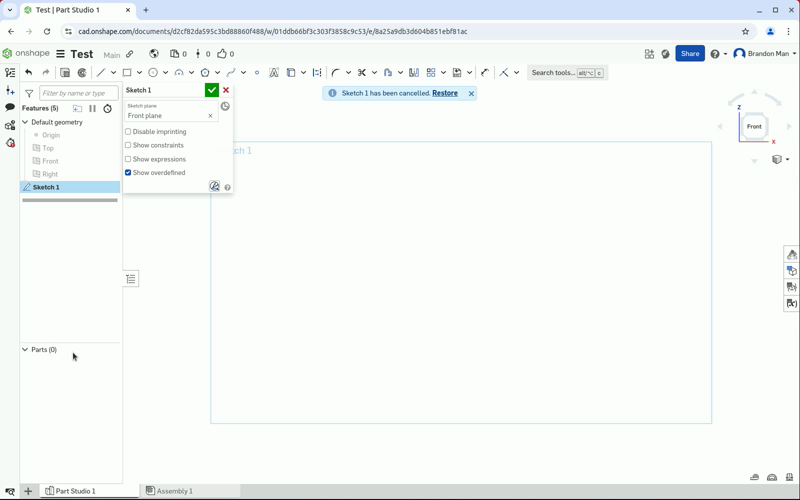
key(l)
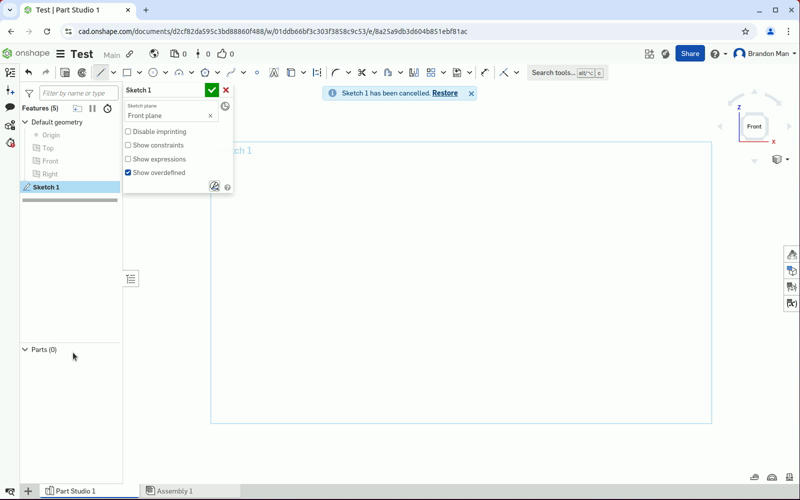
key_down(shift)
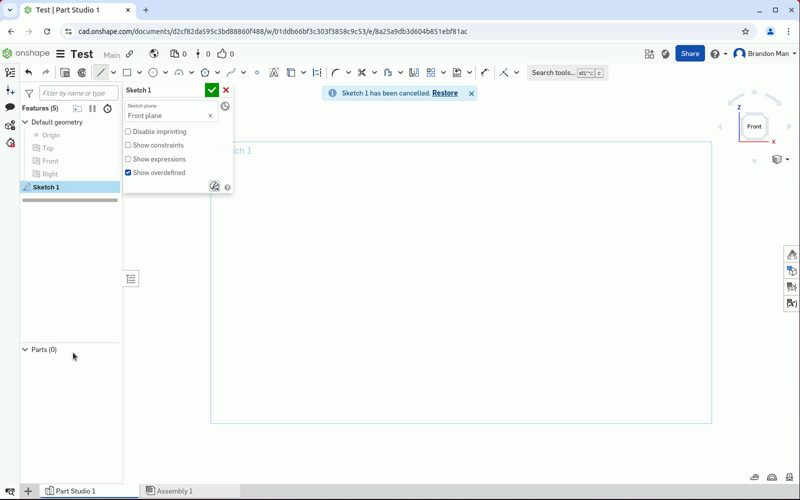
mouse_move(348, 395)
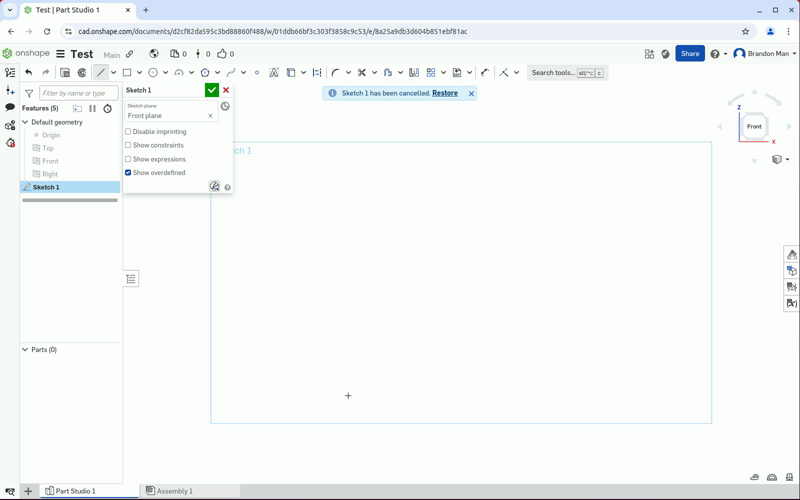
click(348, 395)
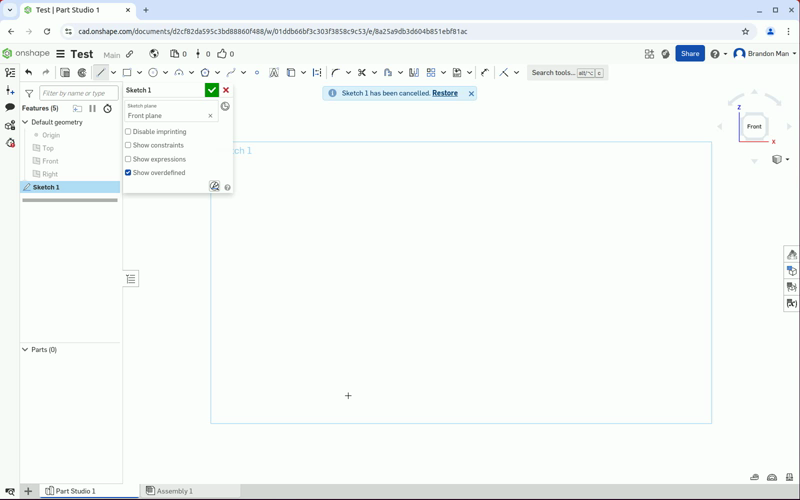
key_up(shift)
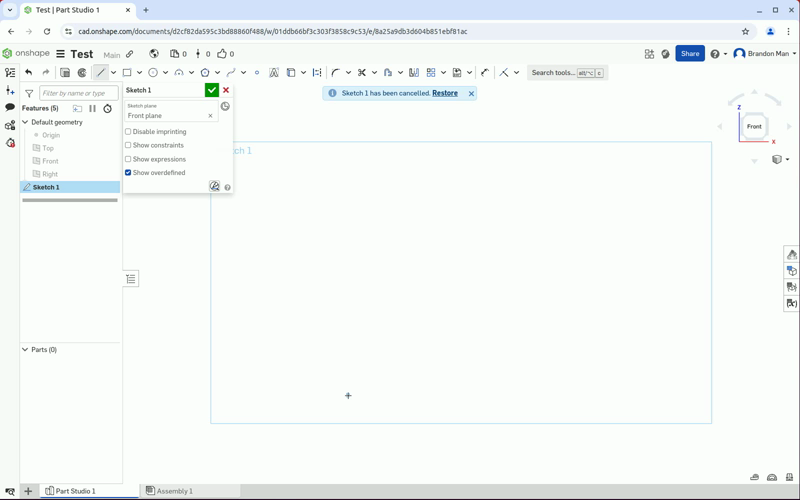
key_down(shift)
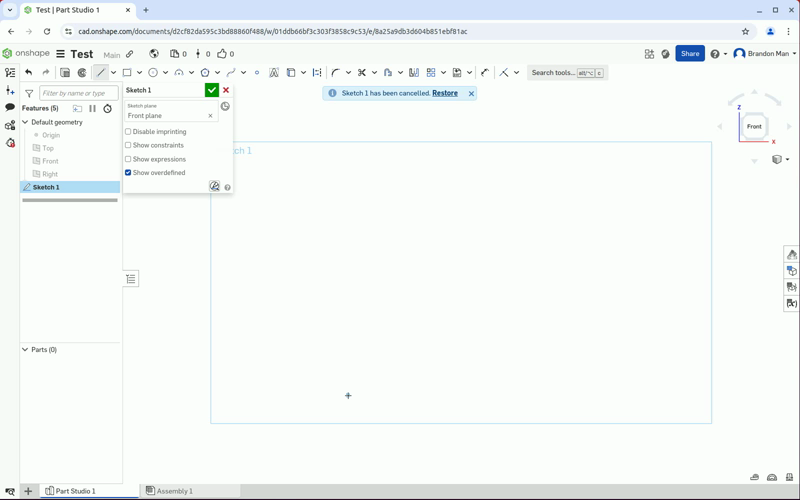
mouse_move(572, 395)
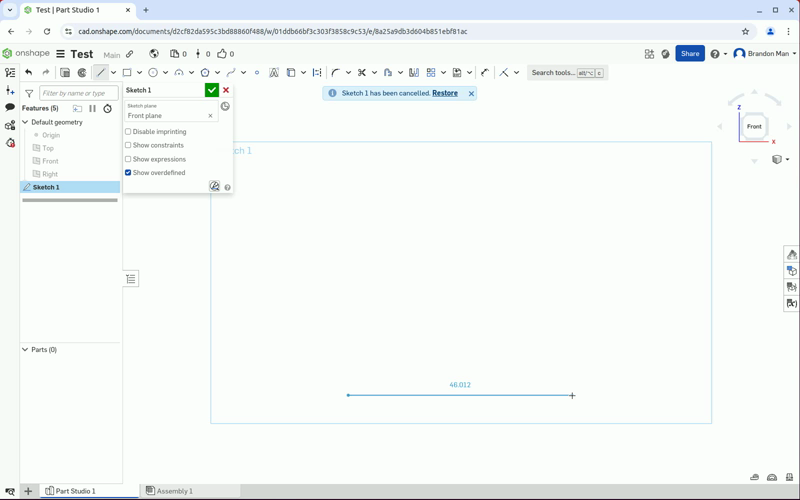
click(572, 395)
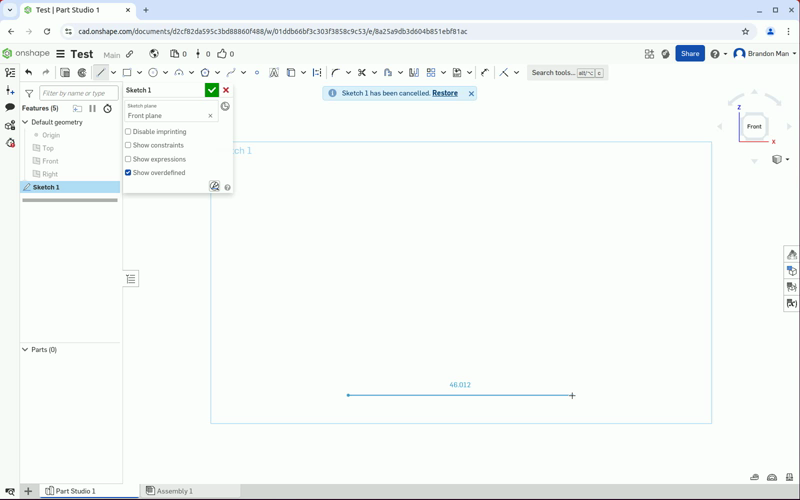
key_up(shift)
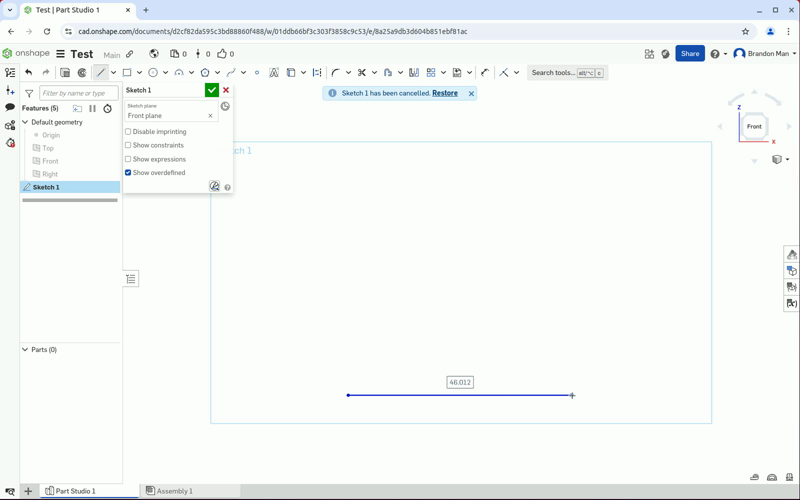
key_down(shift)
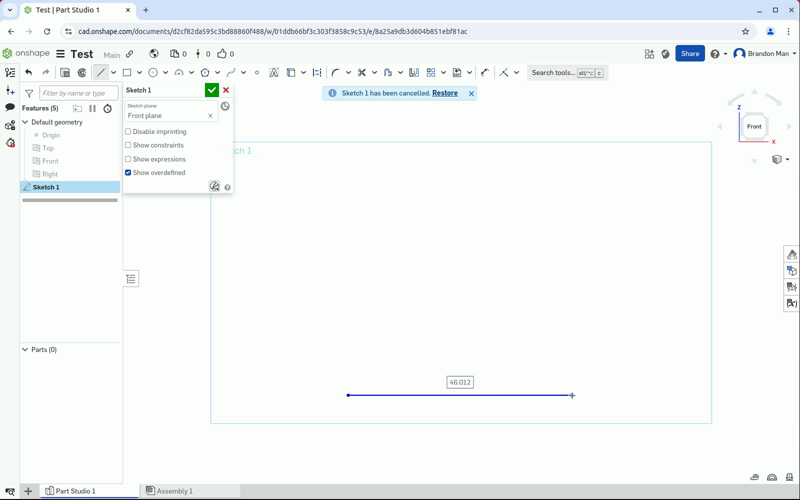
mouse_move(572, 171)
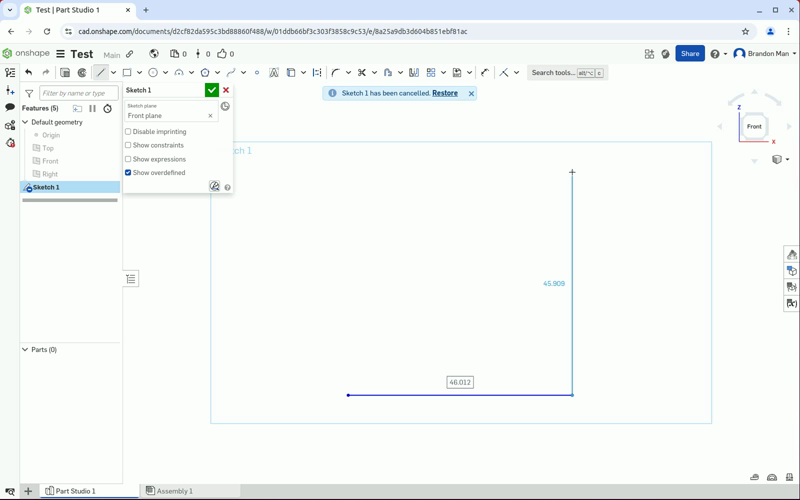
click(572, 171)
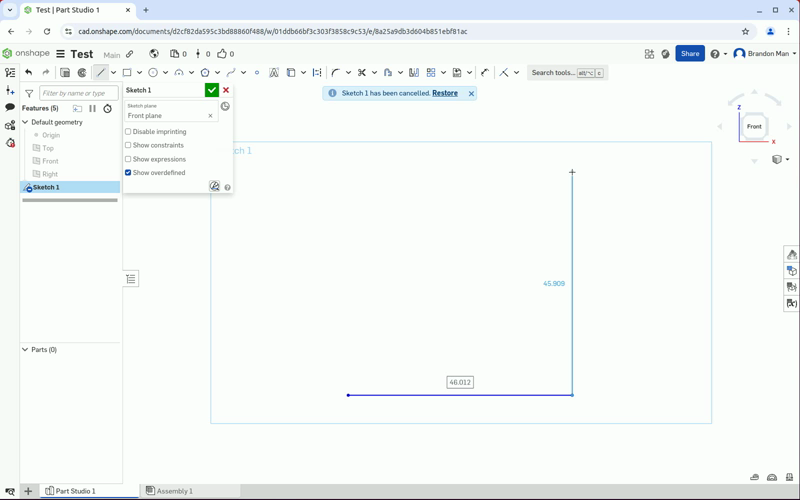
key_up(shift)
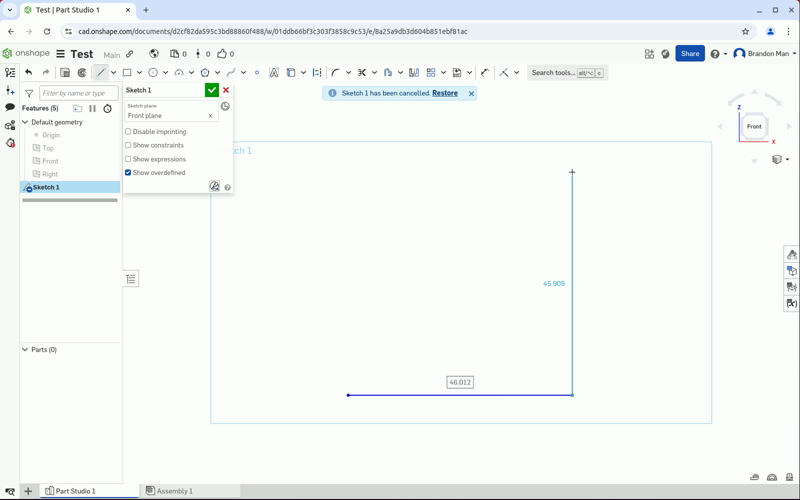
key_down(shift)
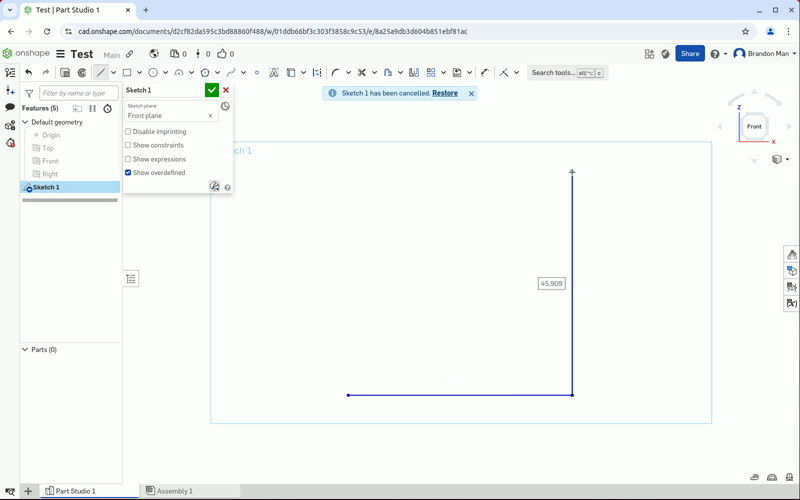
mouse_move(348, 171)
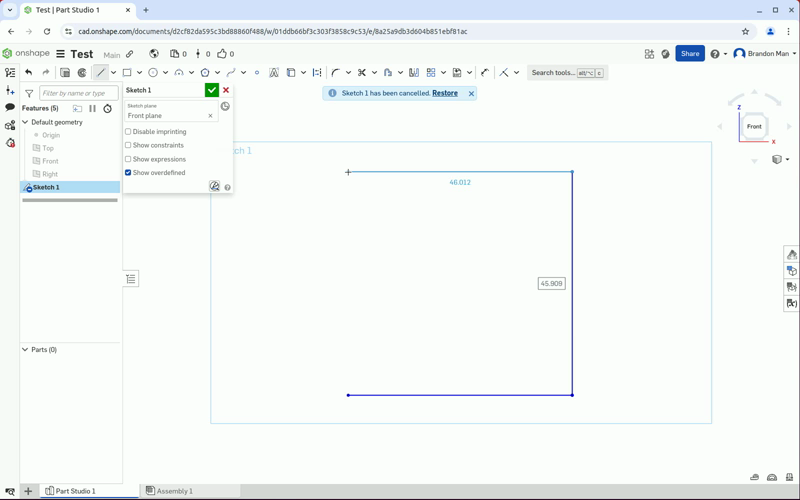
click(348, 171)
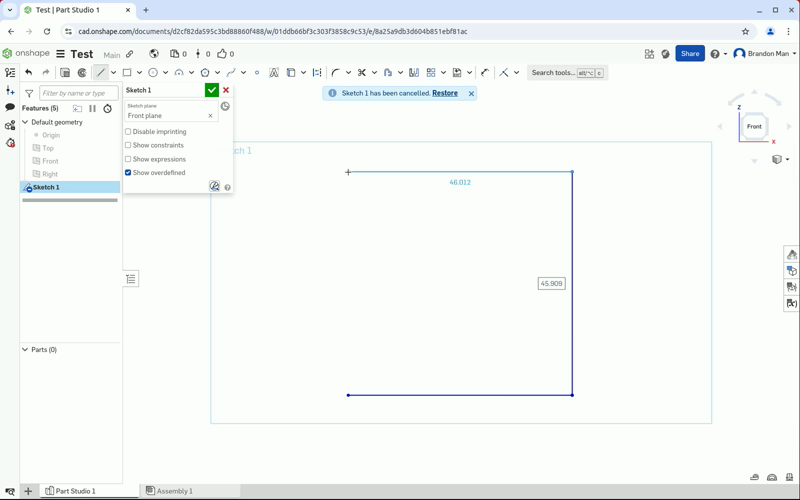
key_up(shift)
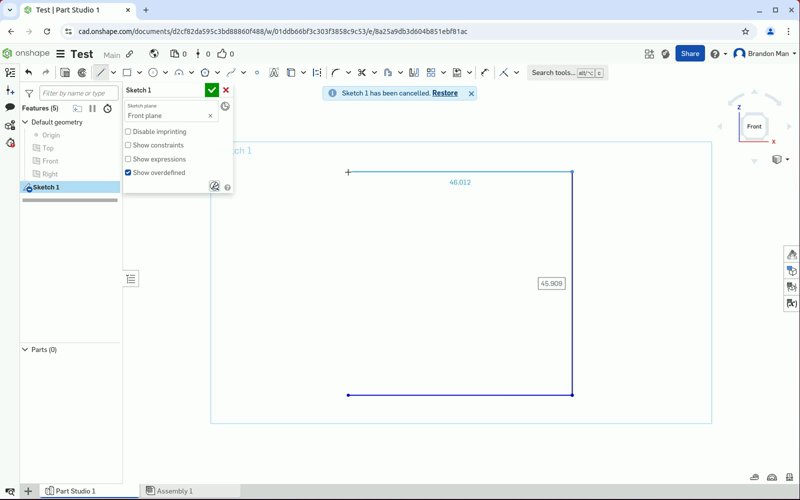
key_down(shift)
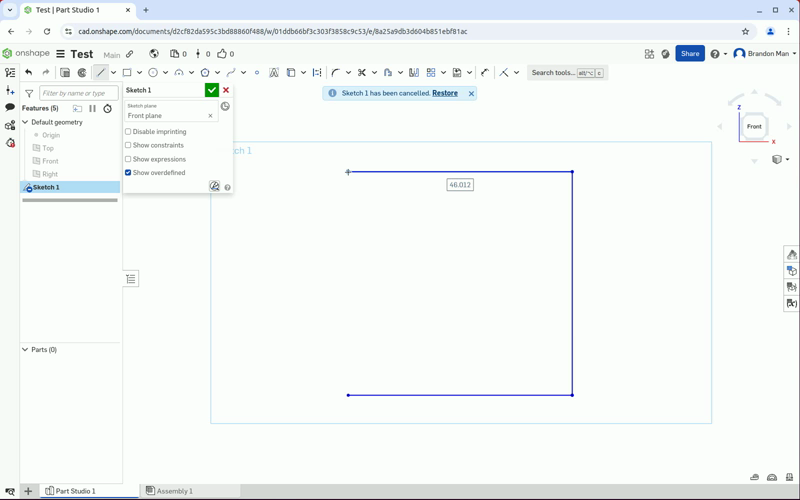
mouse_move(348, 395)
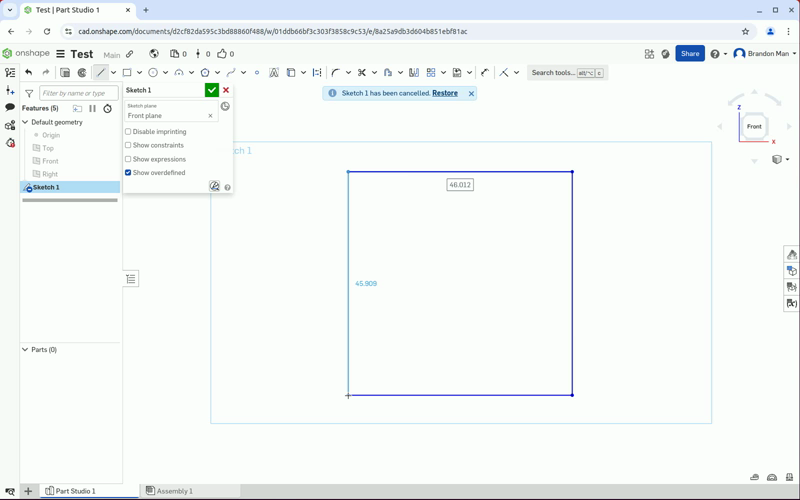
key_up(shift)
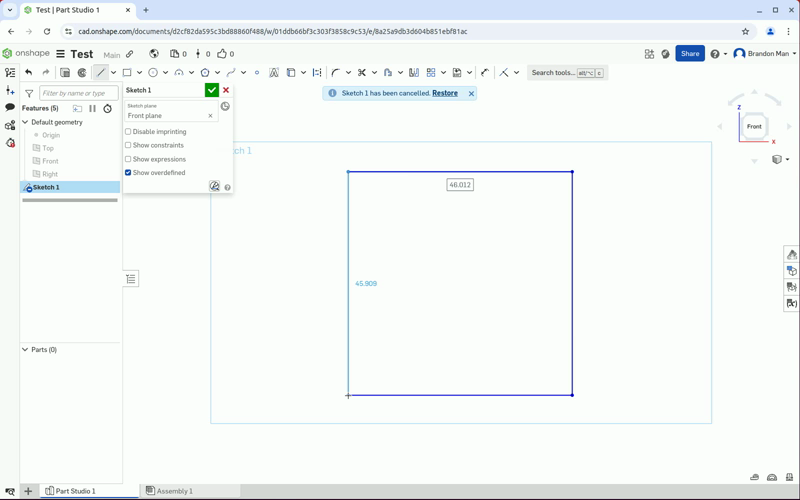
click(348, 395)
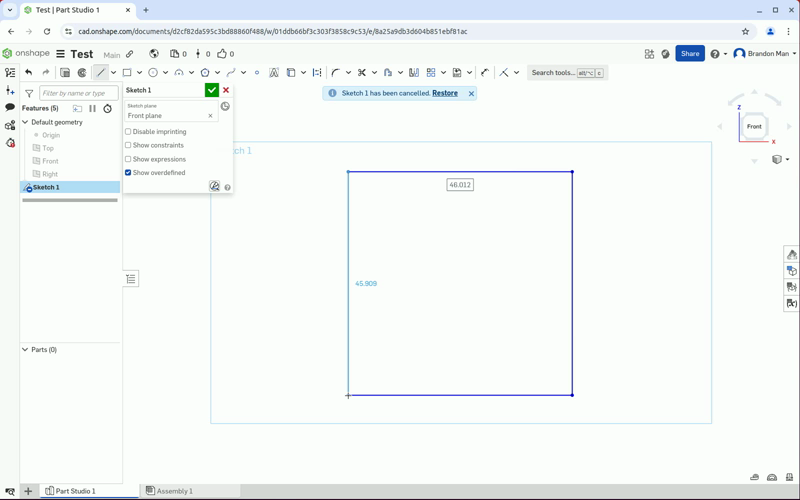
key(esc)
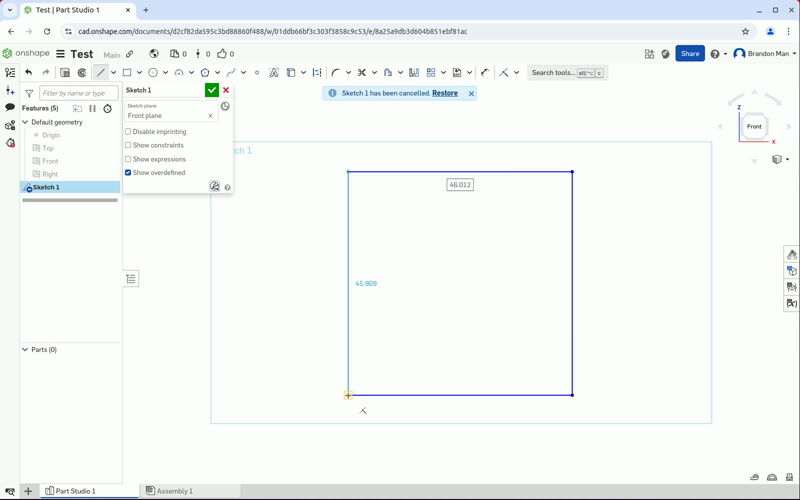
mouse_move(469, 310)
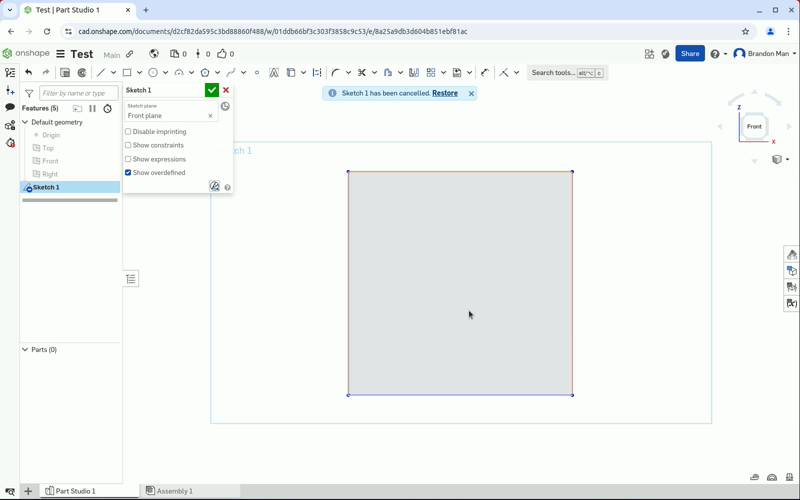
click(469, 310)
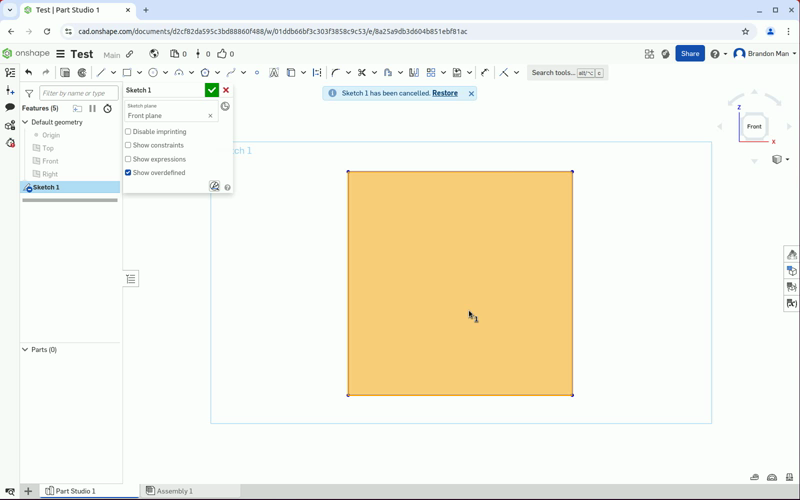
mouse_move(73, 352)
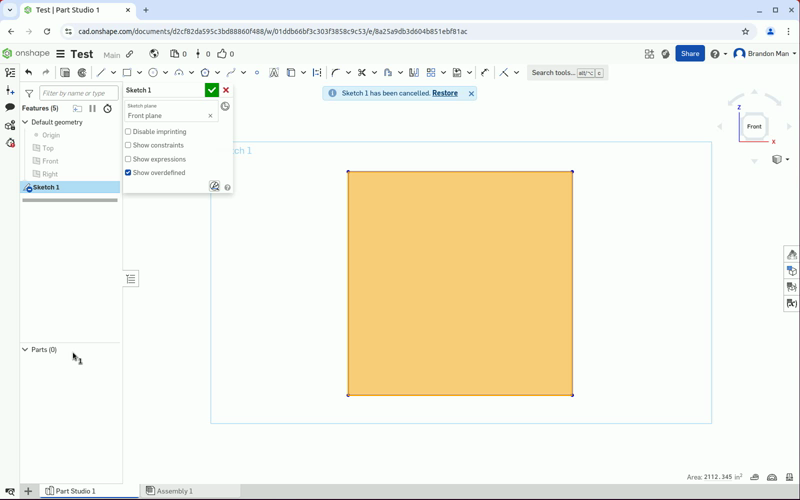
key(shift+y)
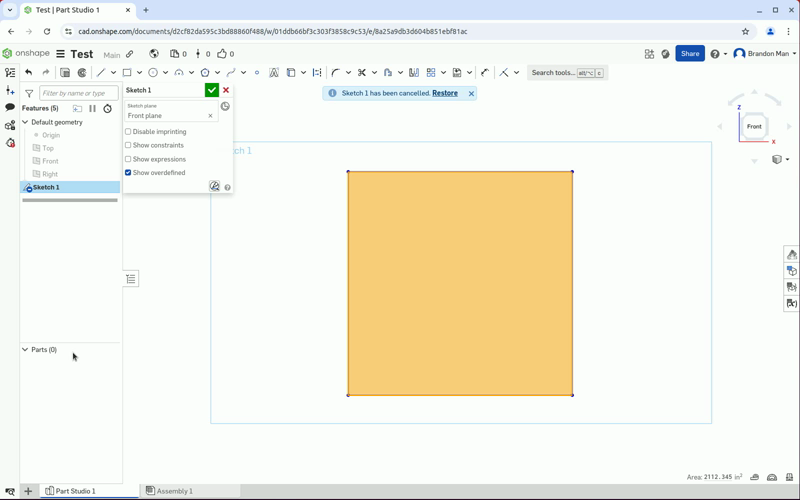
key(shift+e)
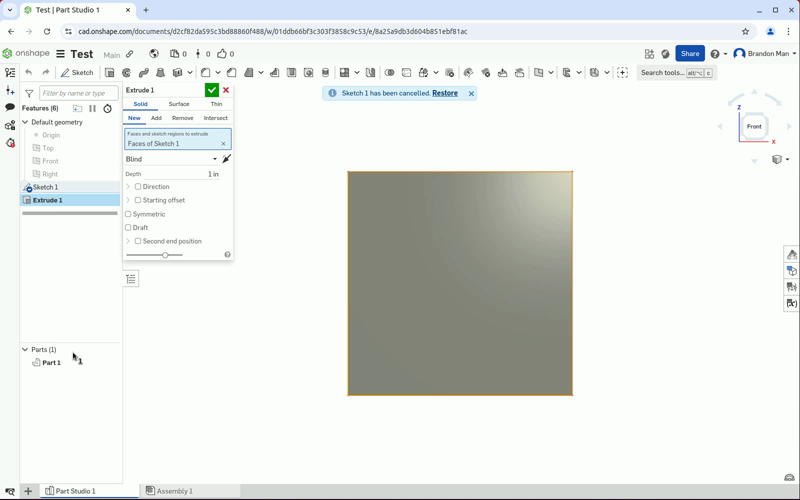
mouse_move(143, 106)
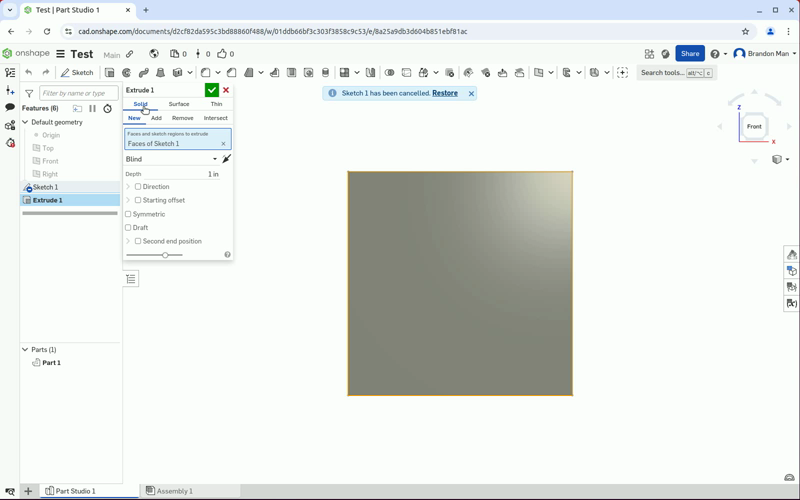
click(143, 106)
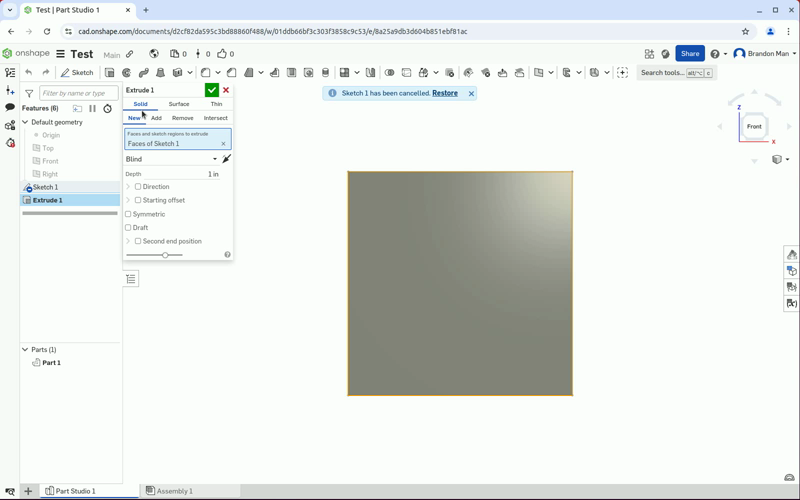
mouse_move(137, 120)
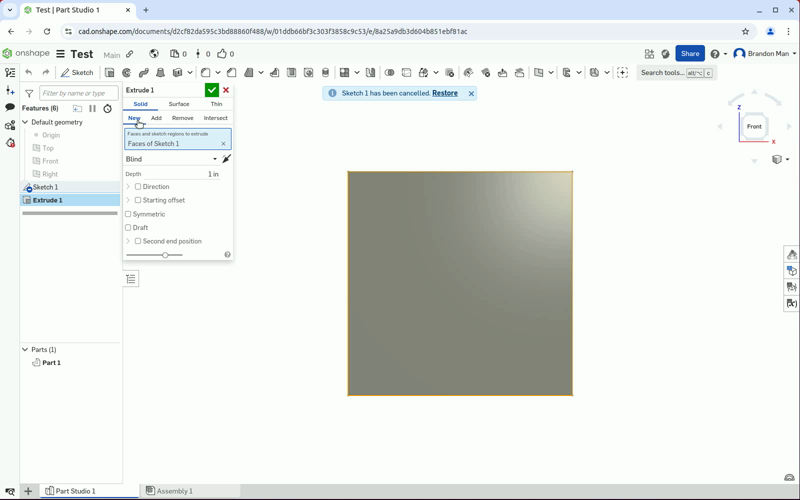
click(137, 120)
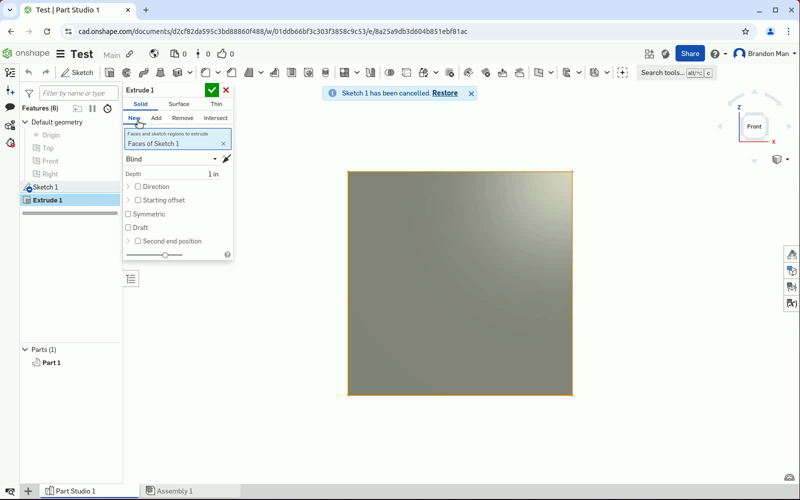
key(tab, 4)
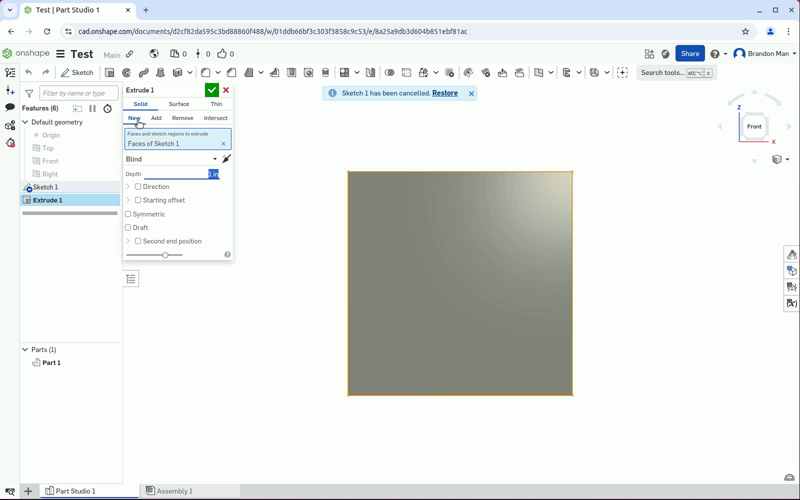
text(2.407)
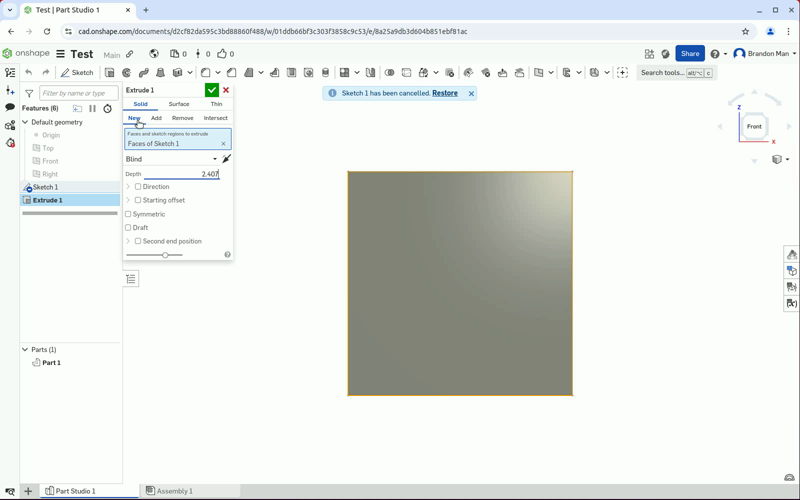
key(enter)
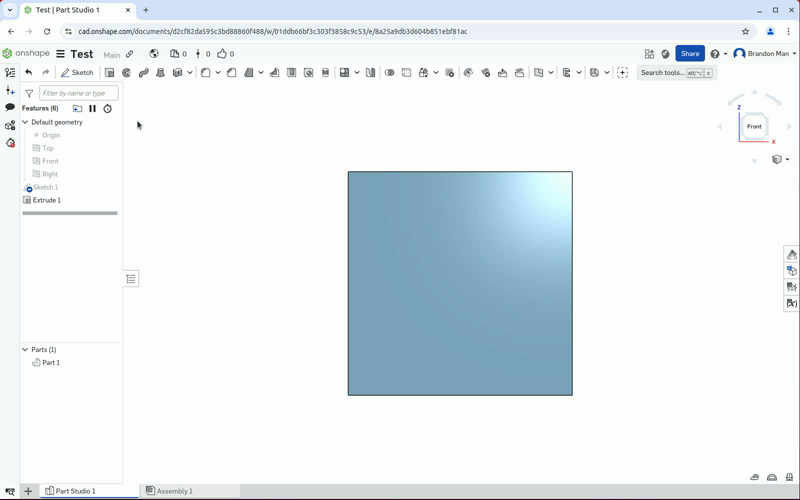
key(shift+h)
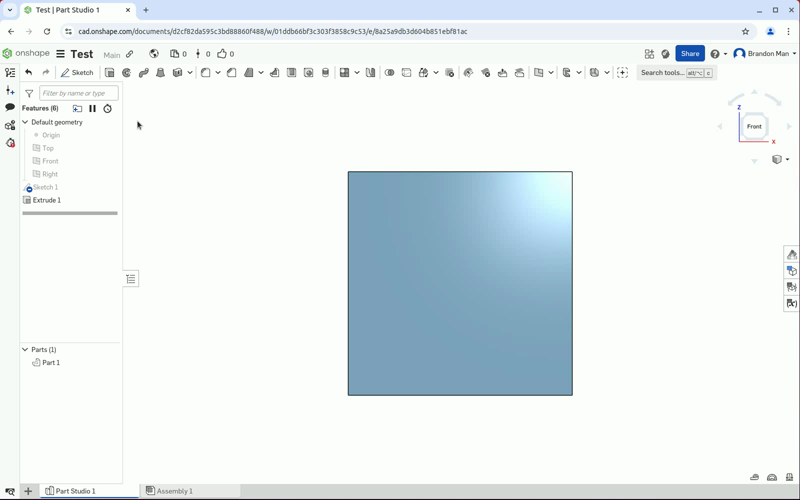
key(shift+h)
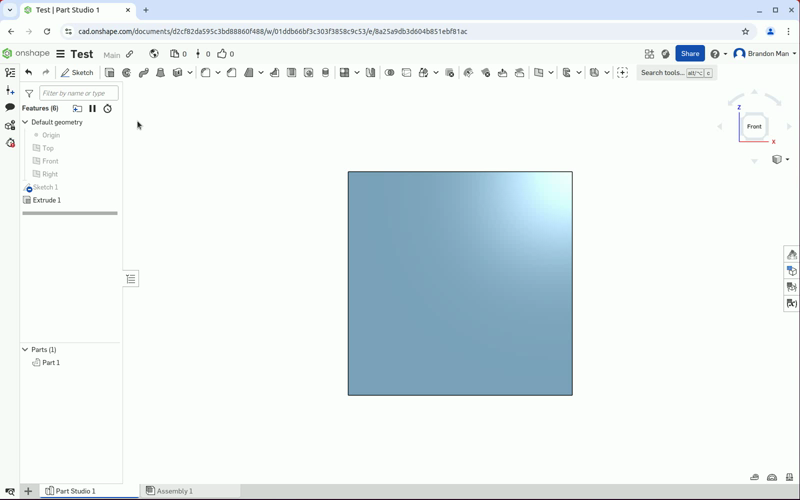
mouse_move(73, 189)
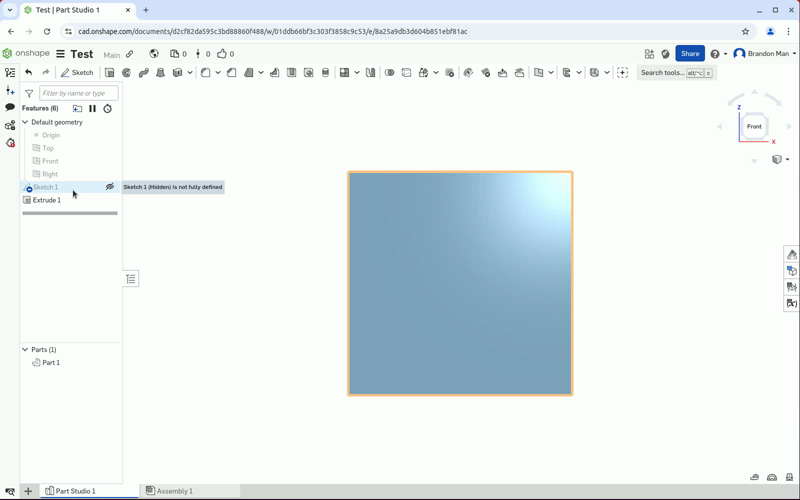
click(73, 189)
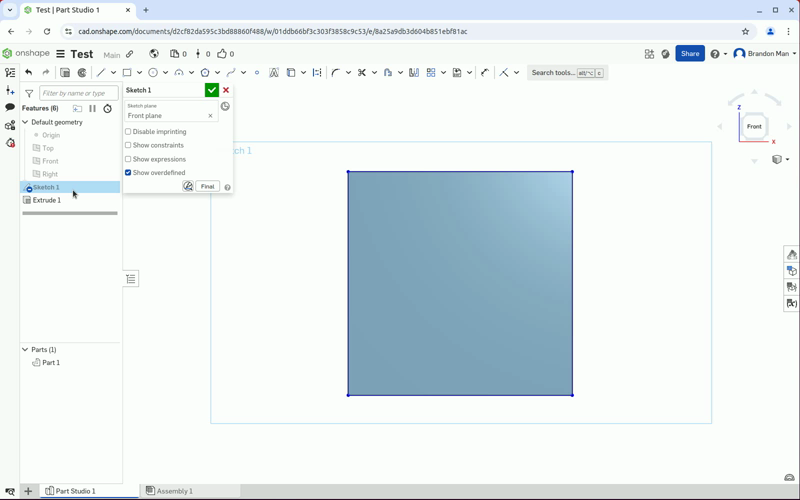
mouse_move(229, 92)
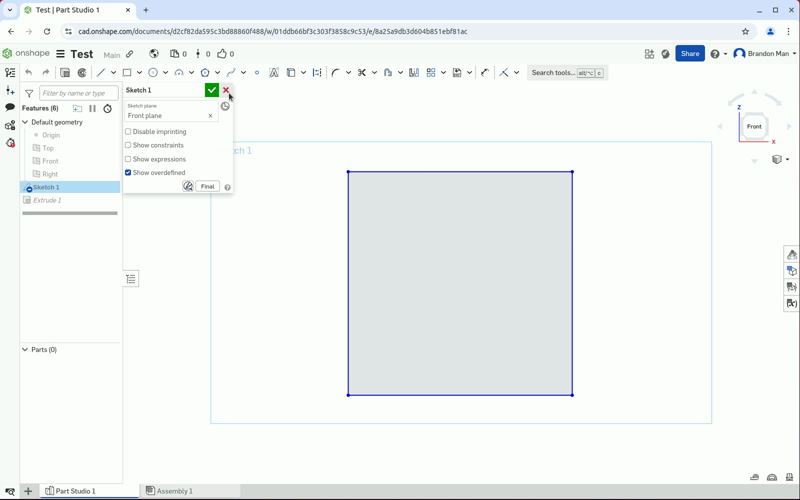
click(229, 92)
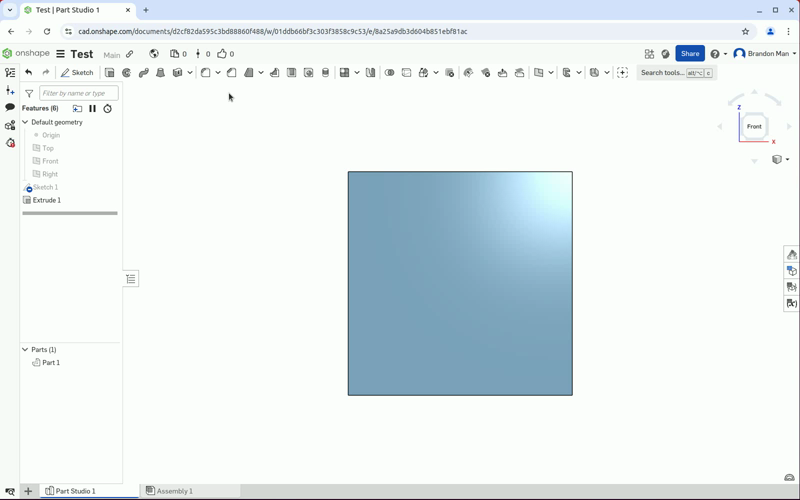
mouse_move(541, 75)
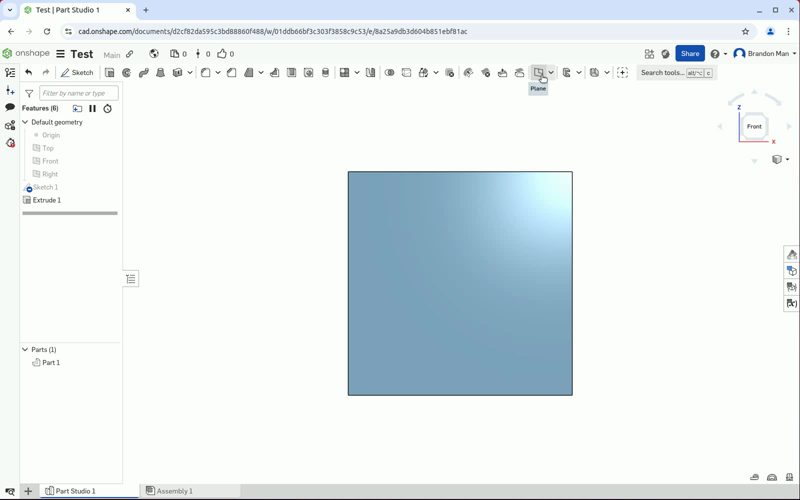
click(541, 75)
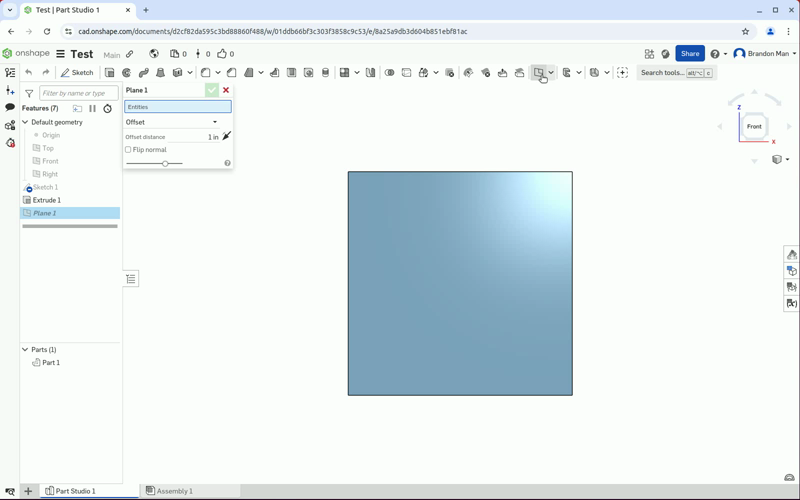
mouse_move(73, 163)
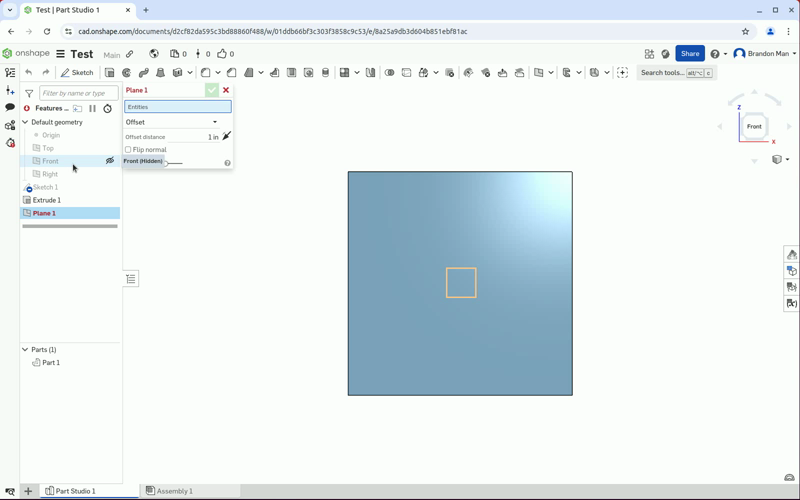
click(73, 163)
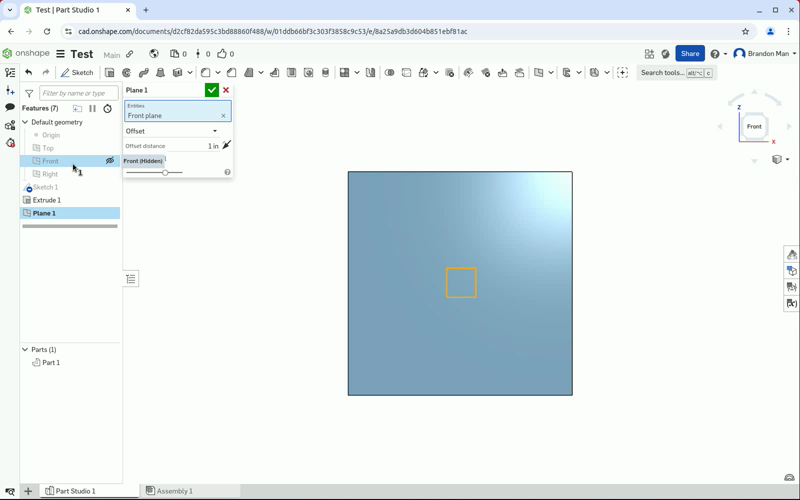
key(tab, 2)
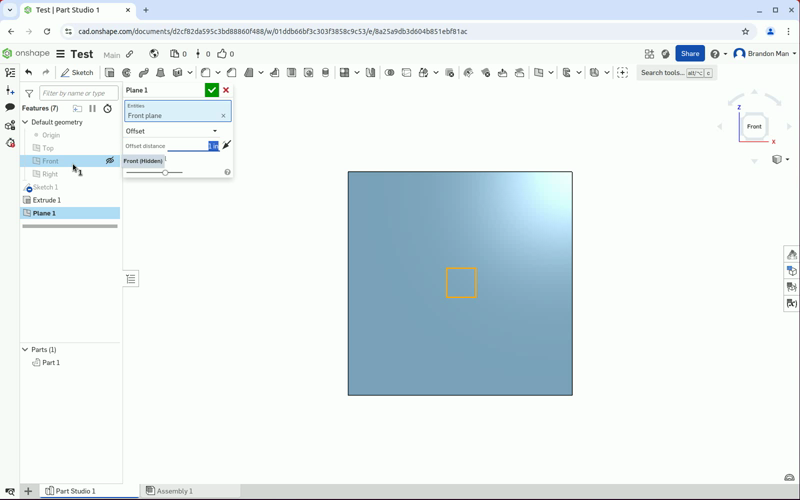
text(2.403)
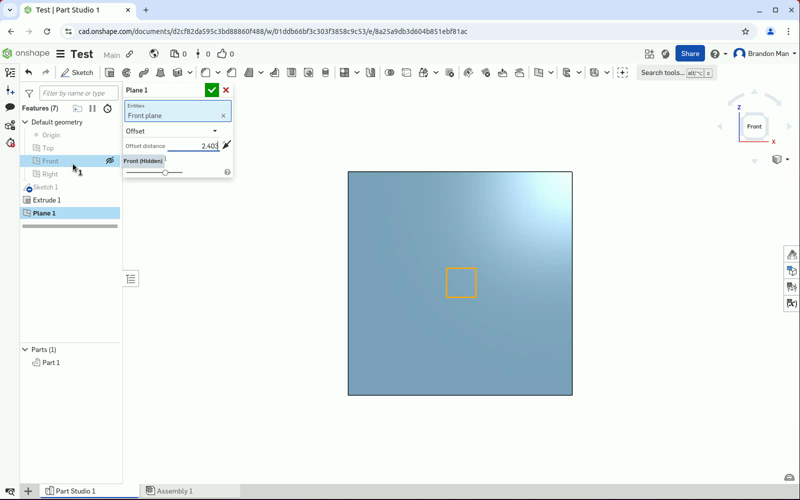
key(enter, 2)
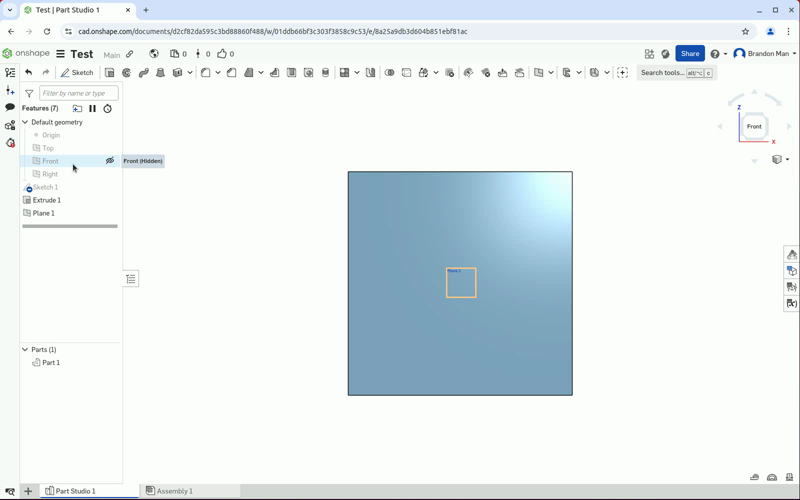
key(shift+s)
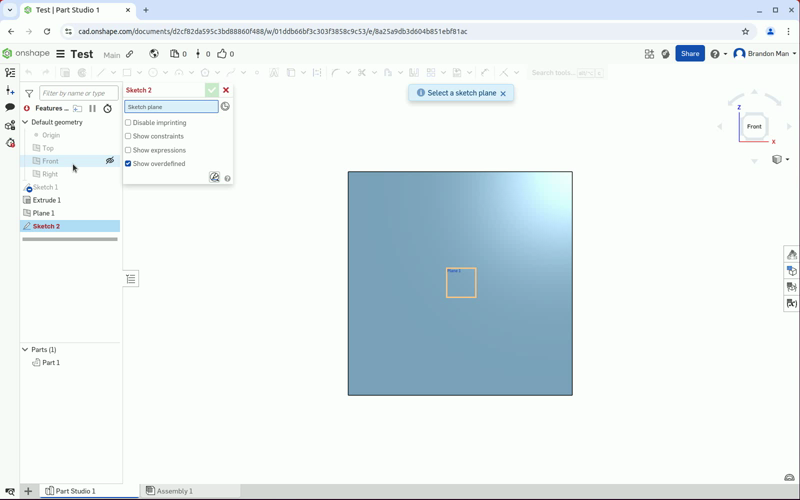
mouse_move(73, 215)
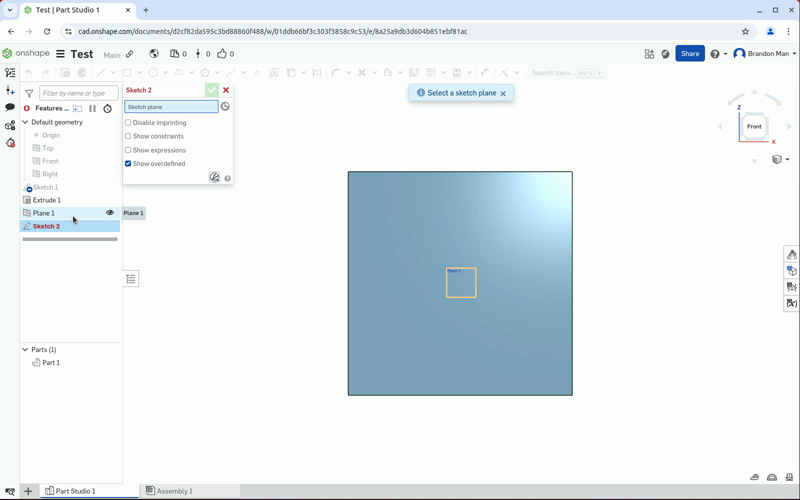
click(73, 215)
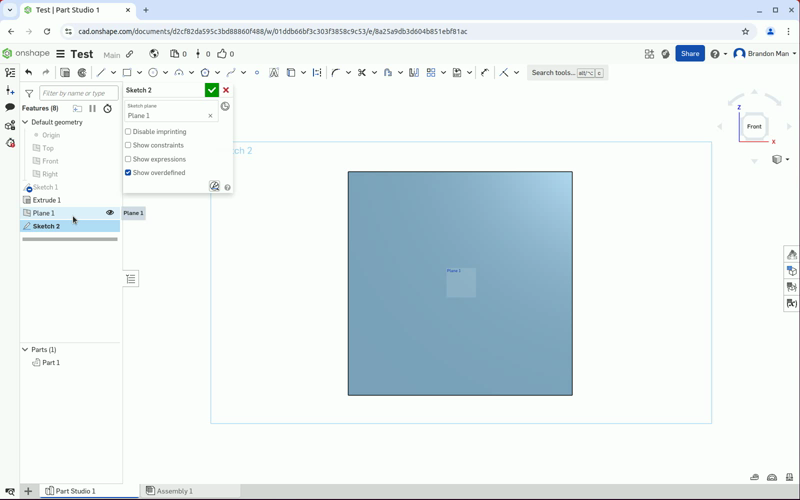
mouse_move(73, 352)
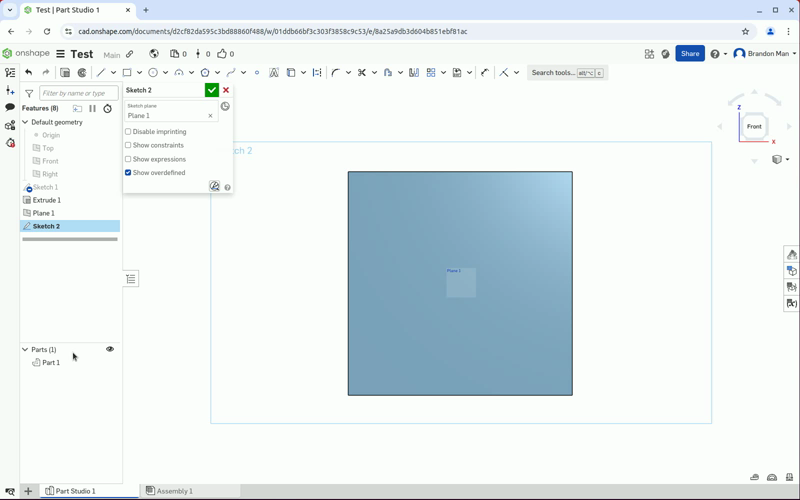
key(y)
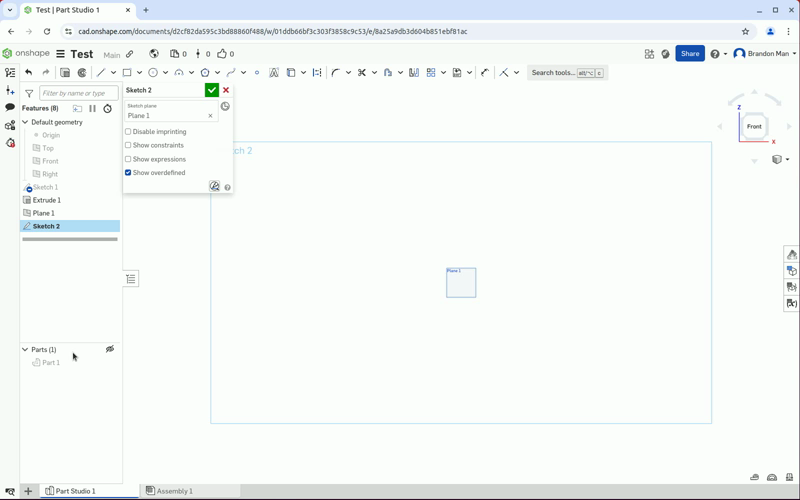
key(c)
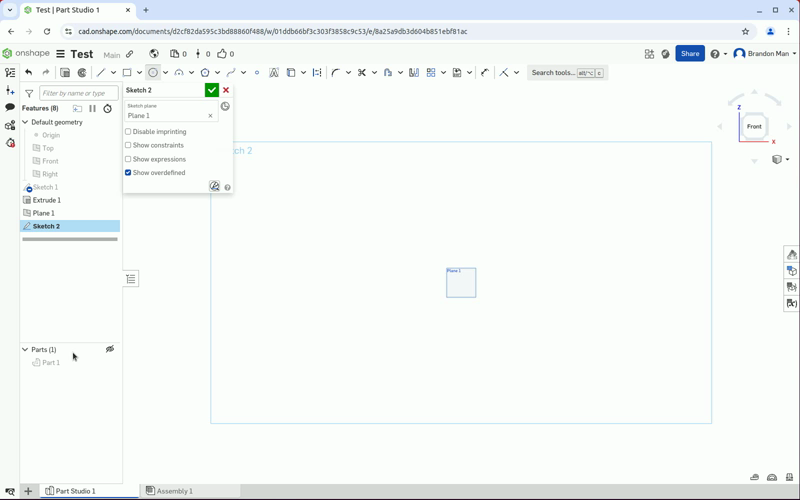
key_down(shift)
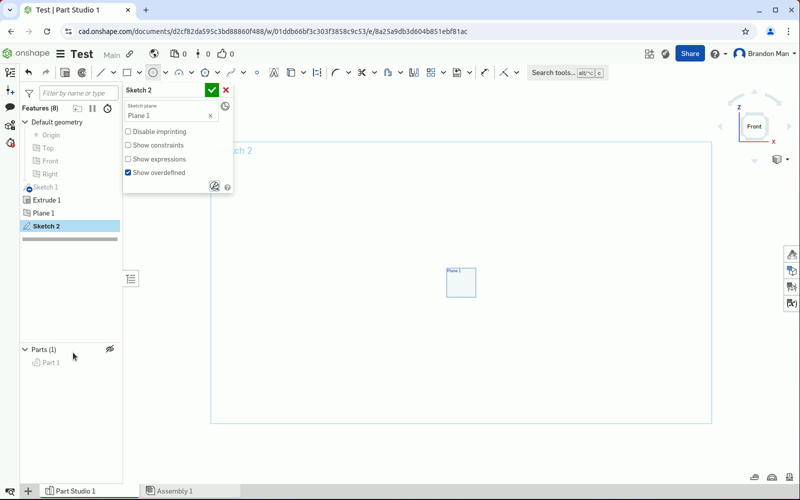
mouse_move(528, 303)
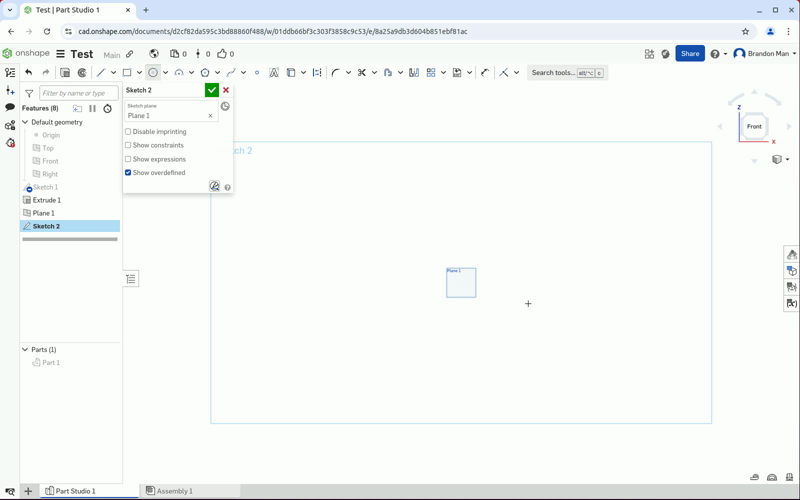
click(528, 303)
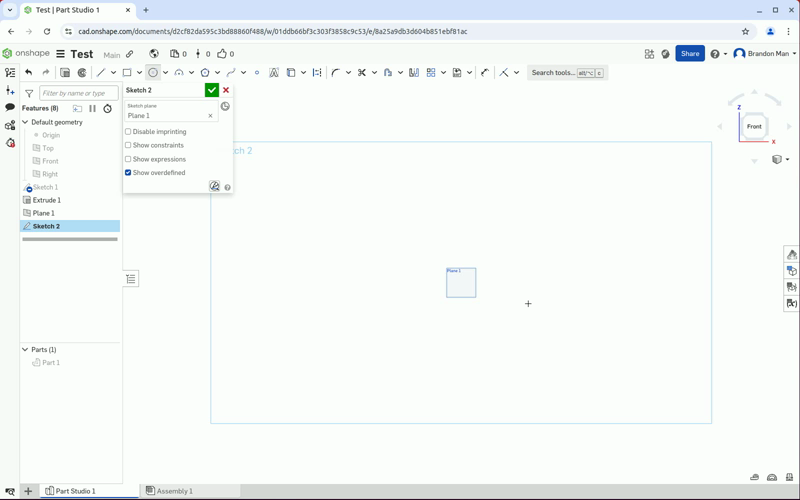
key_up(shift)
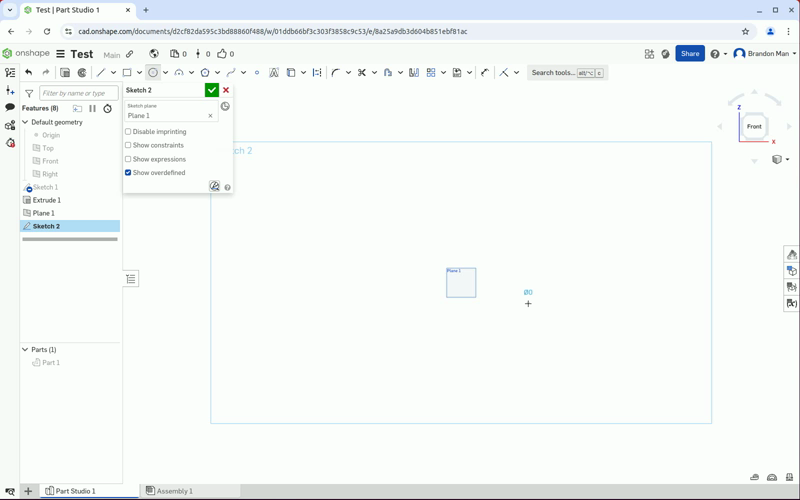
mouse_move(551, 303)
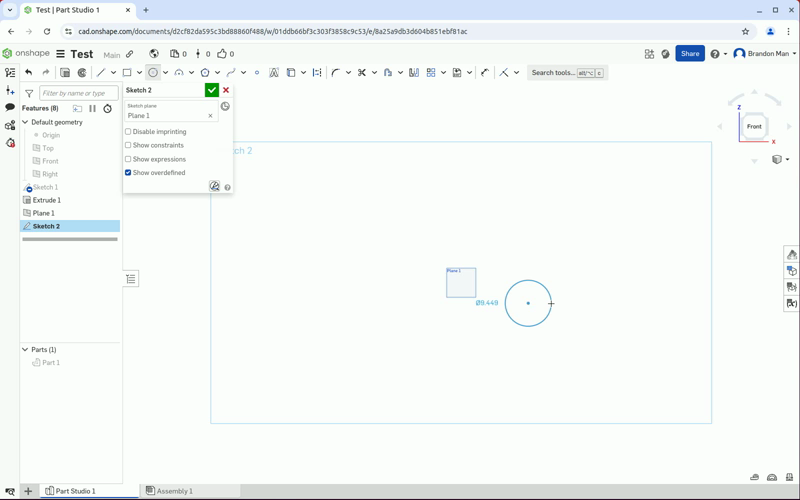
click(551, 303)
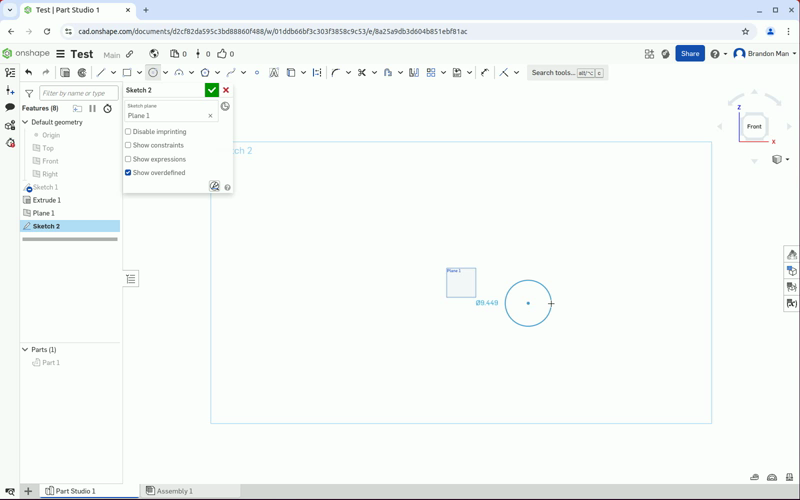
key(esc)
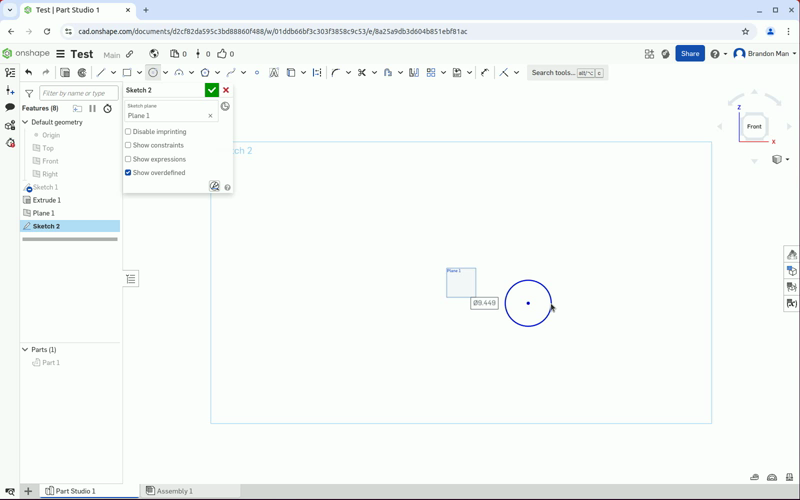
mouse_move(535, 311)
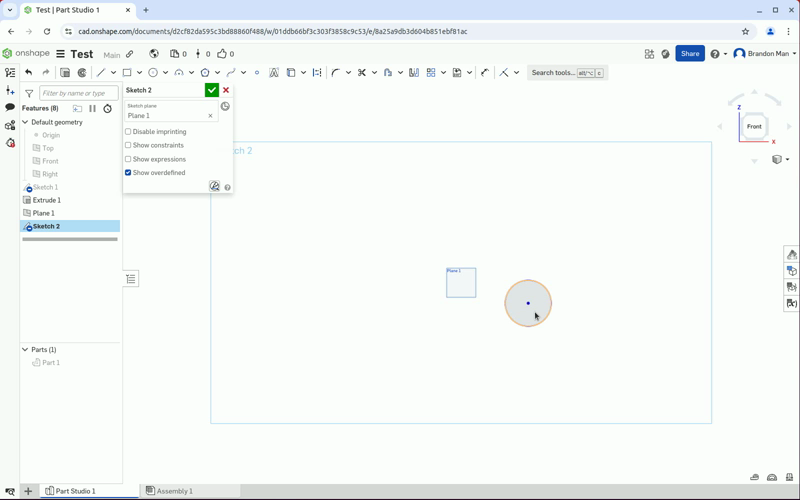
scroll(6)
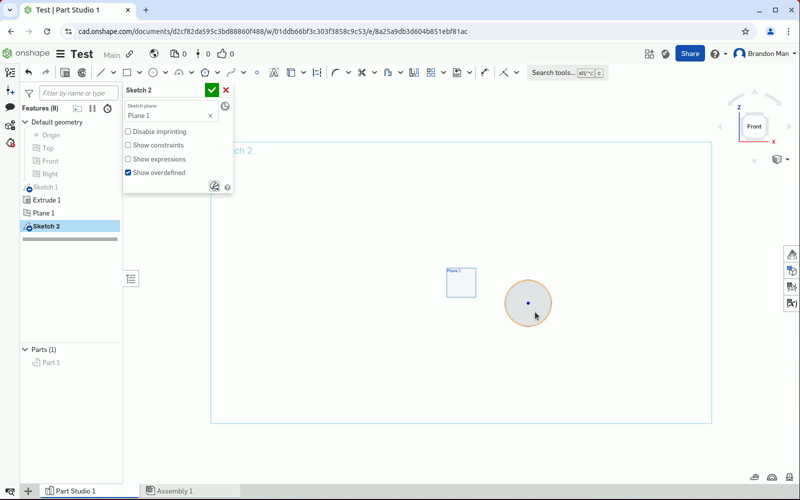
scroll(6)
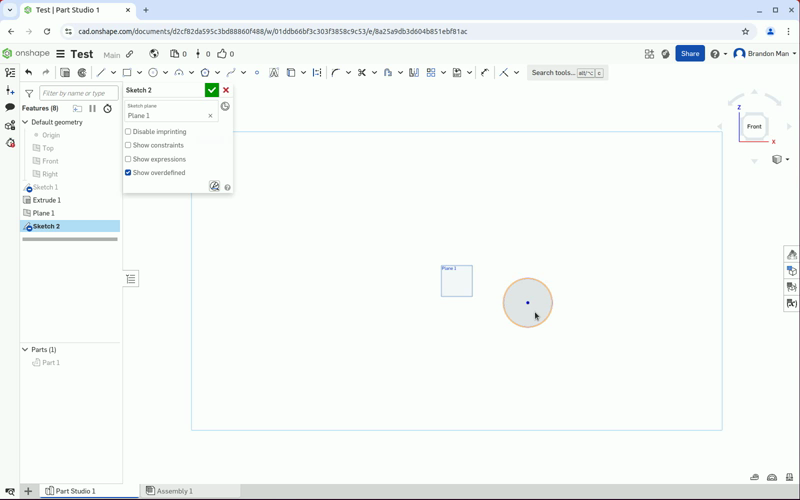
scroll(6)
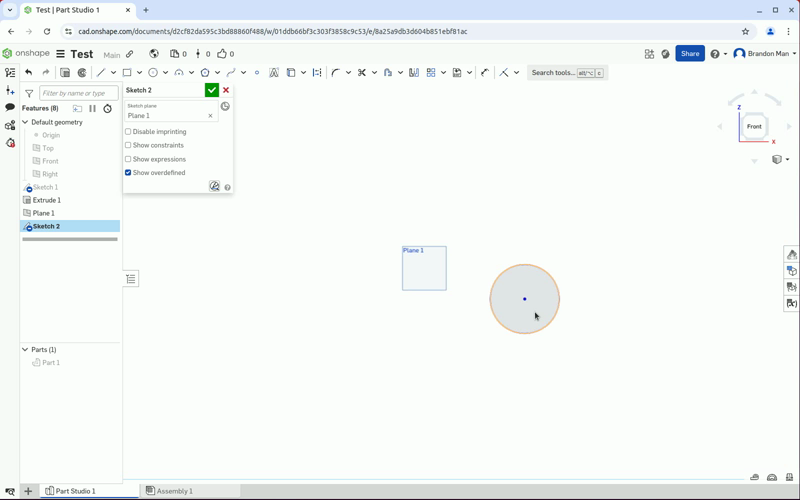
scroll(6)
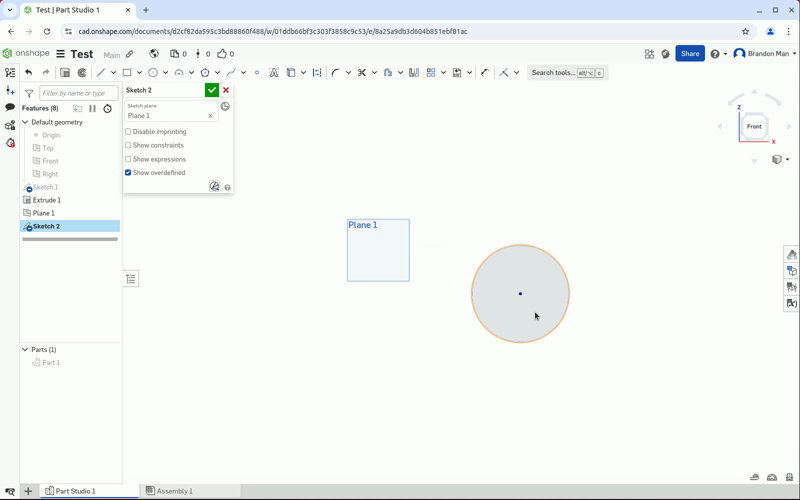
scroll(6)
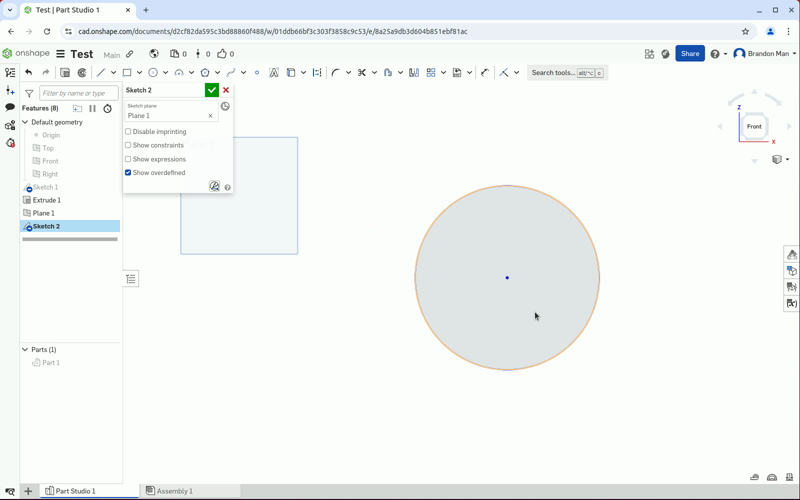
scroll(6)
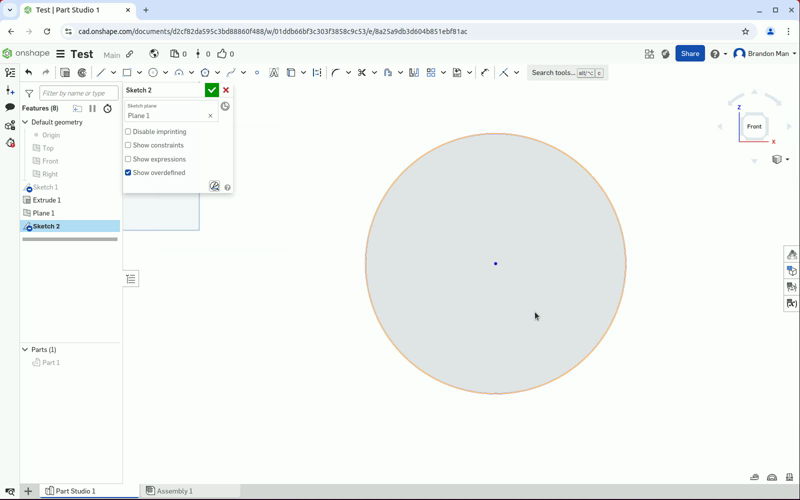
scroll(6)
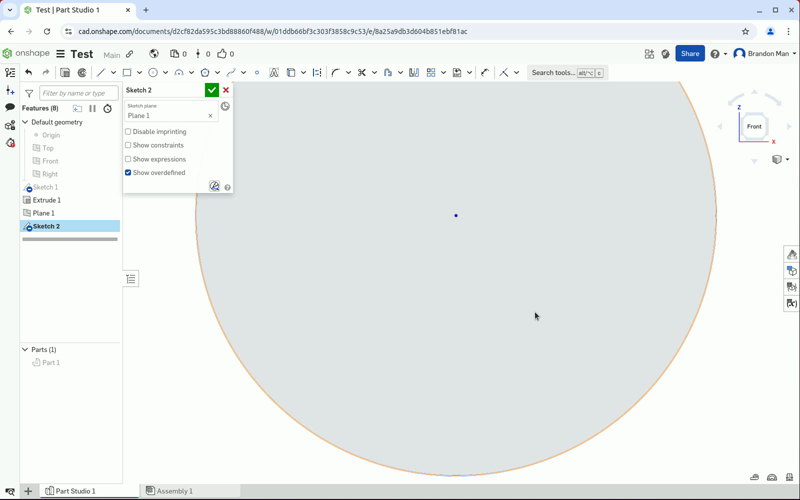
click(535, 311)
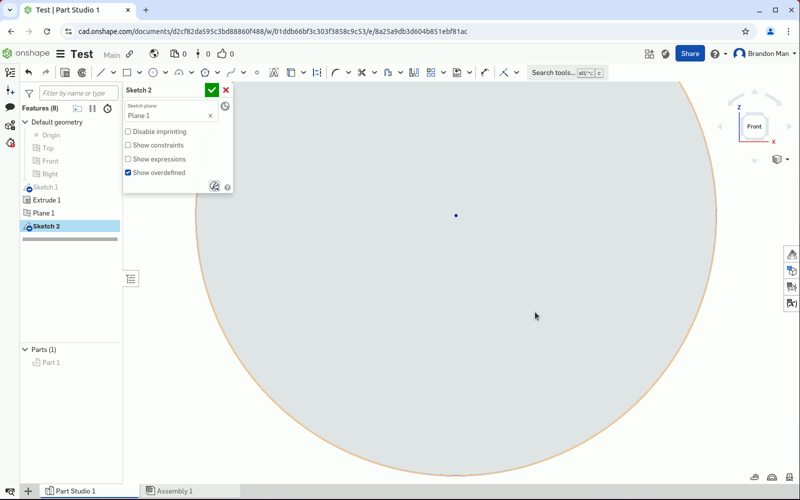
scroll(-6)
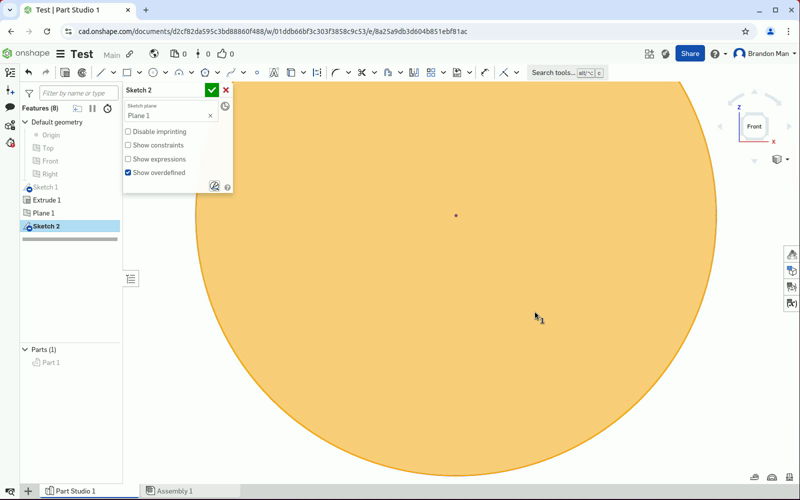
scroll(-6)
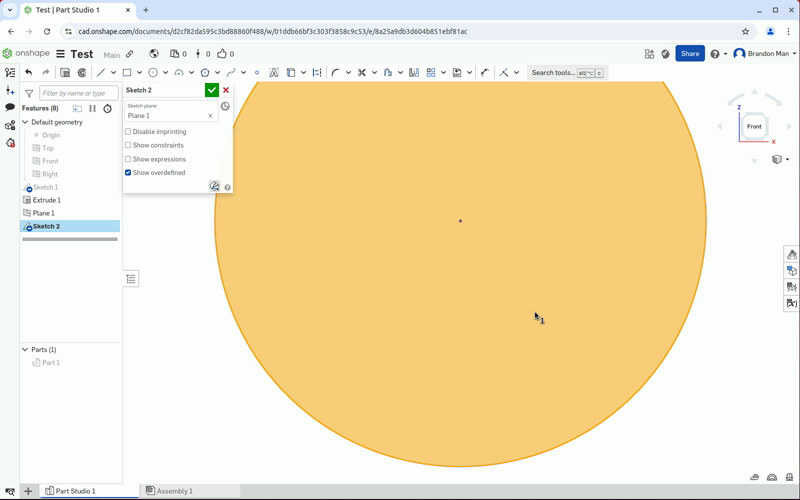
scroll(-6)
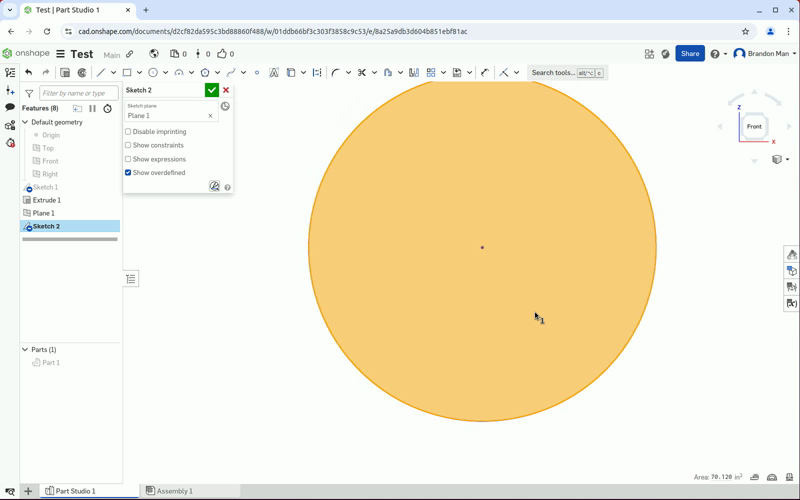
scroll(-6)
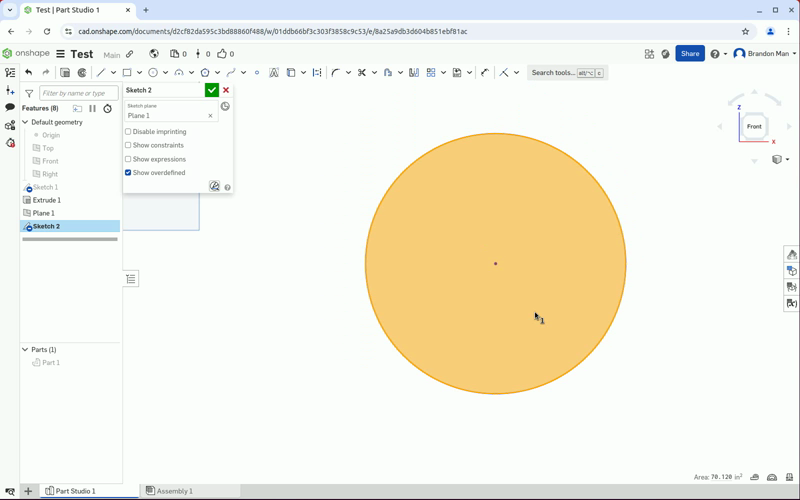
scroll(-6)
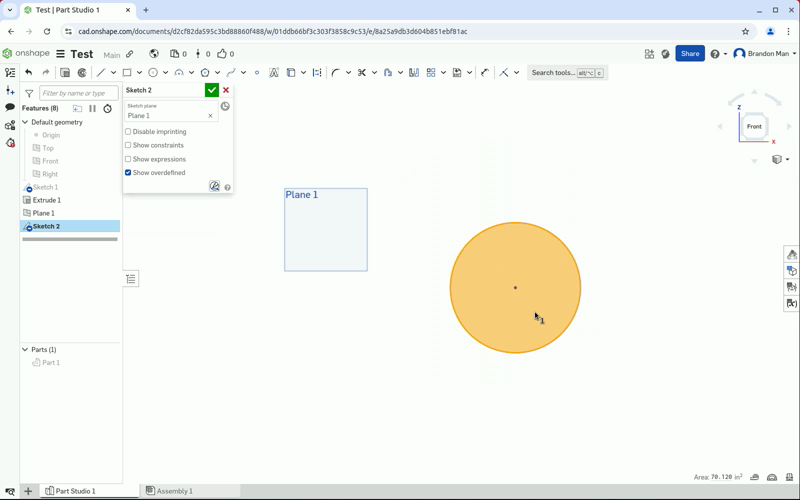
scroll(-6)
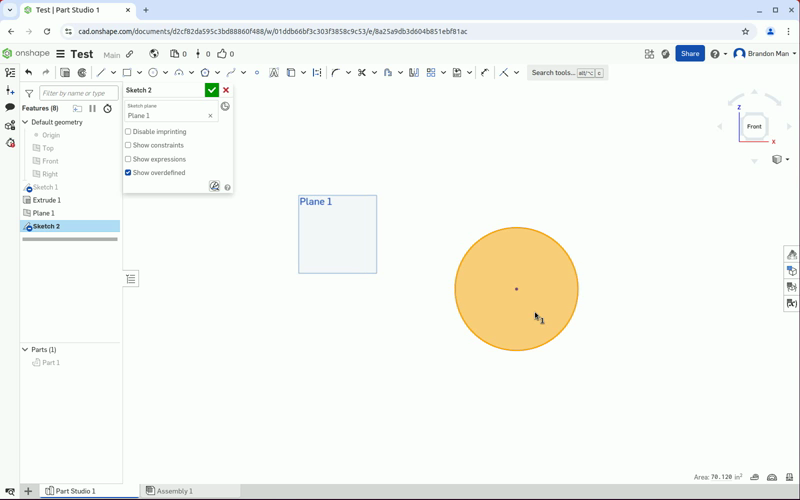
scroll(-6)
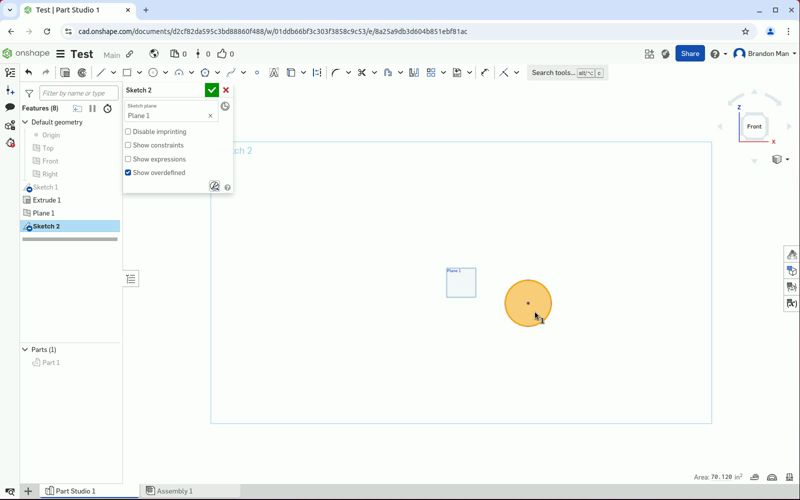
mouse_move(73, 352)
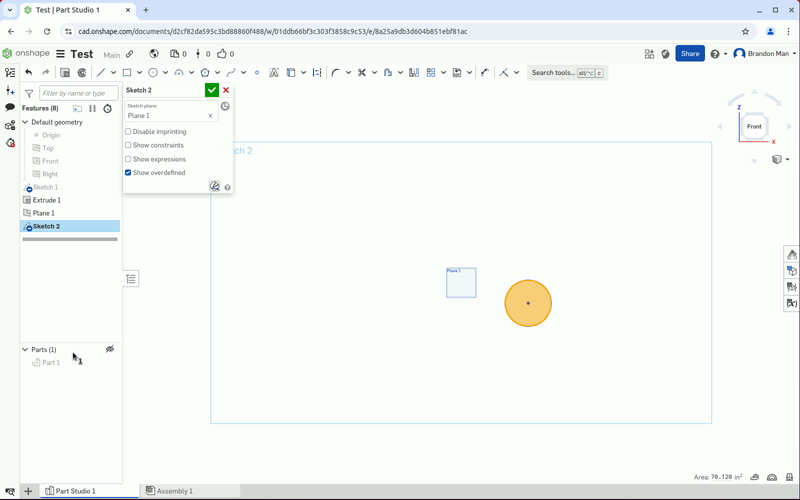
key(shift+y)
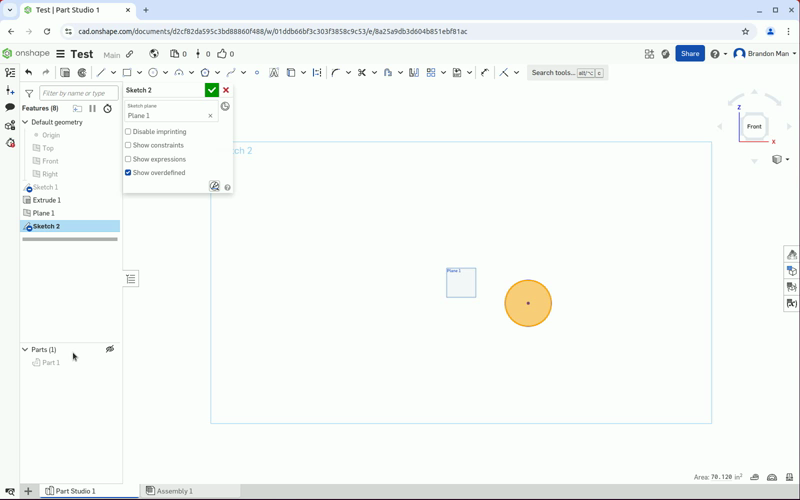
key(shift+e)
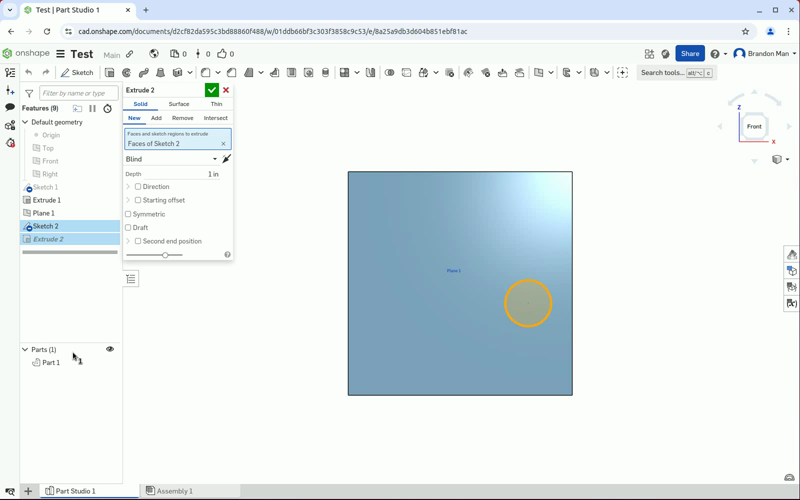
mouse_move(143, 106)
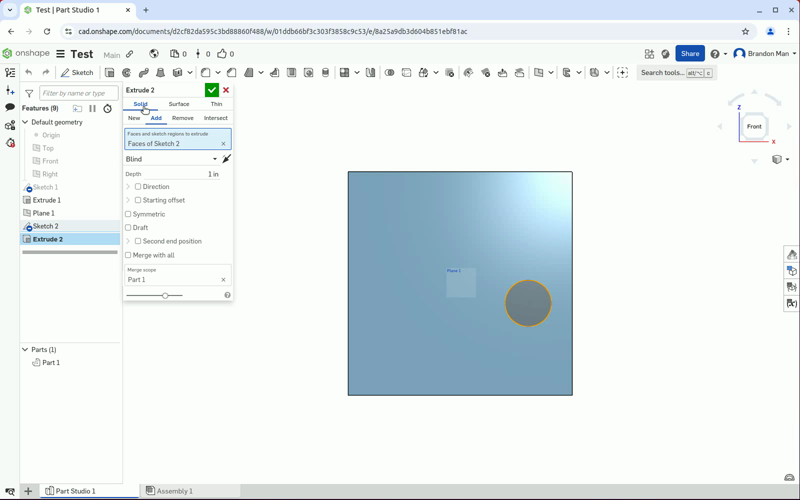
click(143, 106)
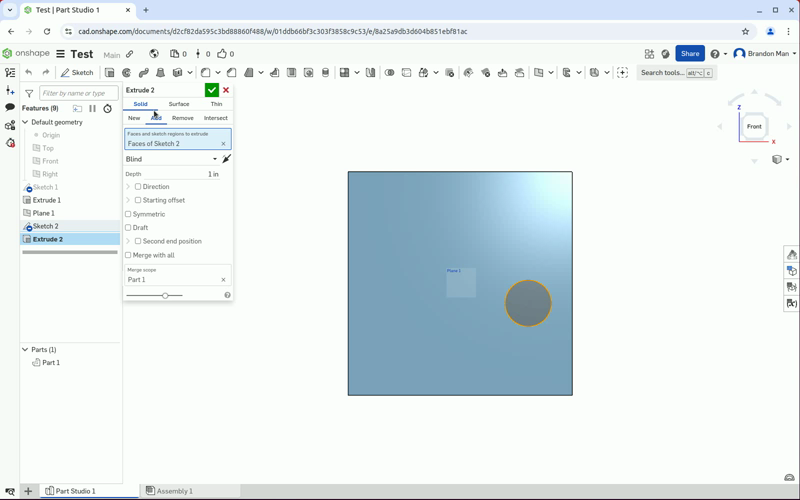
mouse_move(186, 120)
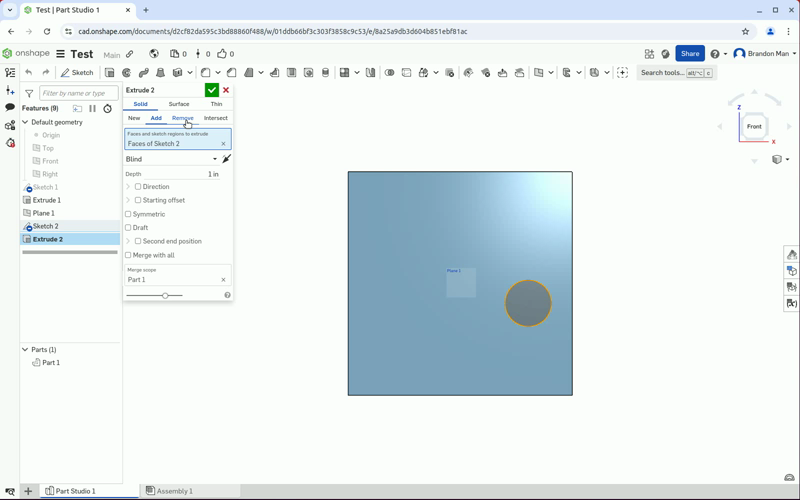
click(186, 120)
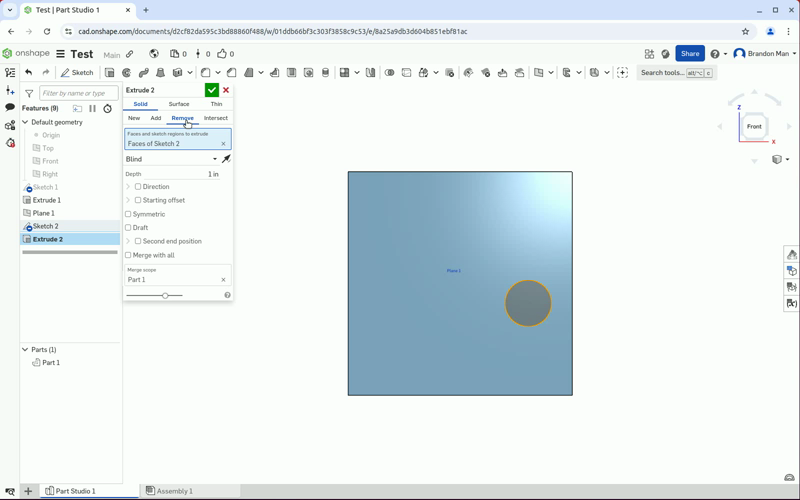
key(tab, 4)
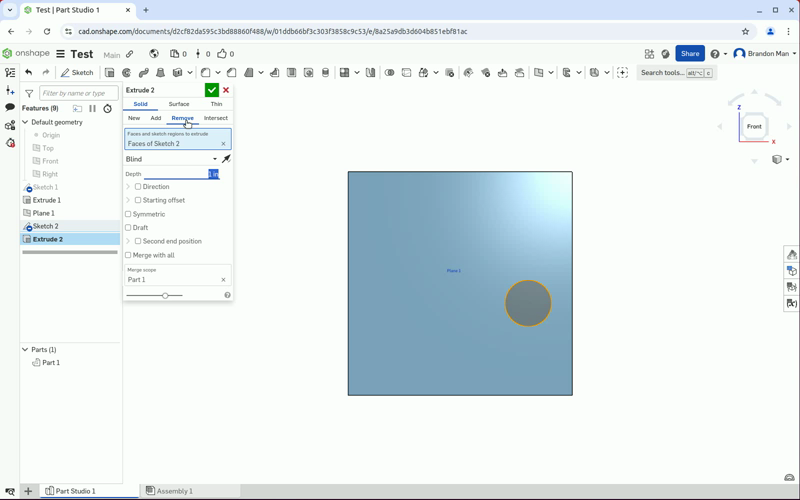
text(1.926)
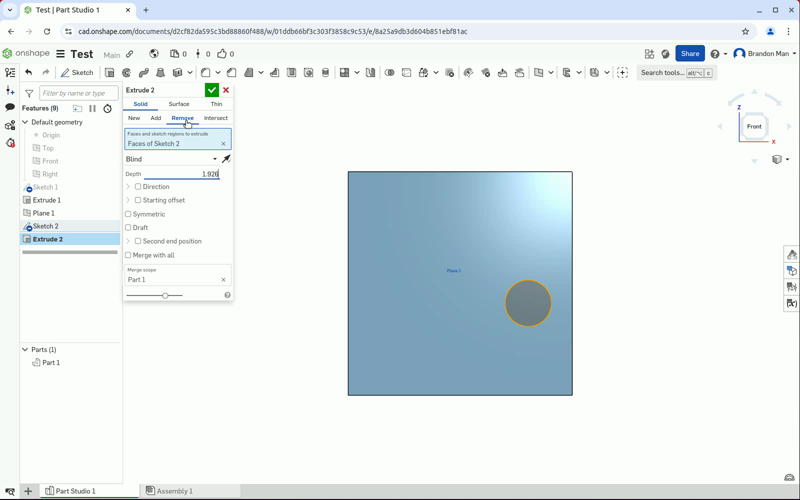
key(tab, 6)
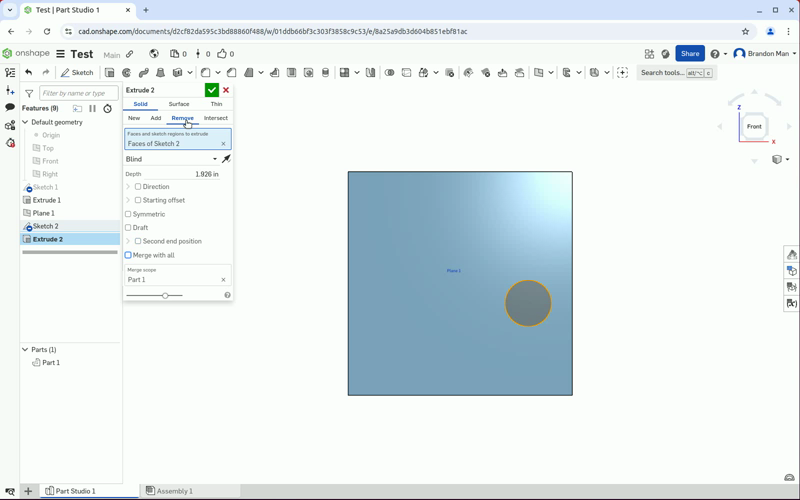
key(space)
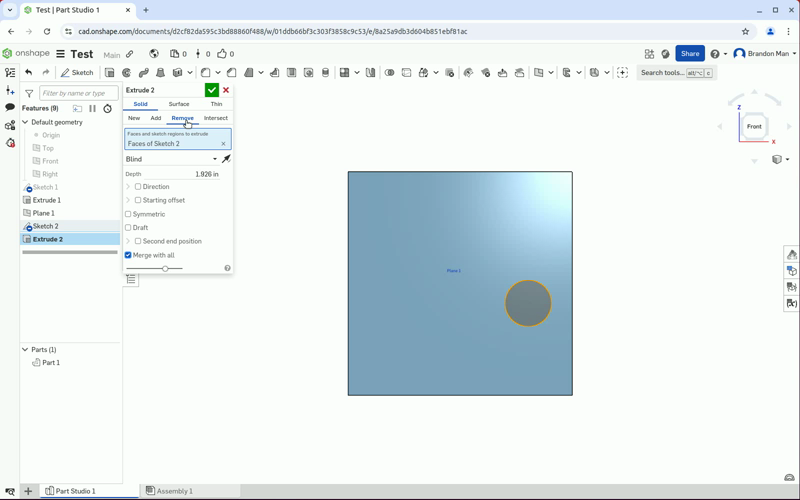
key(enter)
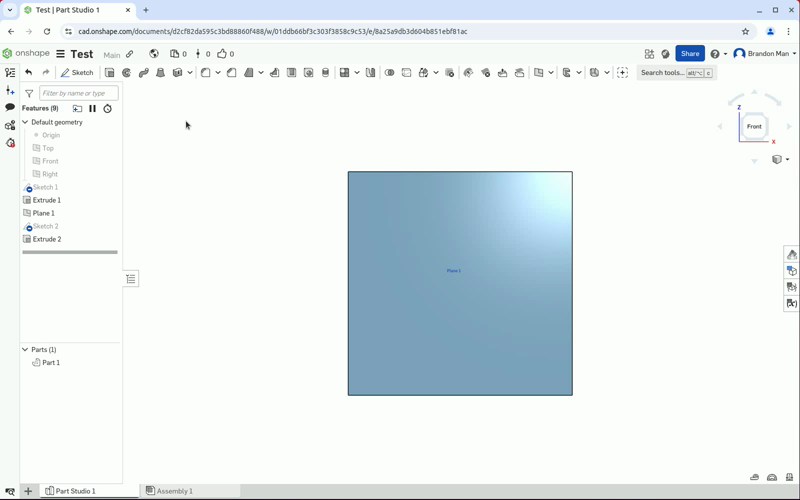
key(shift+h)
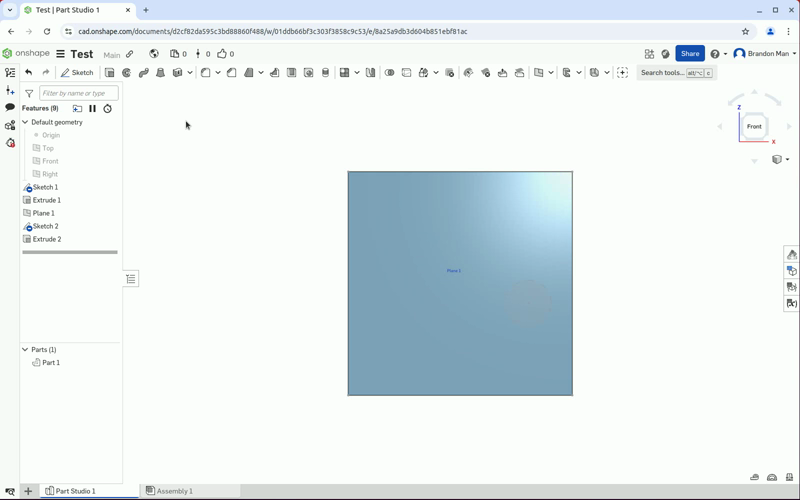
key(shift+h)
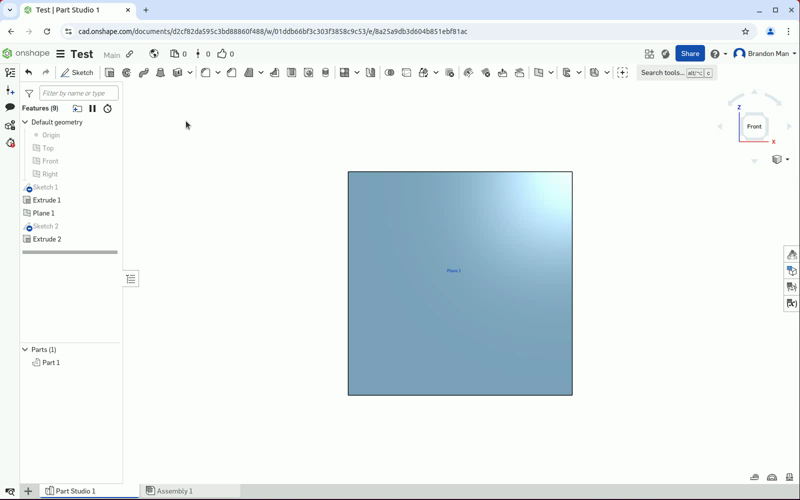
mouse_move(73, 189)
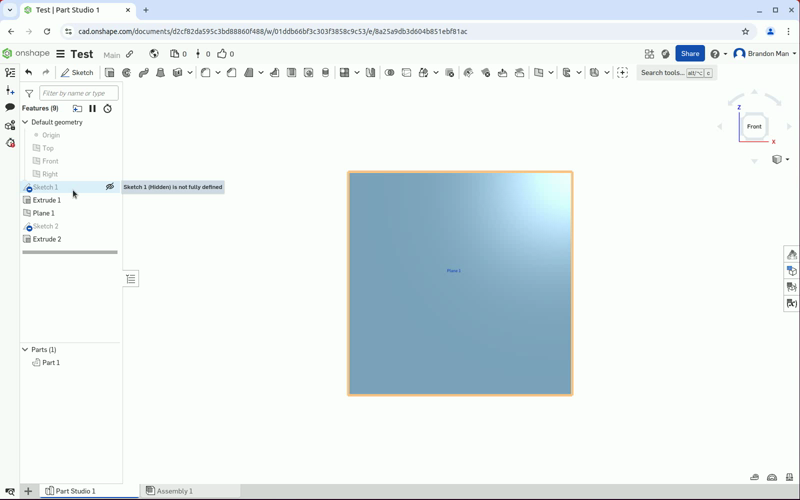
click(73, 189)
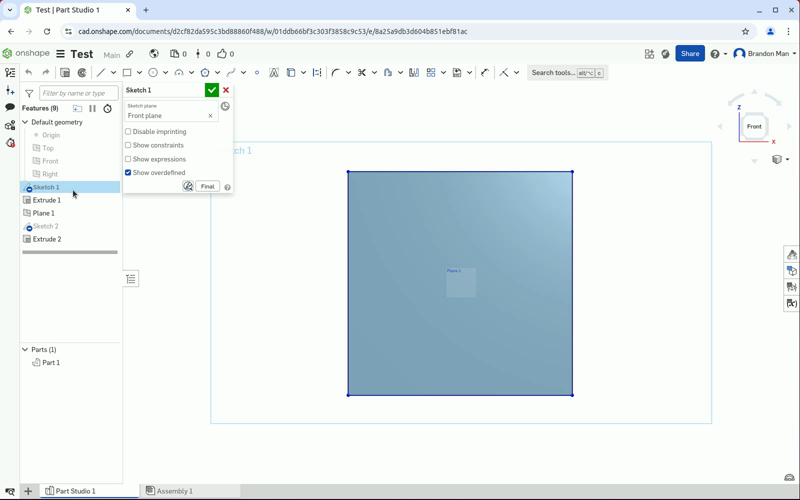
mouse_move(229, 92)
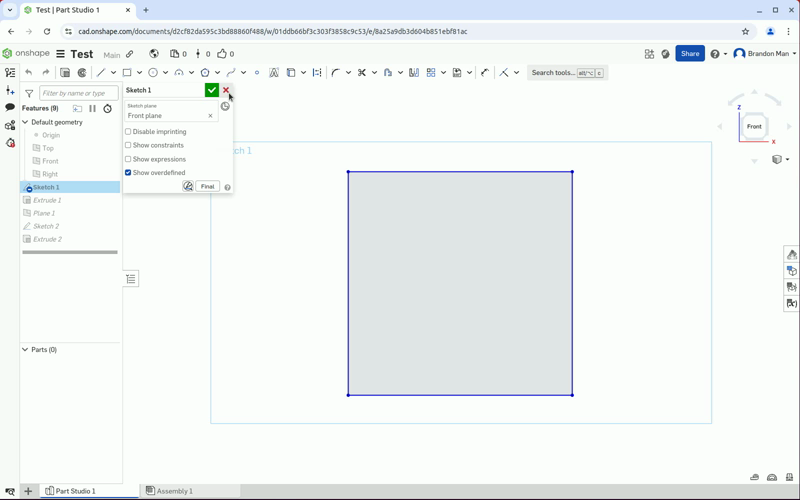
click(229, 92)
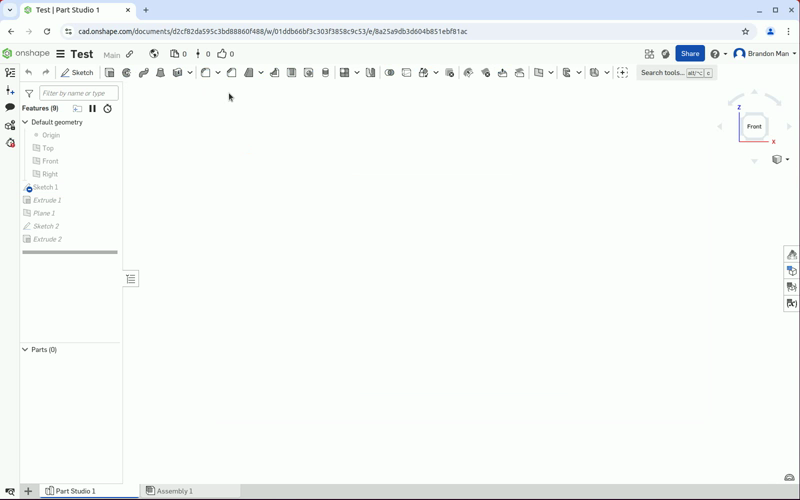
key(shift+s)
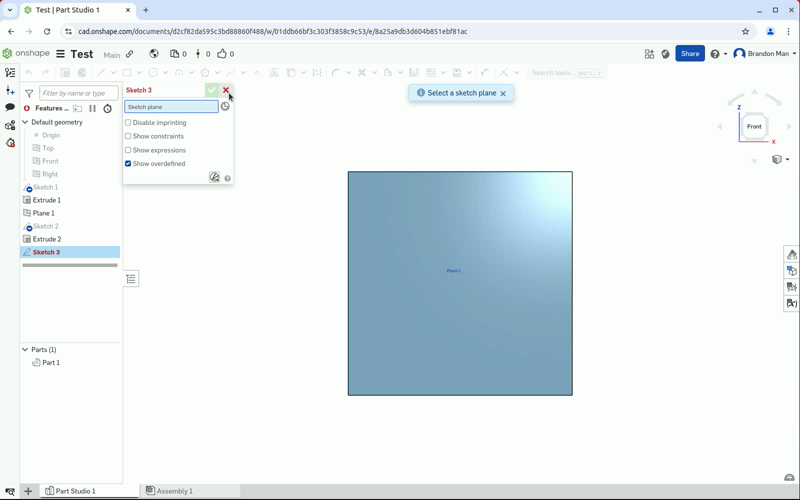
mouse_move(73, 215)
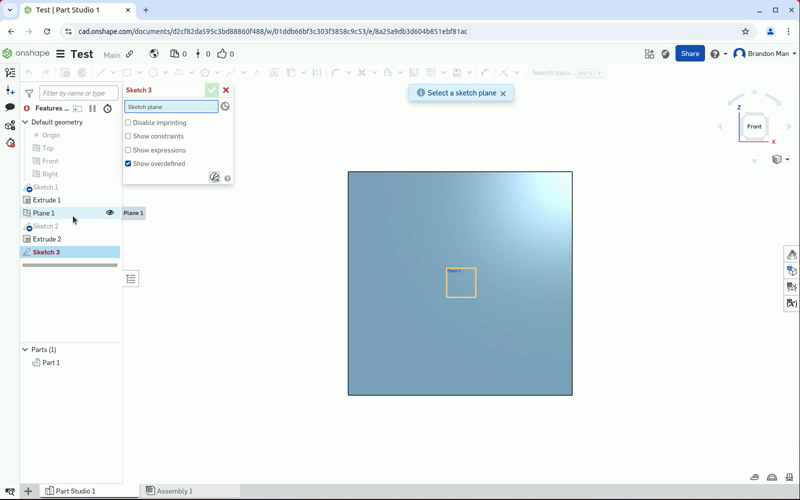
click(73, 215)
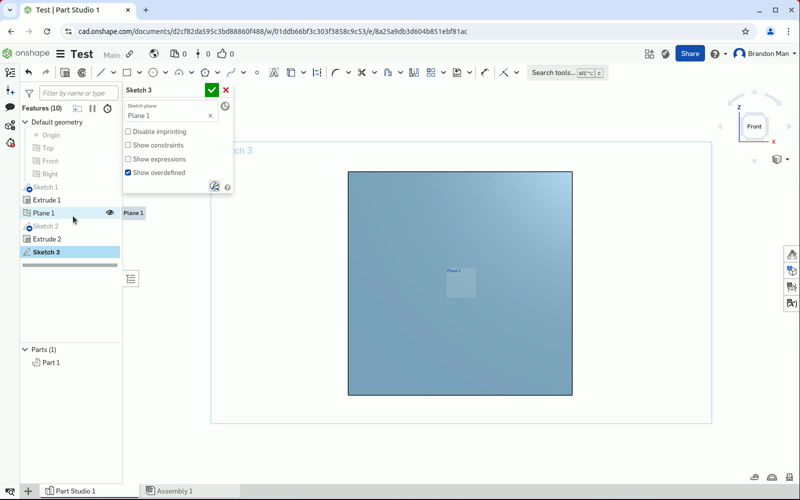
mouse_move(73, 352)
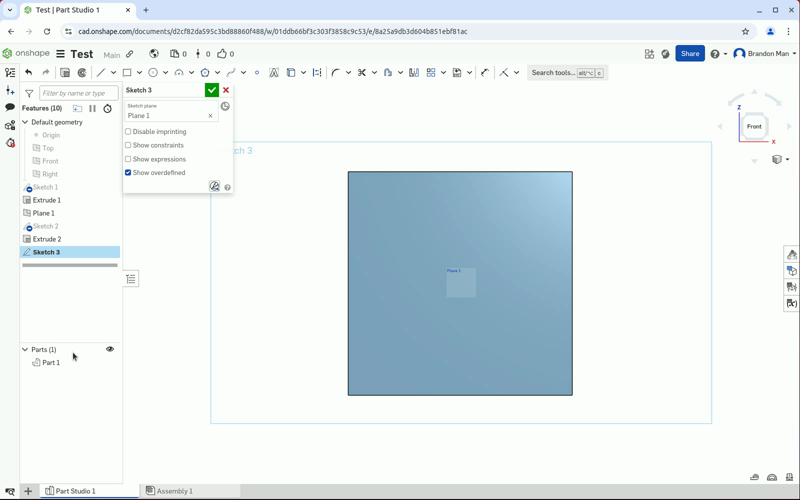
key(y)
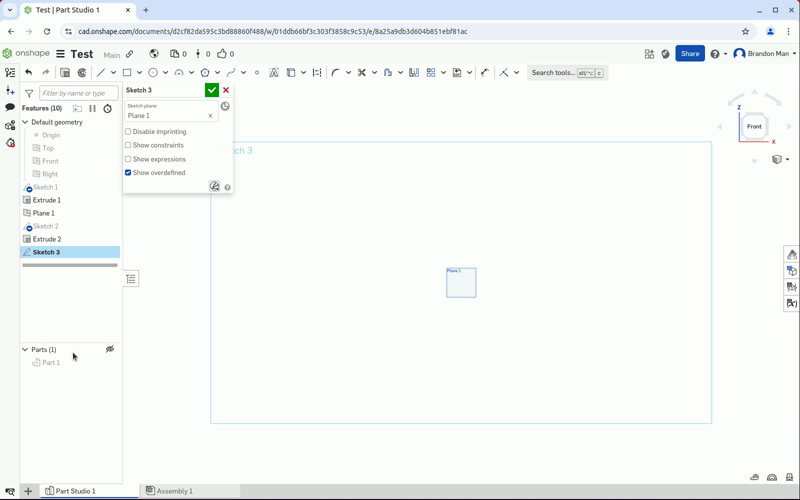
key(a)
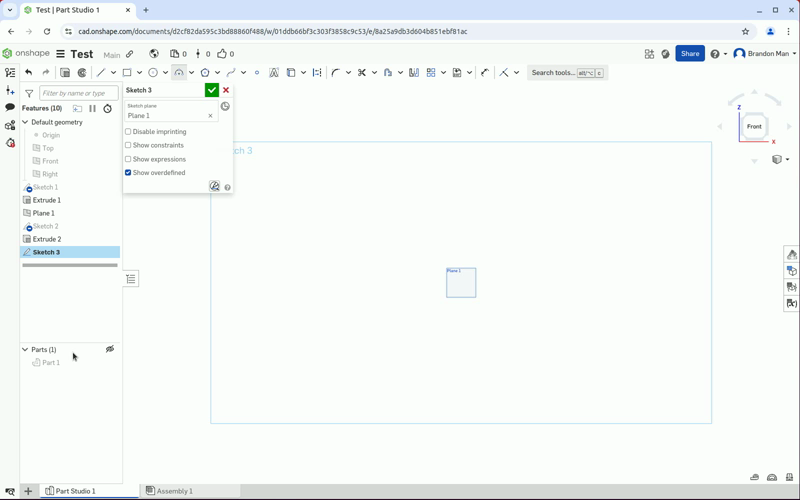
key_down(shift)
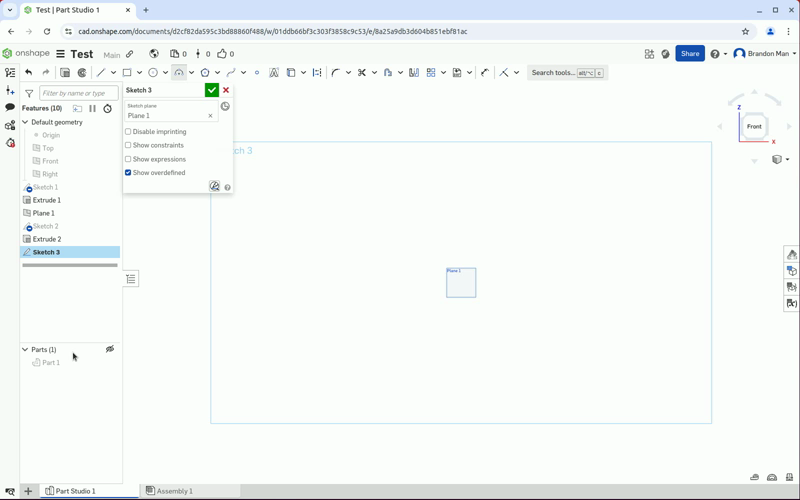
mouse_move(370, 351)
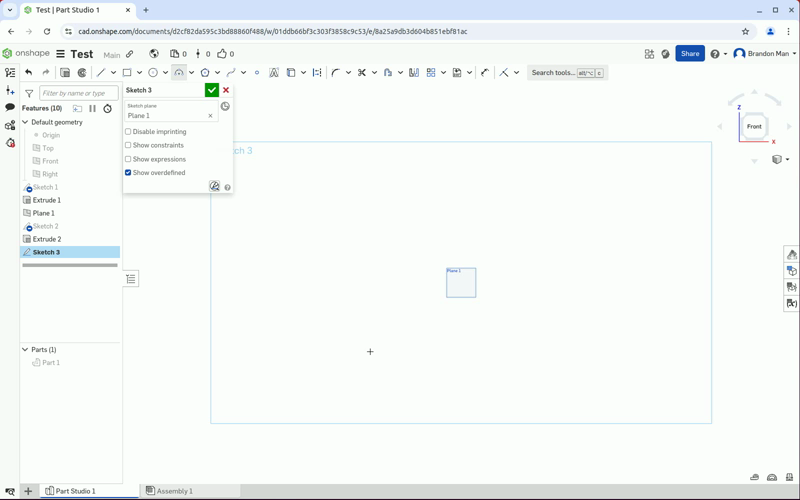
click(370, 351)
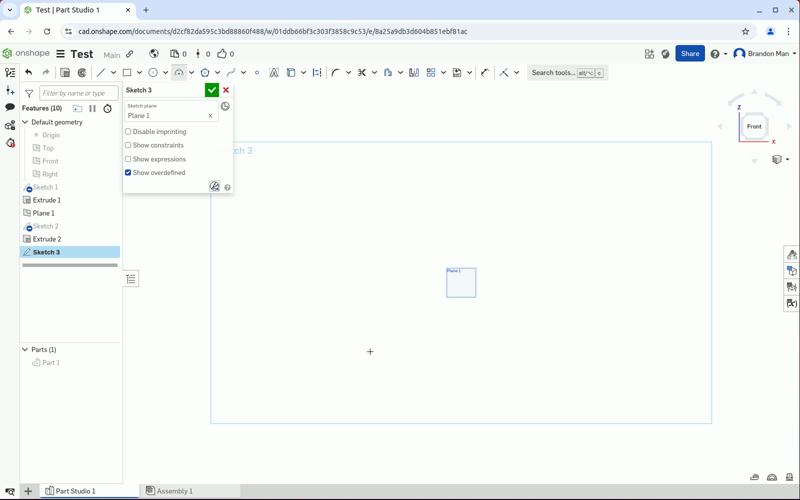
key_up(shift)
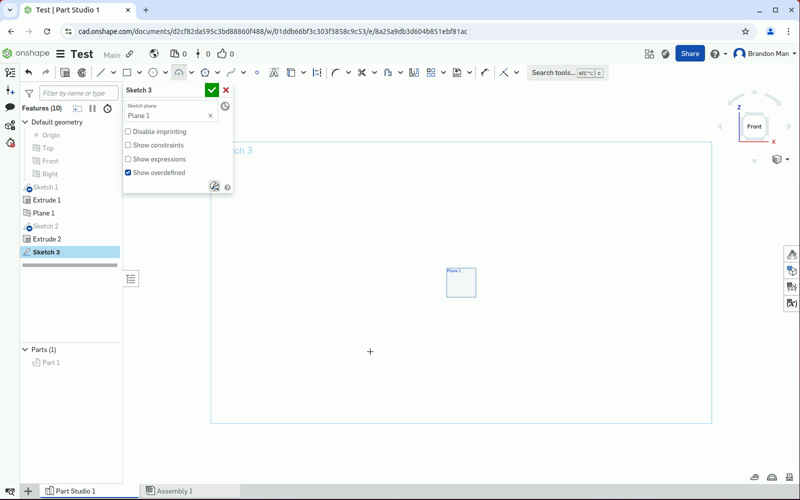
key_down(shift)
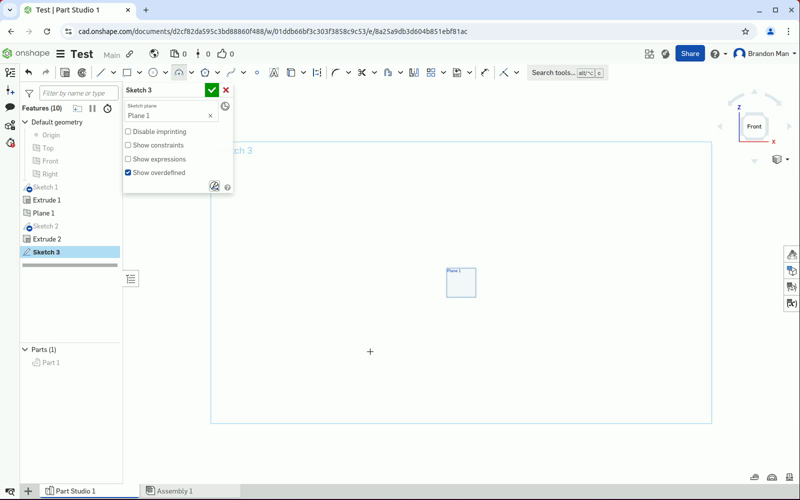
mouse_move(393, 327)
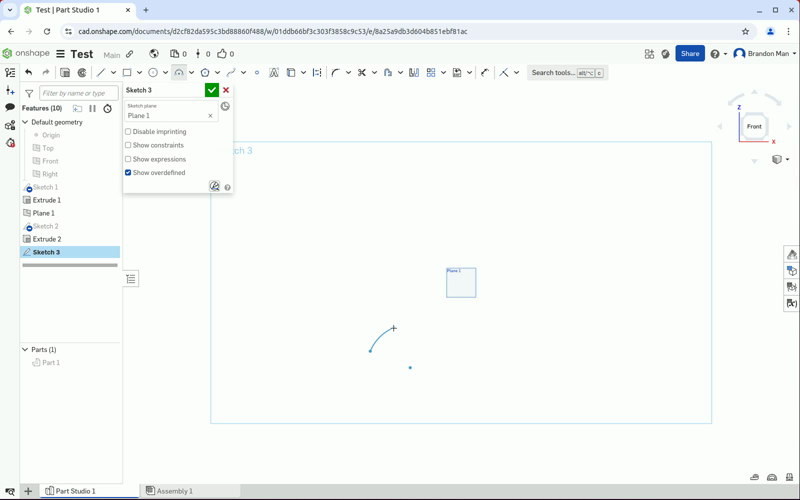
click(393, 327)
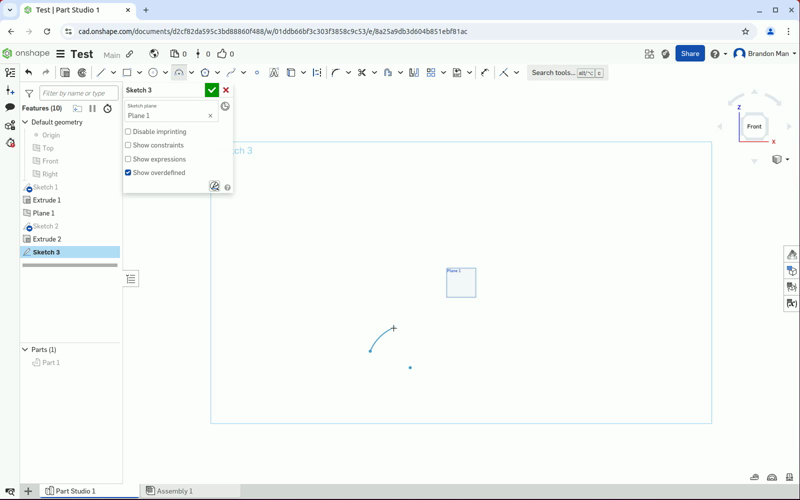
mouse_move(377, 334)
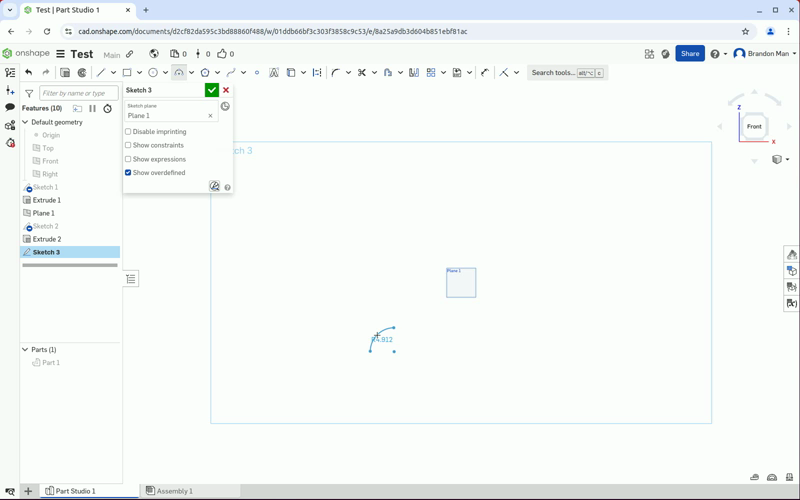
click(377, 334)
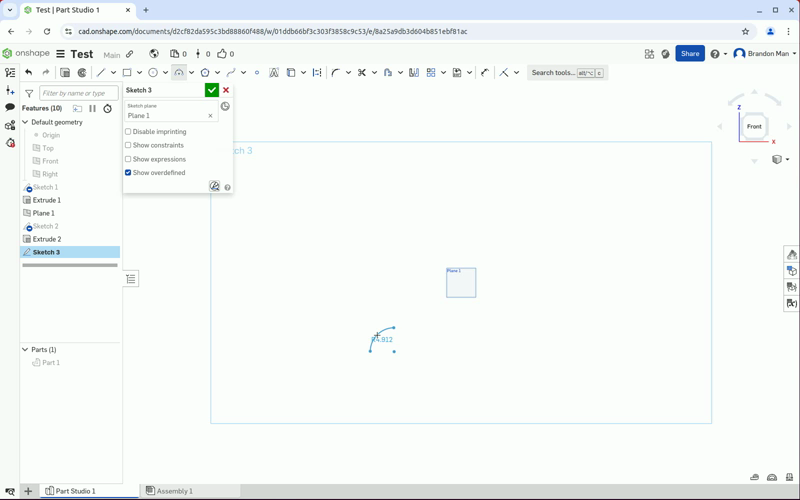
key_up(shift)
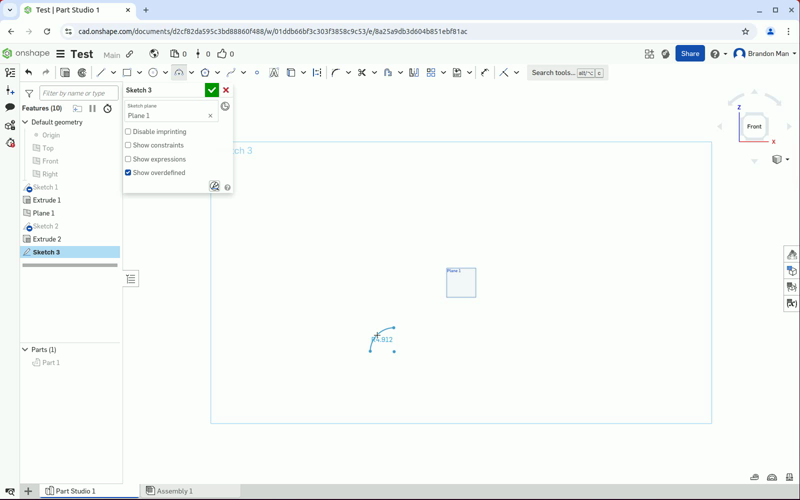
key(esc)
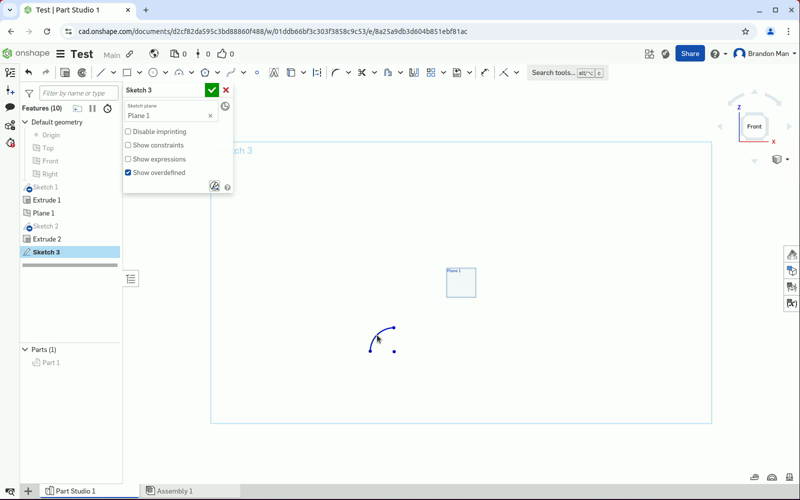
key(l)
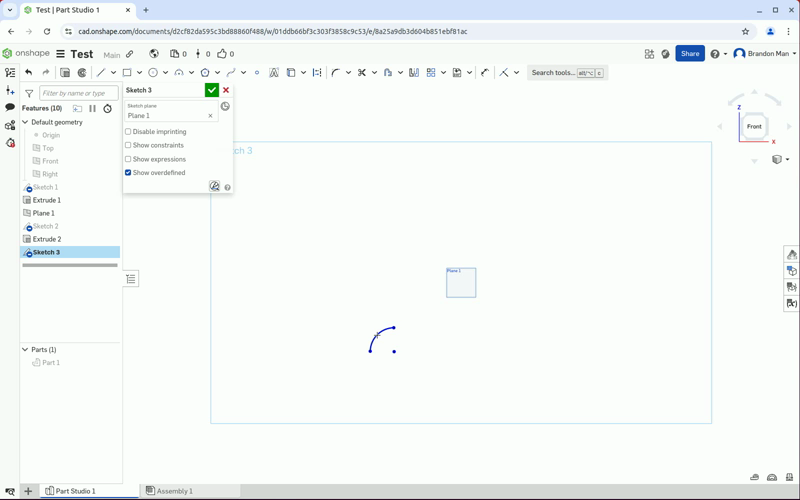
mouse_move(393, 327)
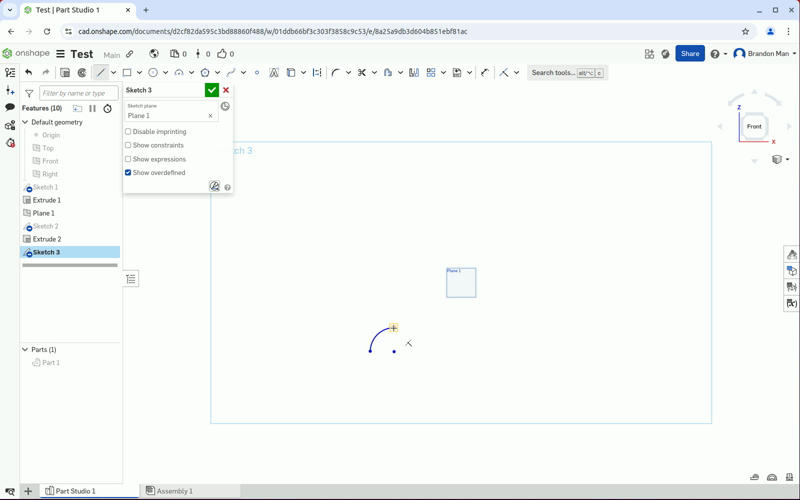
click(393, 327)
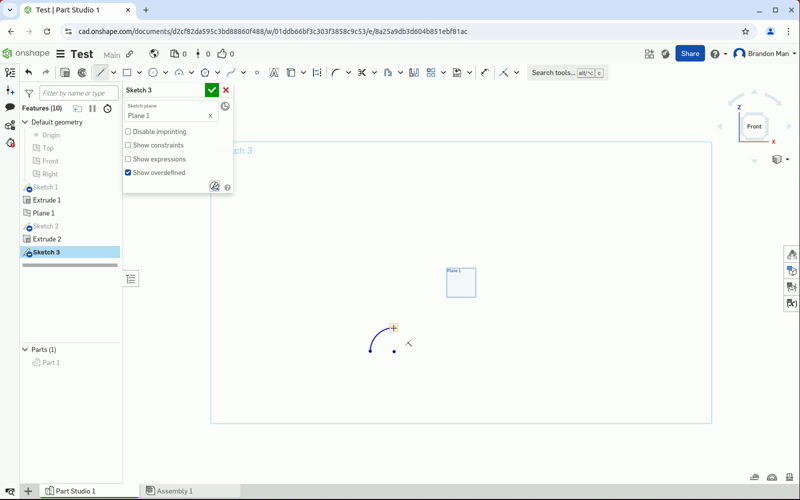
key_down(shift)
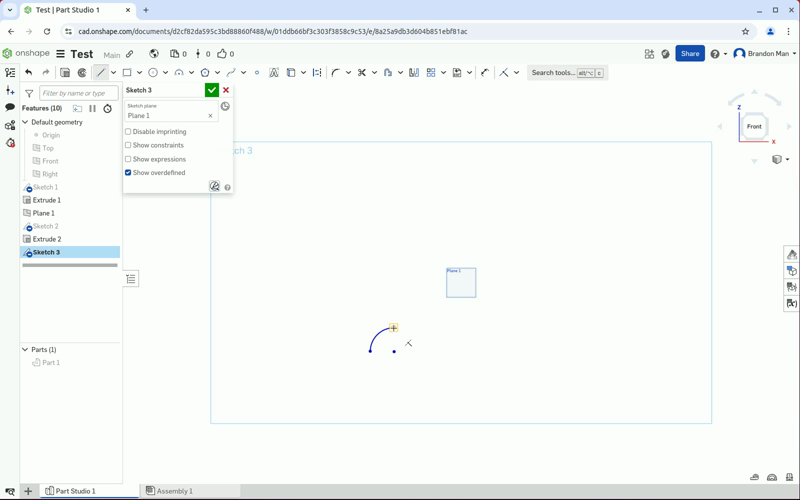
mouse_move(423, 327)
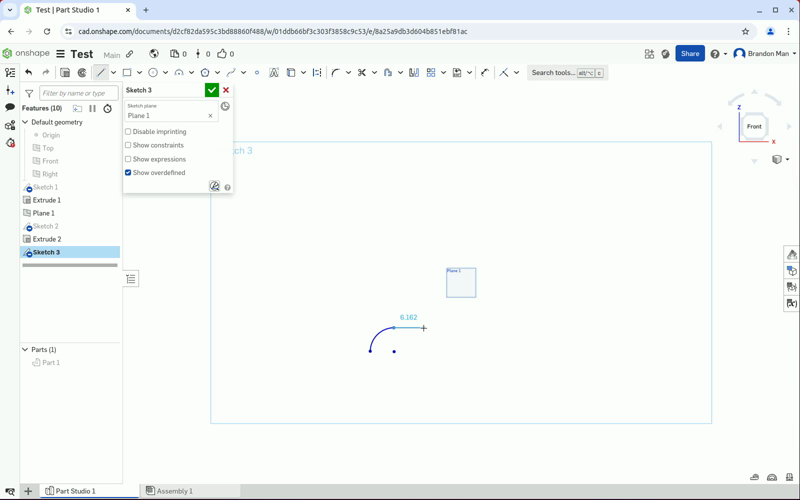
mouse_move(414, 327)
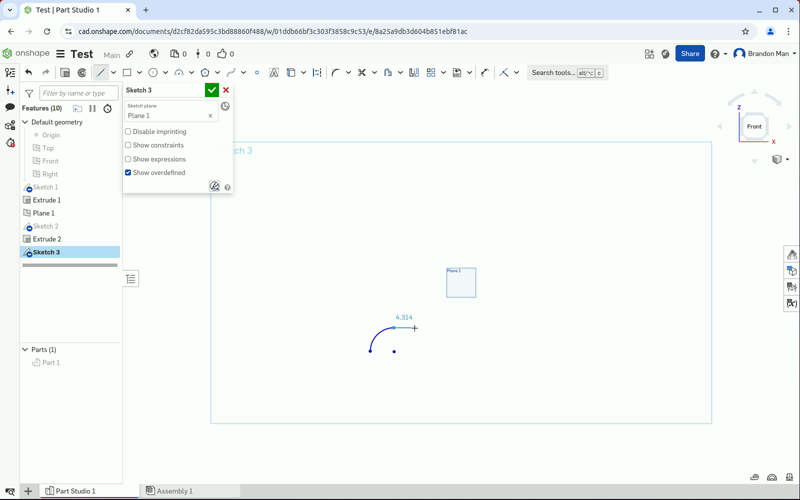
click(414, 327)
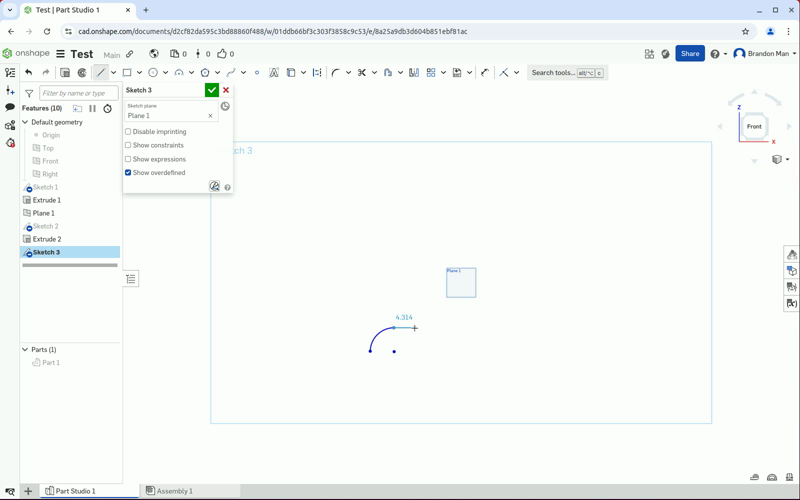
key_up(shift)
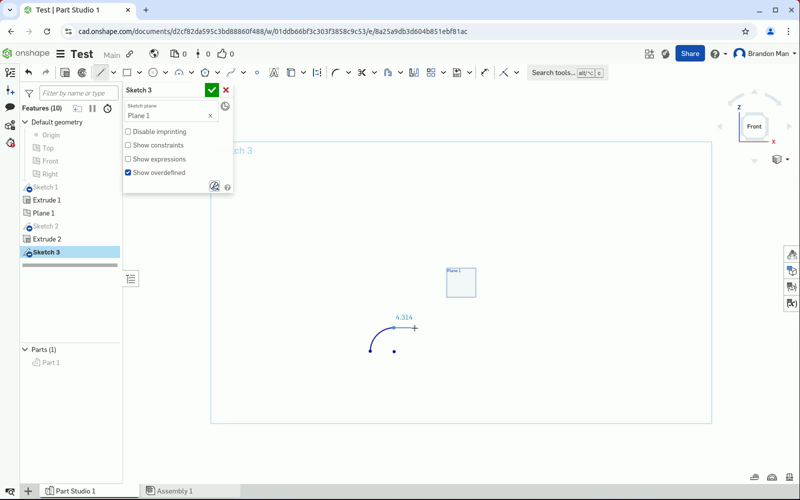
key_down(shift)
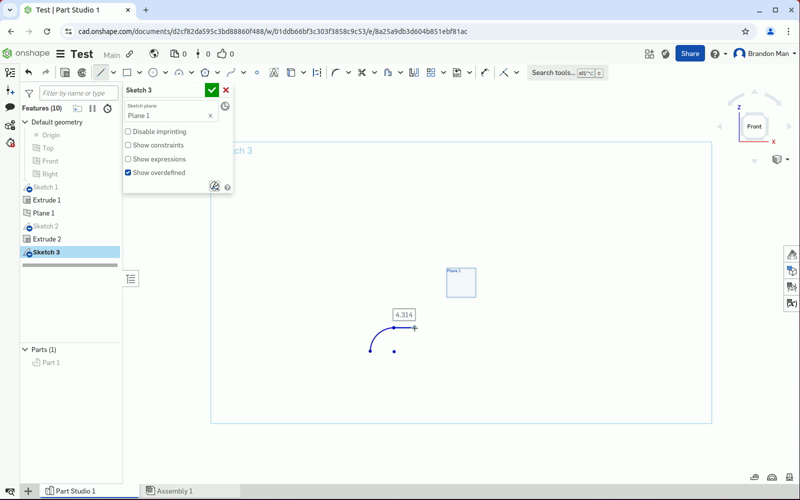
mouse_move(414, 217)
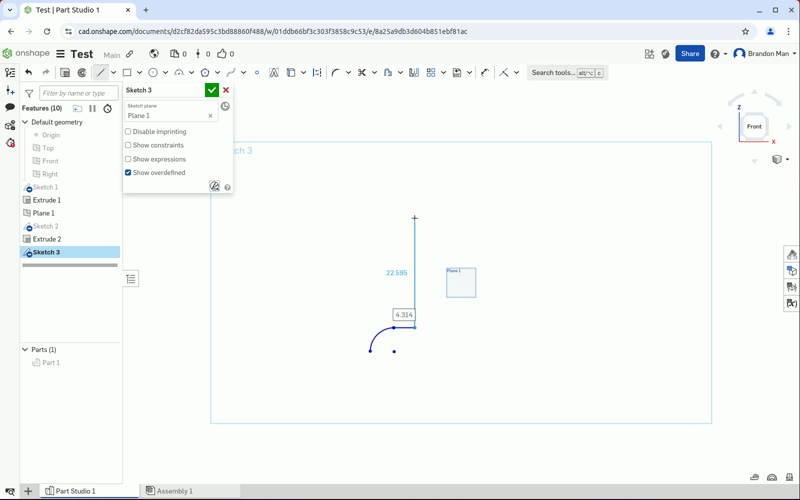
click(414, 217)
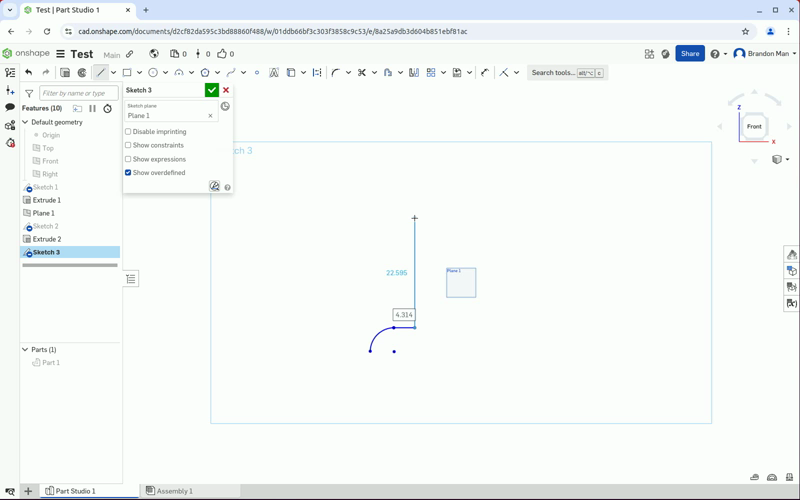
key_up(shift)
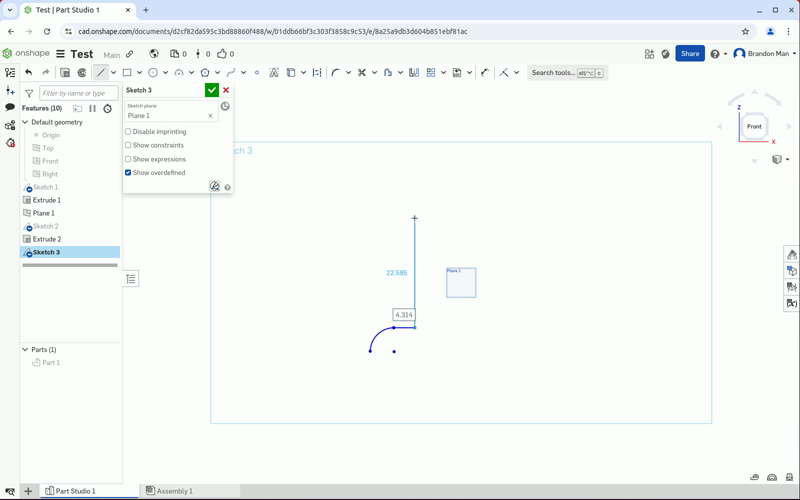
key(esc)
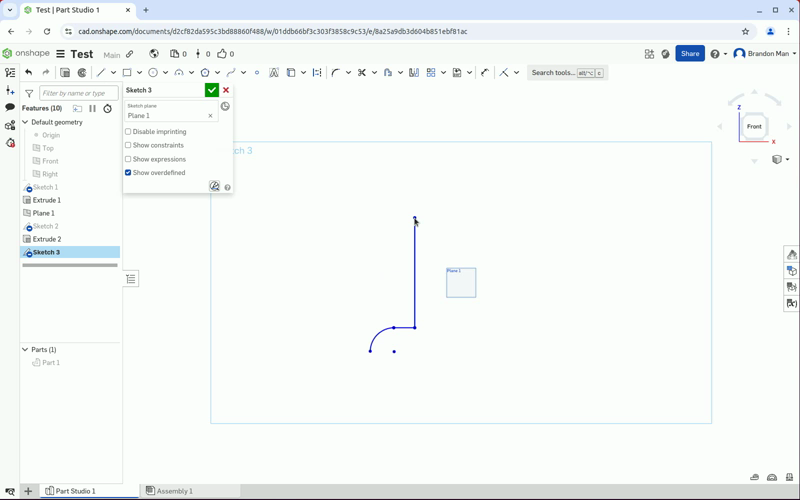
key(a)
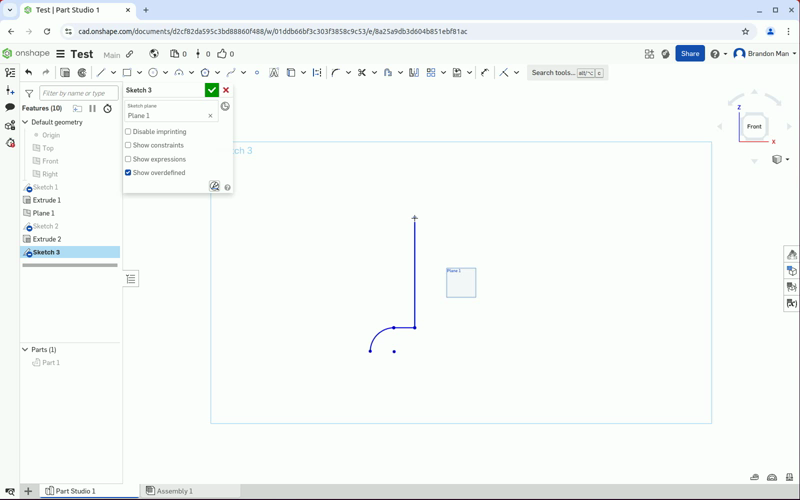
mouse_move(414, 217)
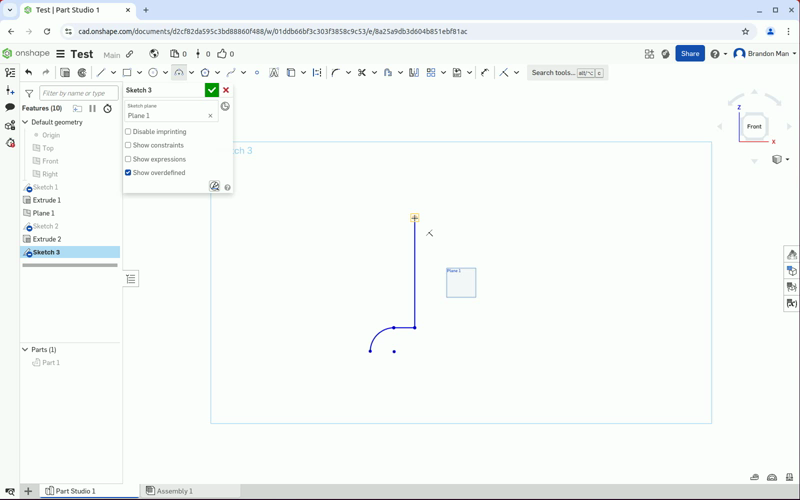
click(414, 217)
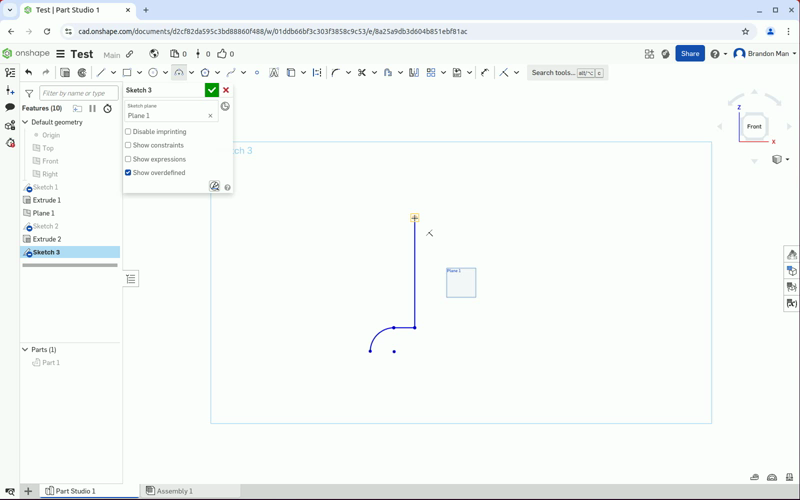
key_down(shift)
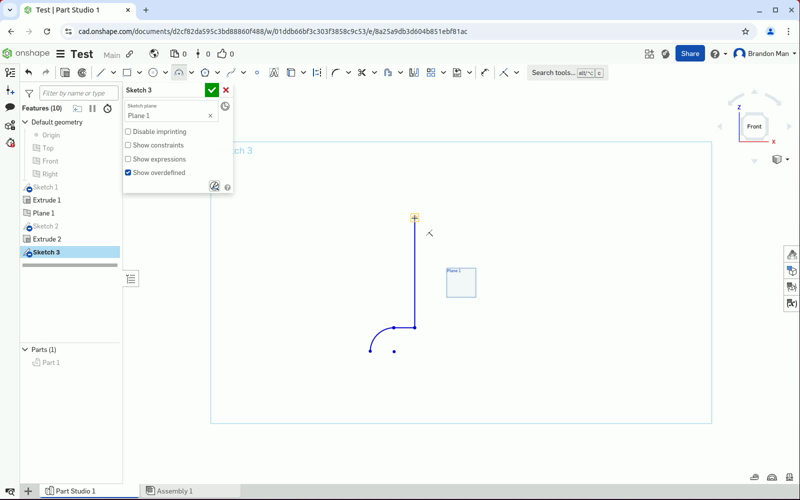
mouse_move(370, 217)
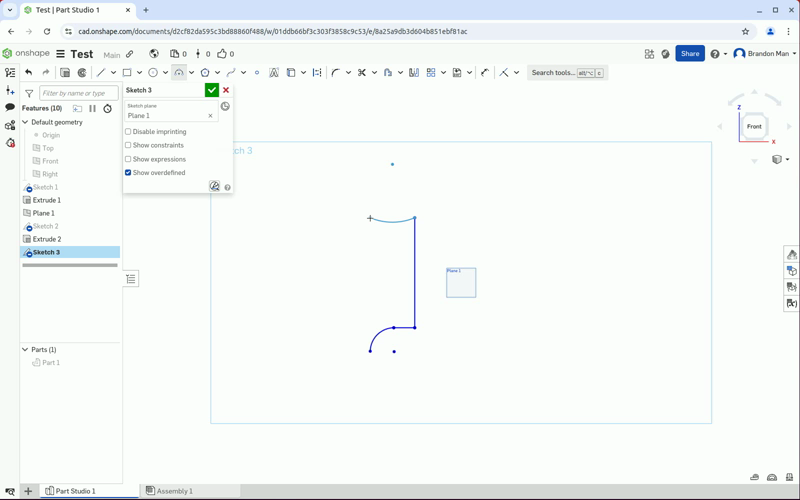
click(370, 217)
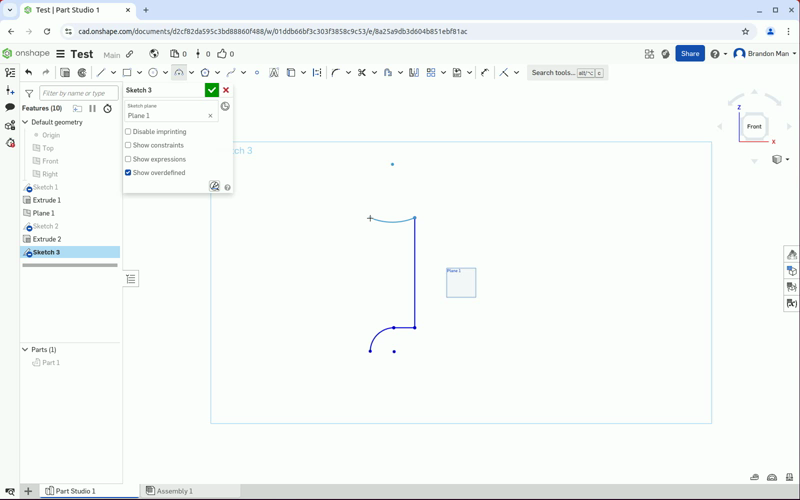
mouse_move(392, 195)
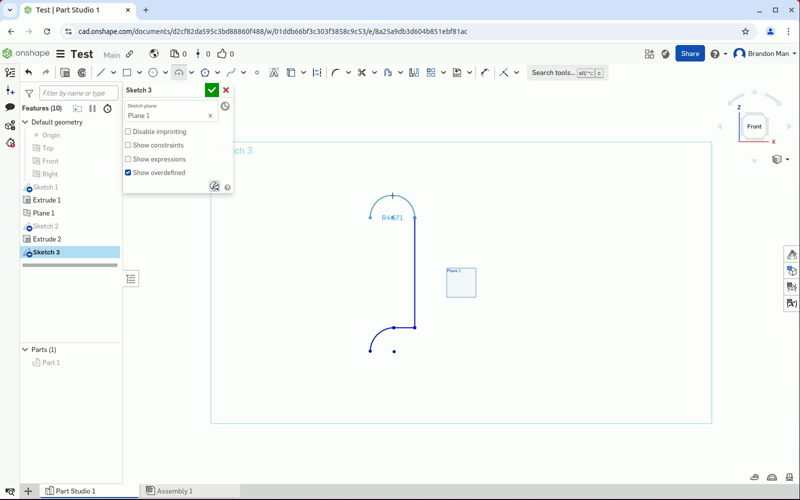
click(392, 195)
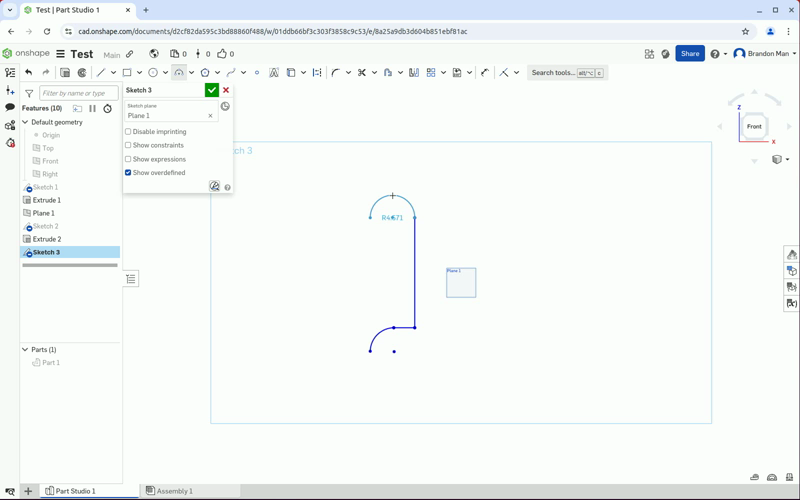
key_up(shift)
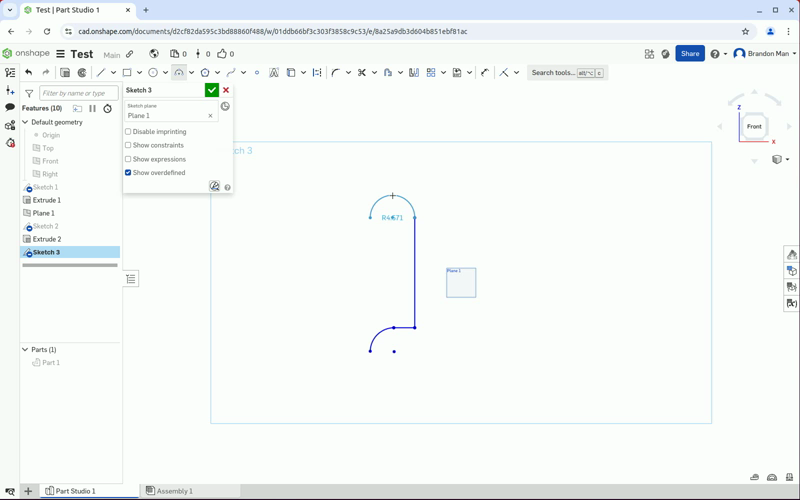
key(esc)
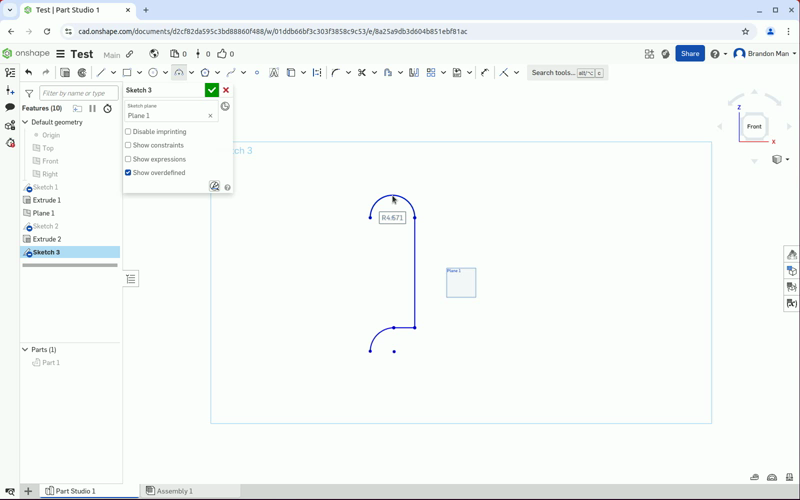
key(l)
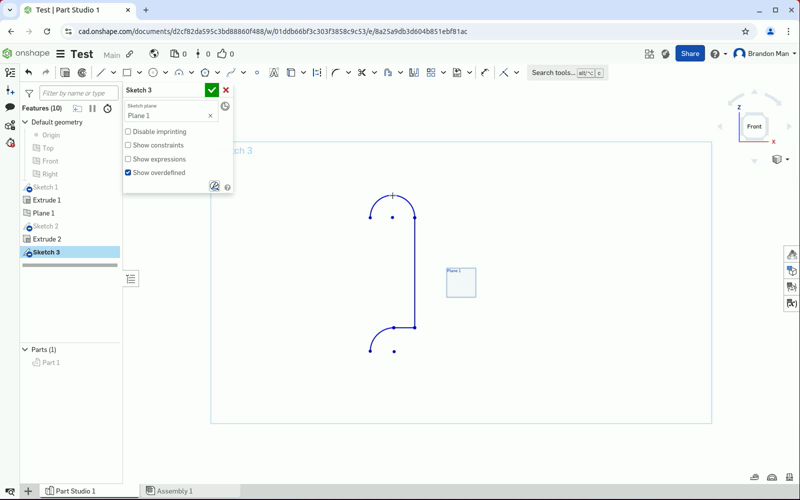
mouse_move(370, 217)
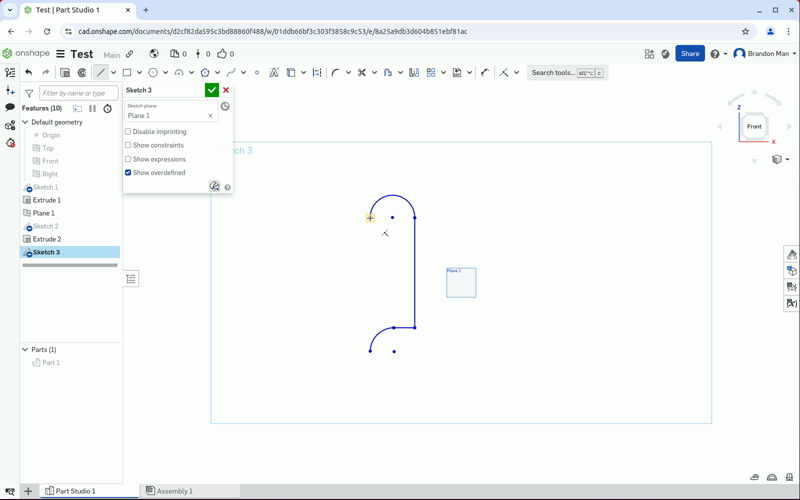
click(370, 217)
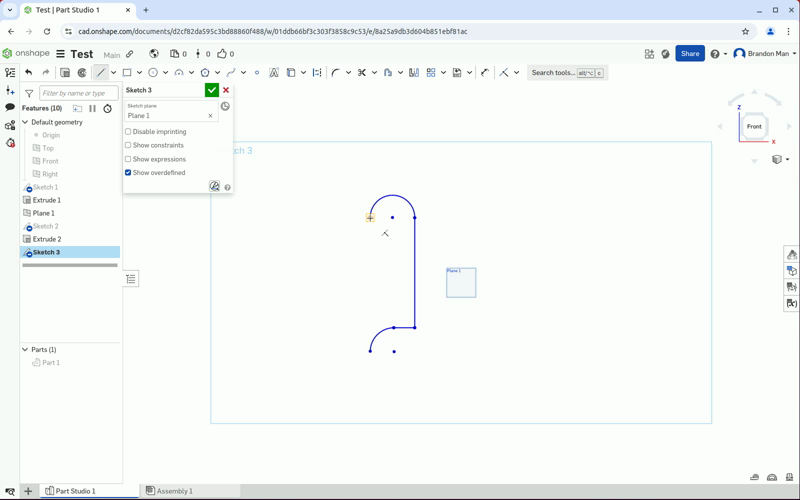
key_down(shift)
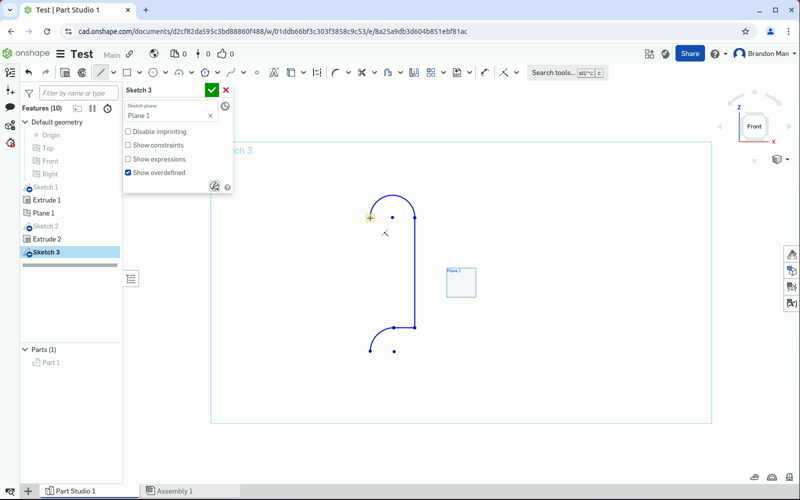
mouse_move(370, 351)
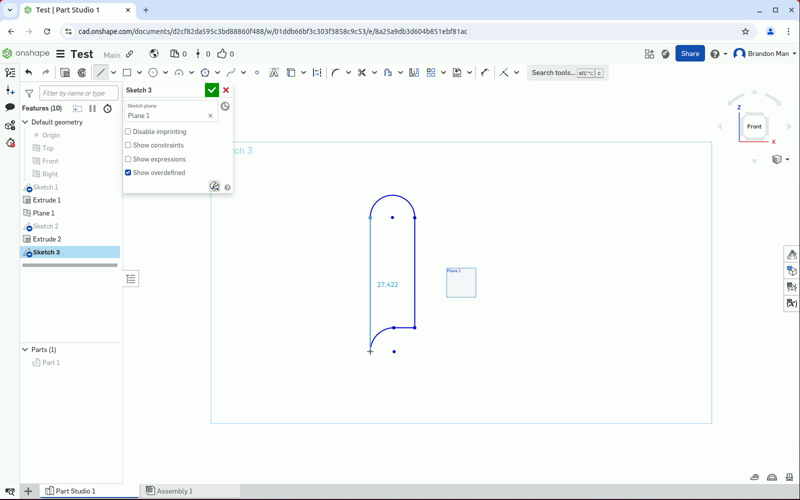
key_up(shift)
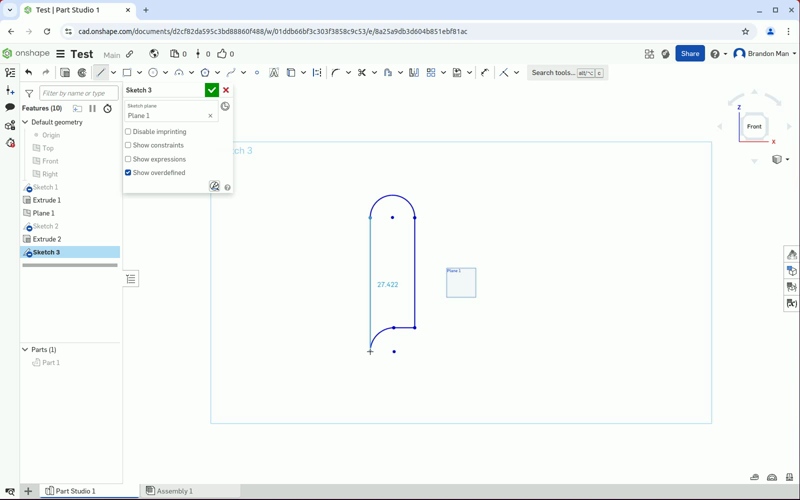
click(370, 351)
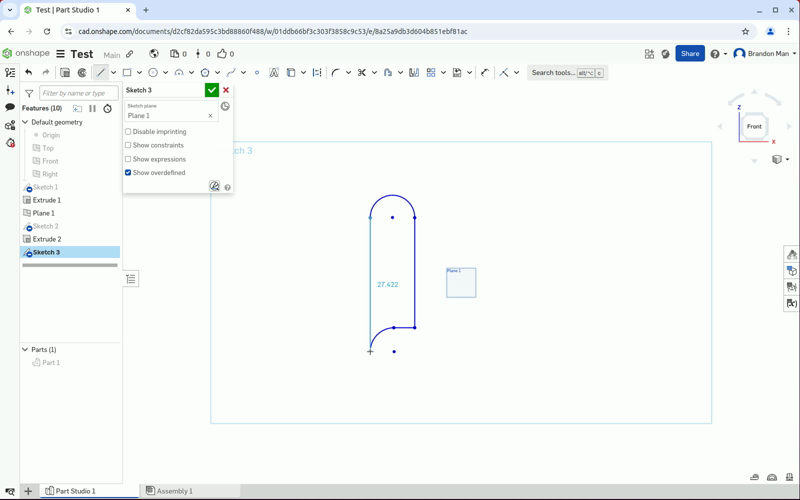
key(esc)
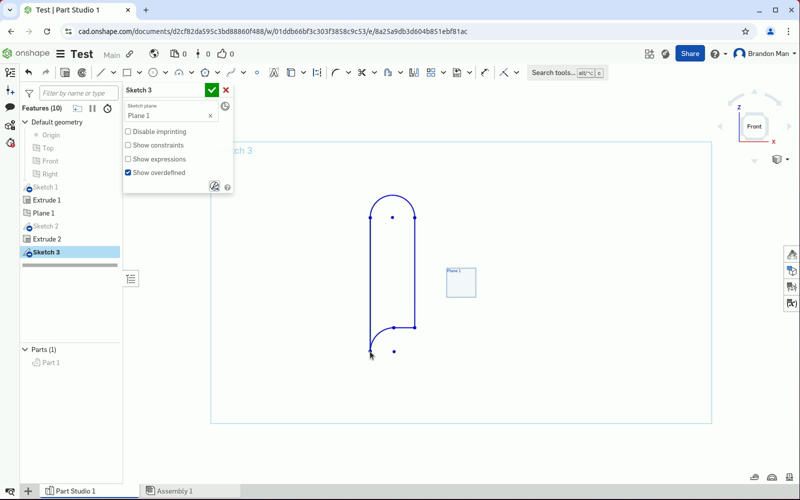
mouse_move(390, 288)
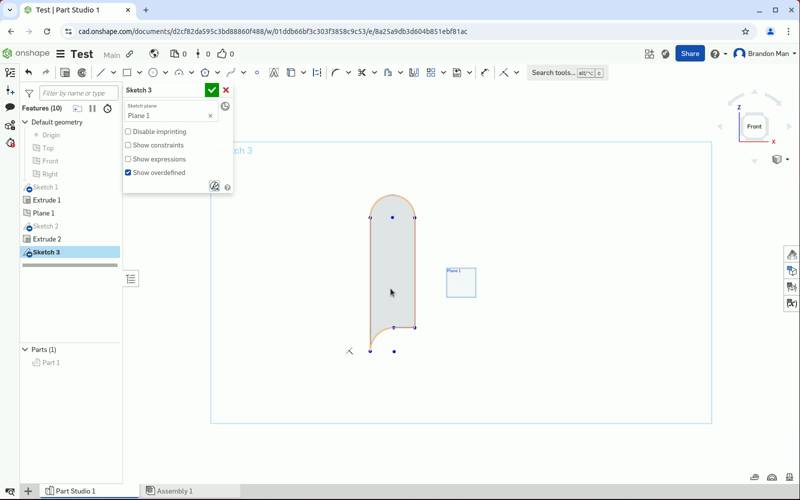
click(390, 288)
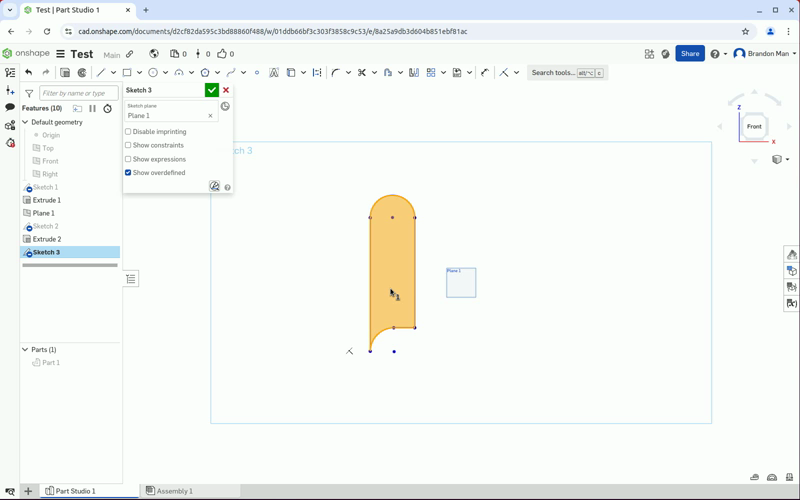
mouse_move(73, 352)
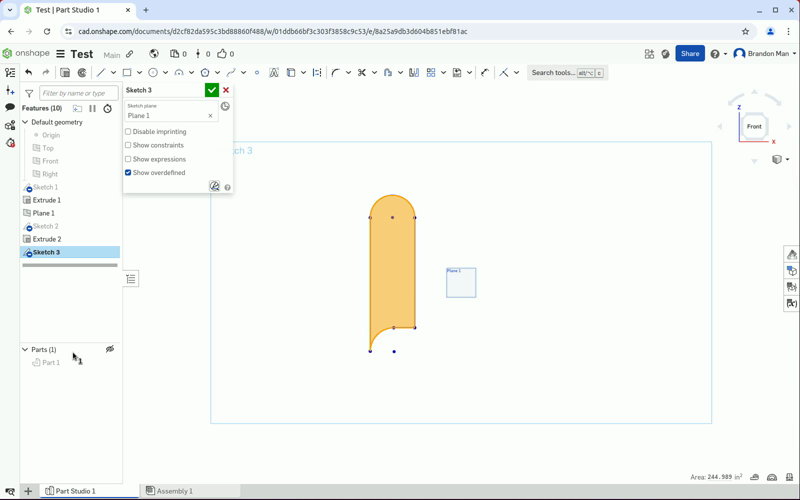
key(shift+y)
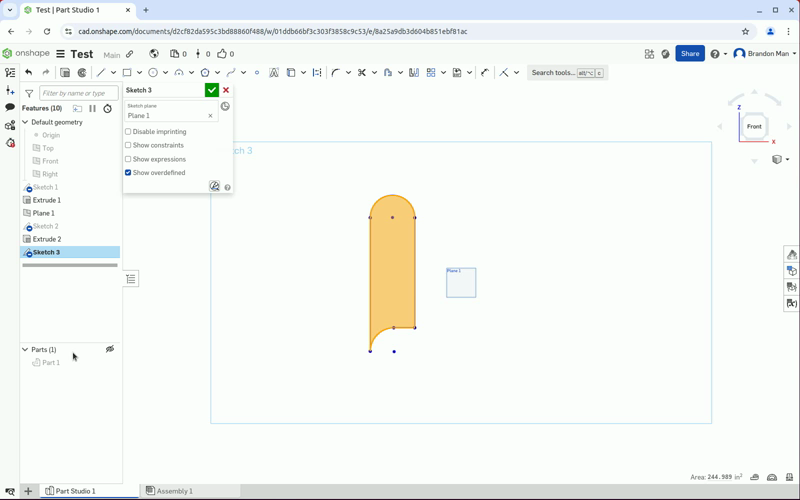
key(shift+e)
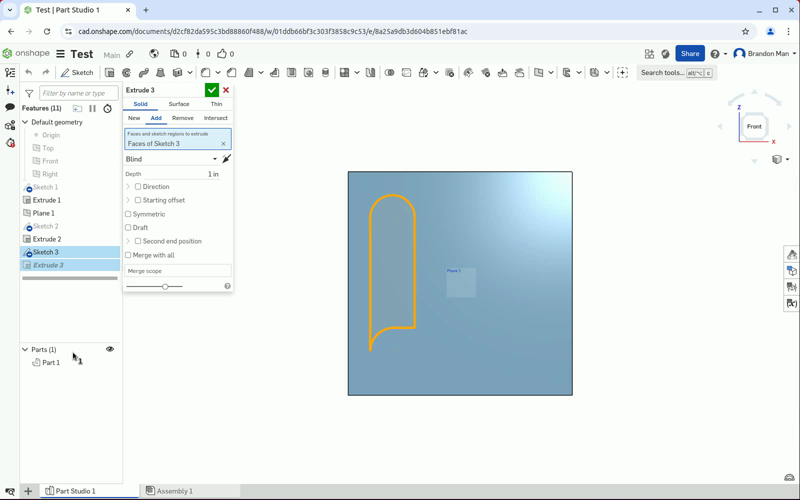
mouse_move(143, 106)
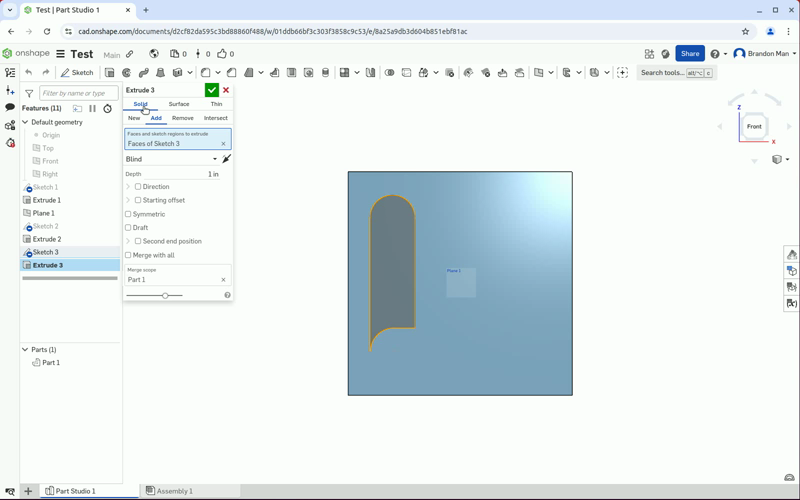
click(143, 106)
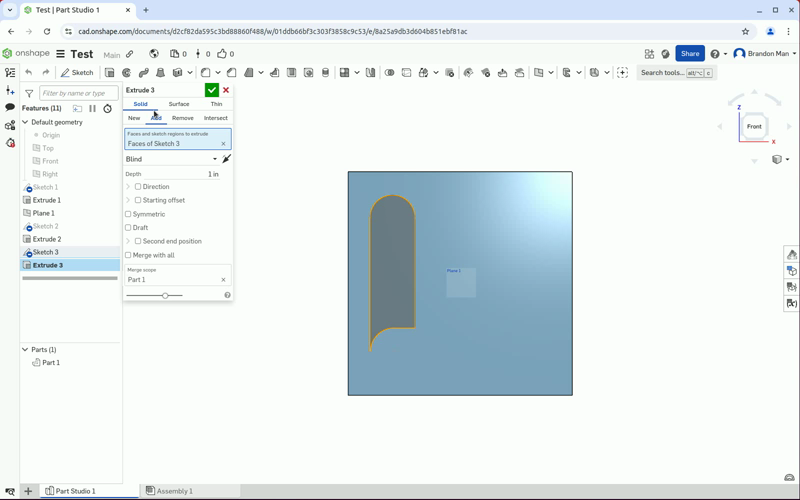
mouse_move(186, 120)
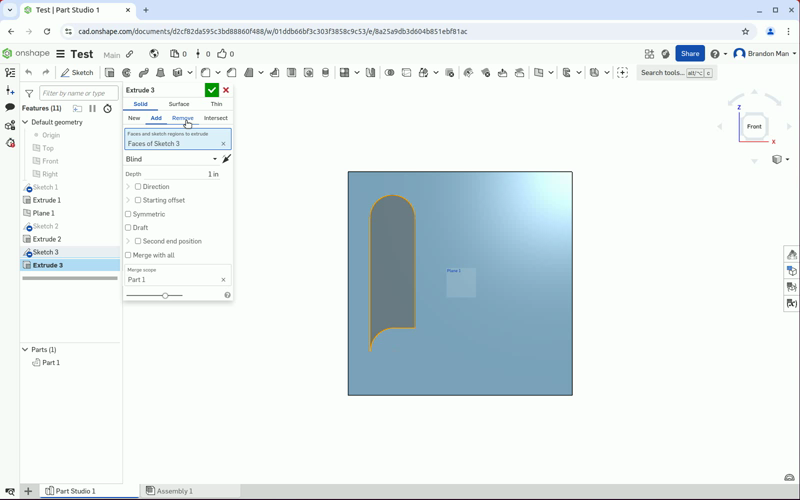
click(186, 120)
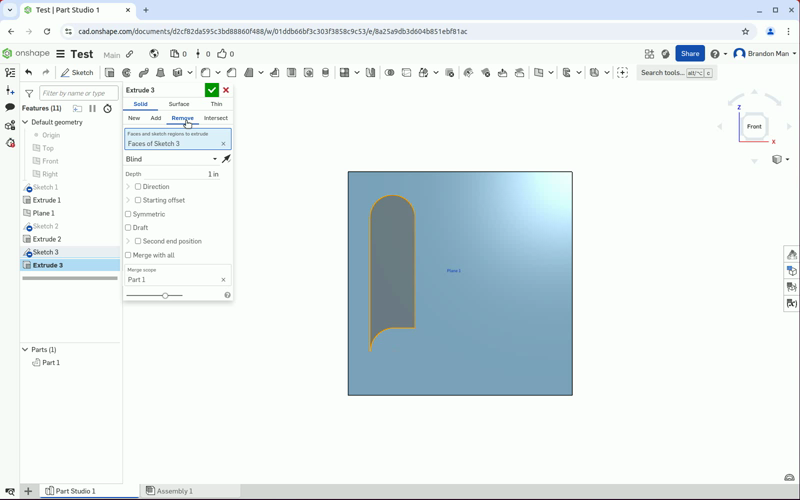
key(tab, 4)
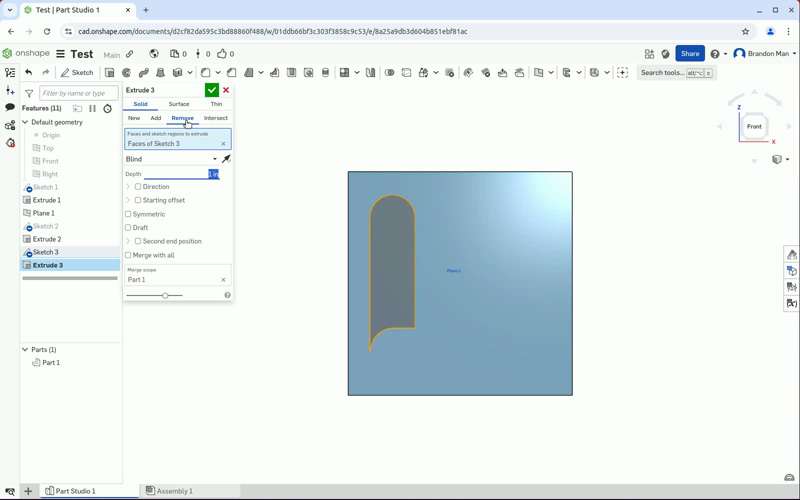
text(1.926)
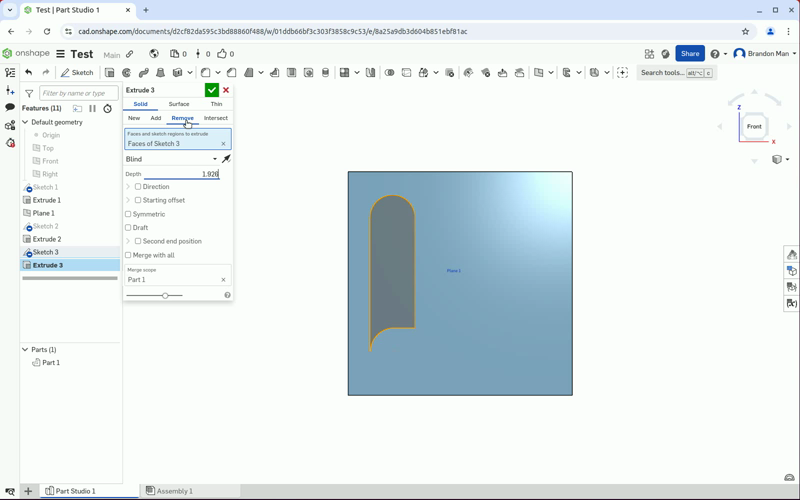
key(tab, 6)
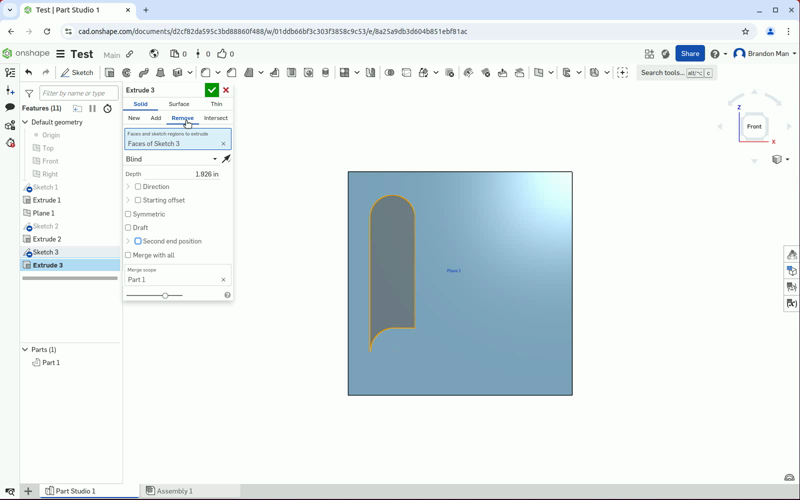
key(space)
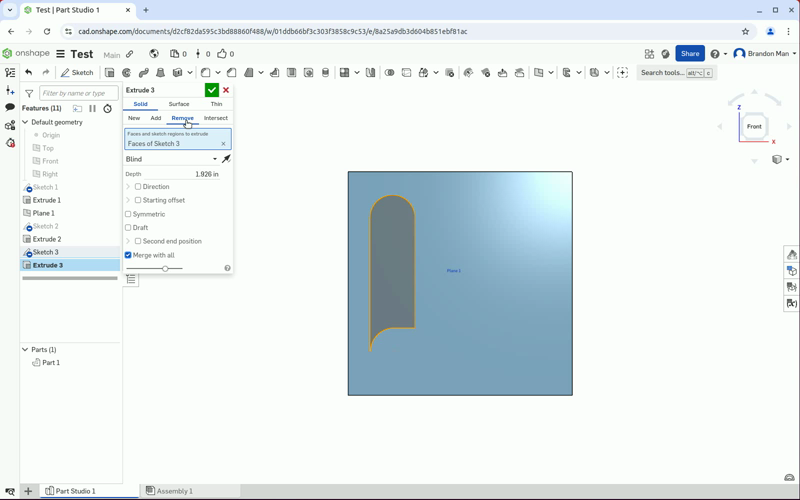
key(enter)
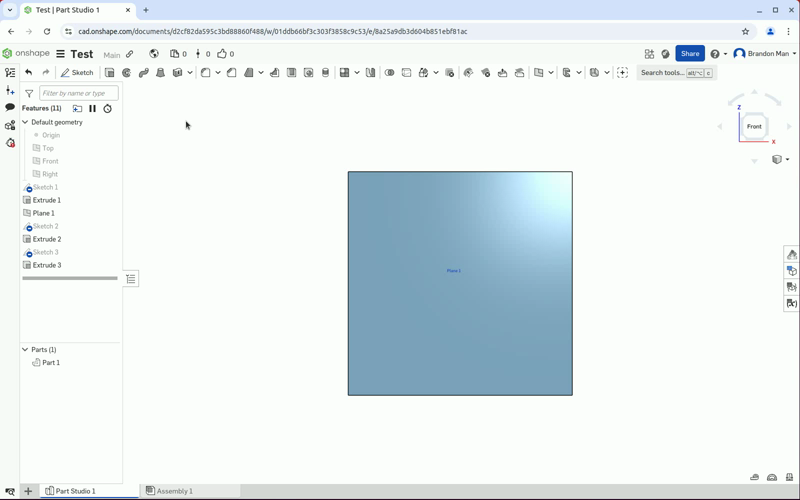
key(shift+h)
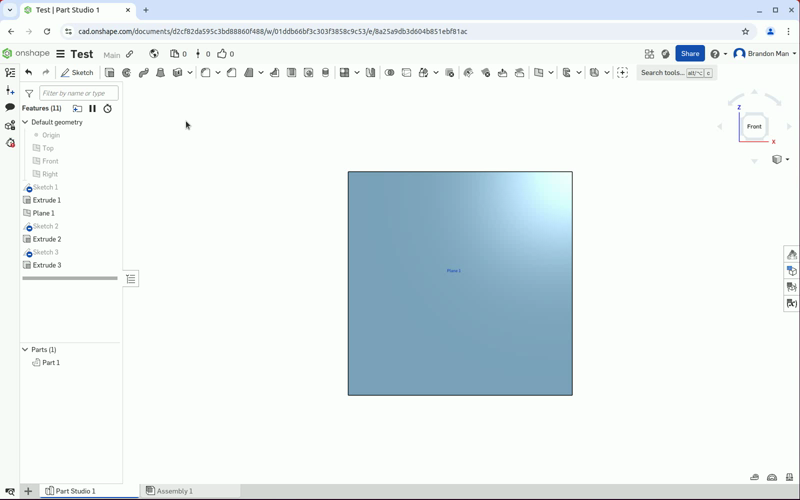
key(shift+h)
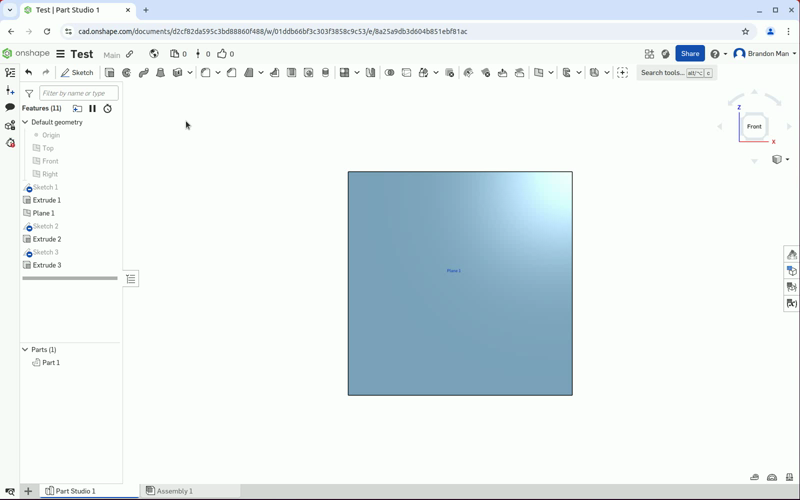
mouse_move(73, 189)
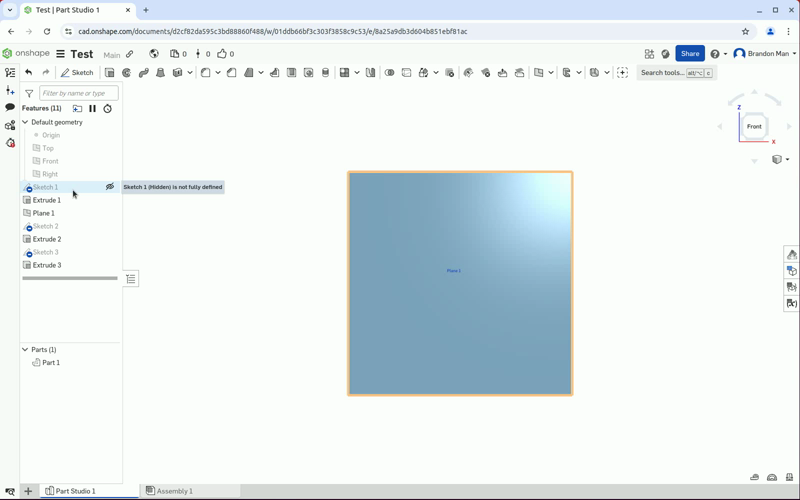
click(73, 189)
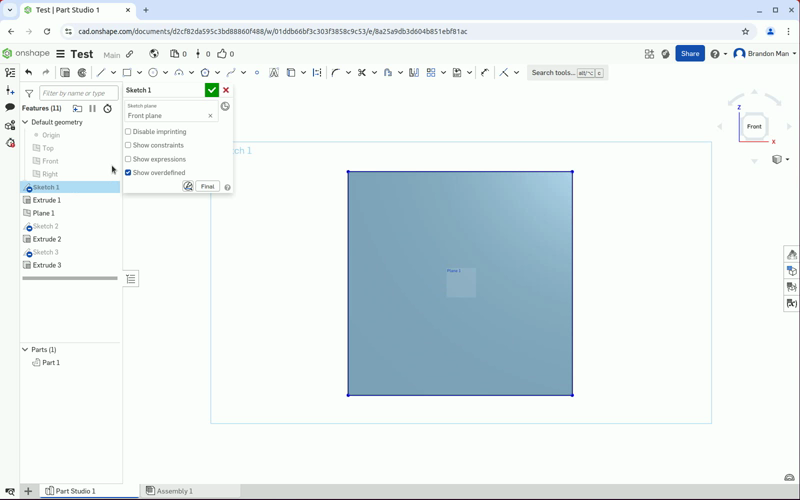
mouse_move(229, 92)
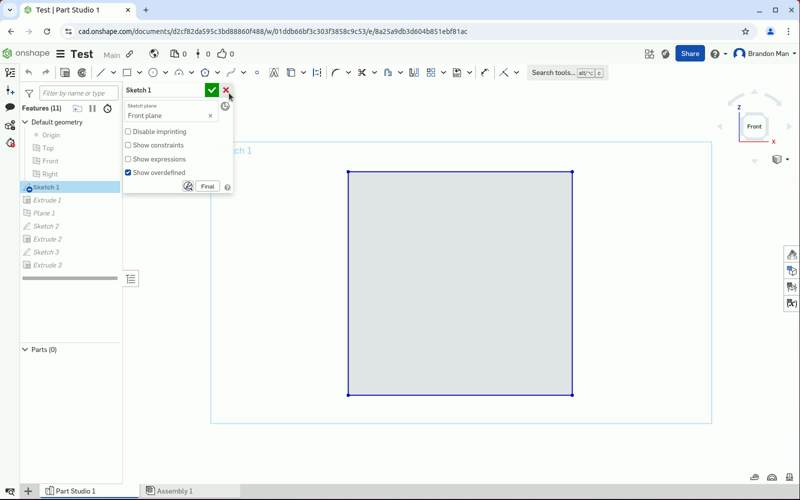
click(229, 92)
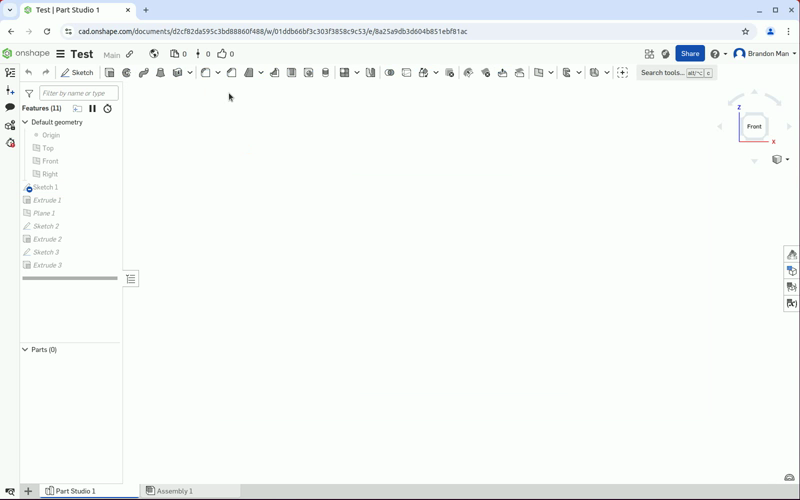
key(shift+s)
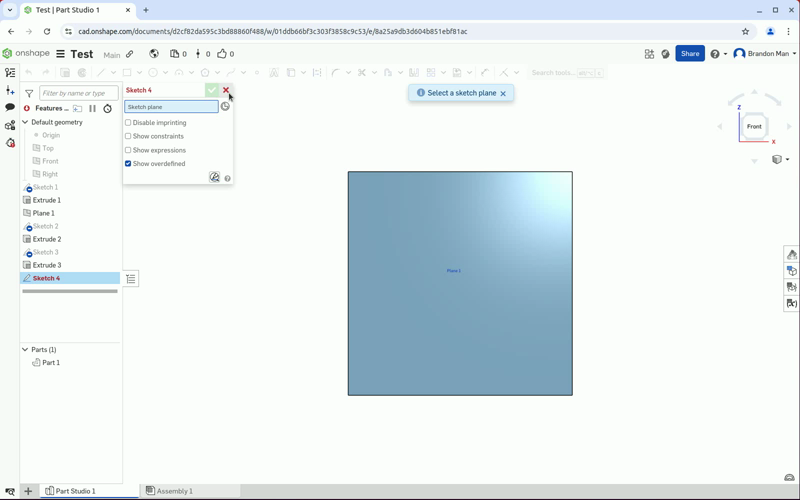
mouse_move(73, 215)
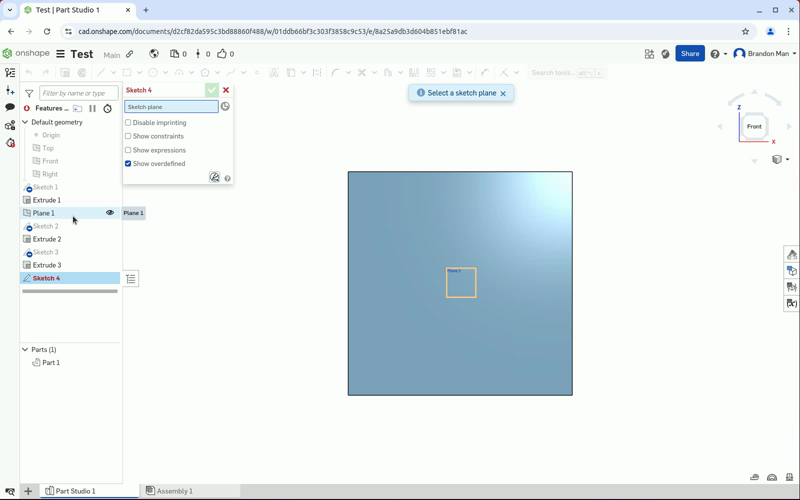
click(73, 215)
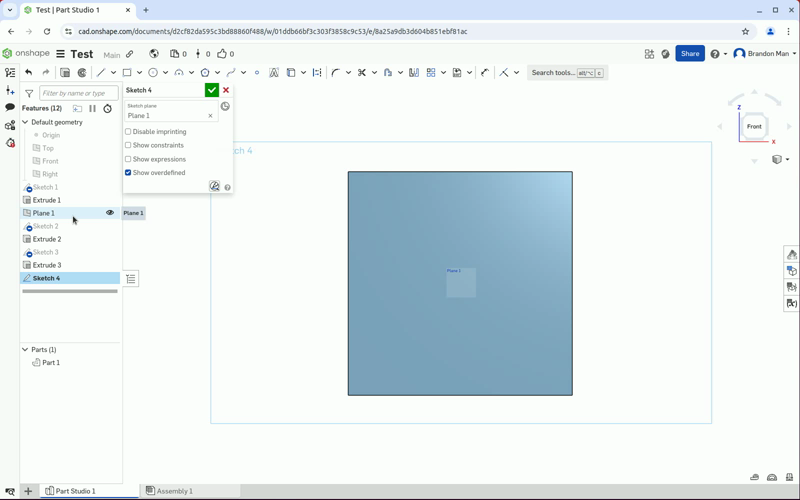
mouse_move(73, 352)
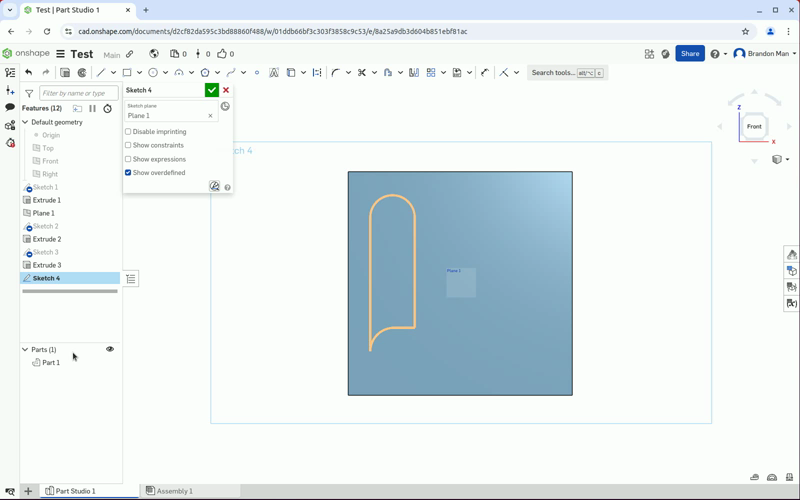
key(y)
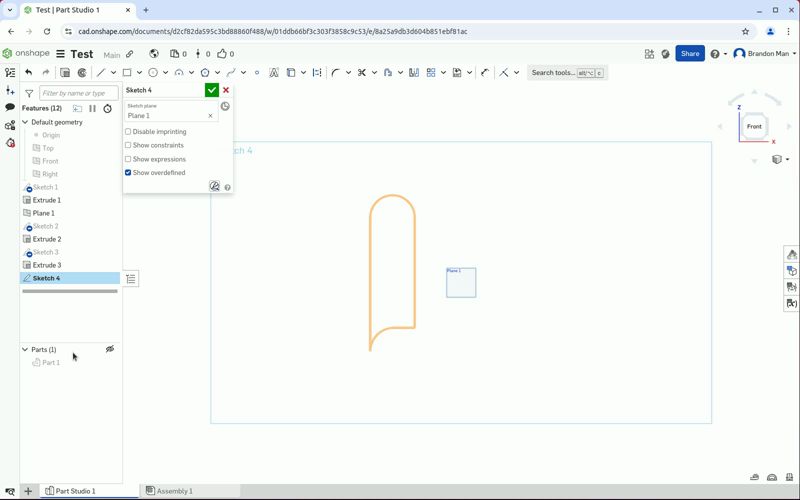
key(l)
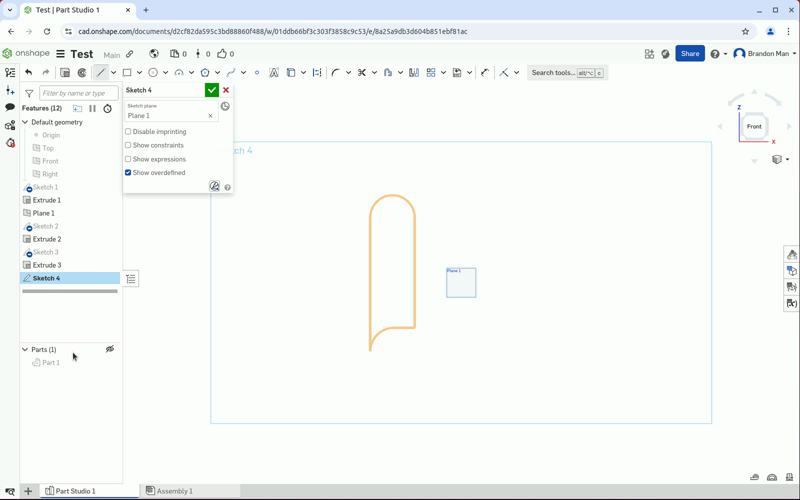
key_down(shift)
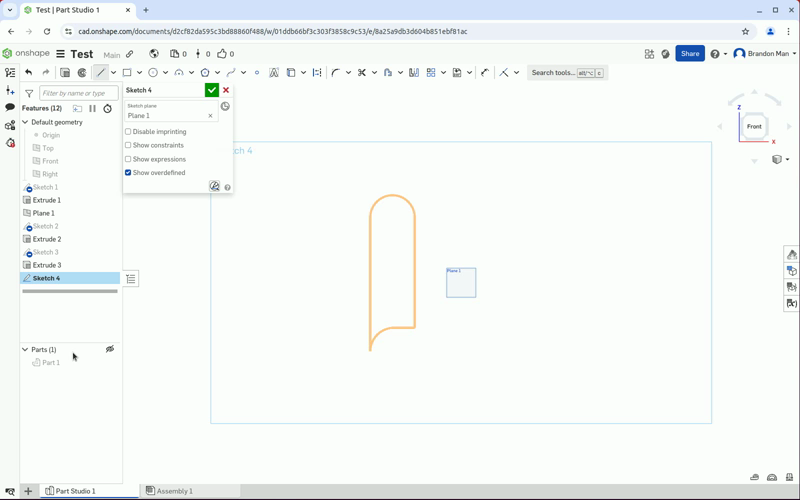
mouse_move(392, 373)
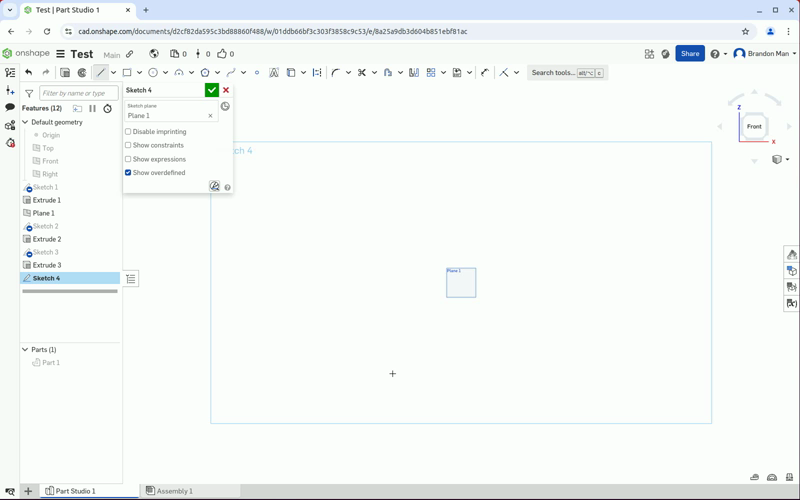
click(392, 373)
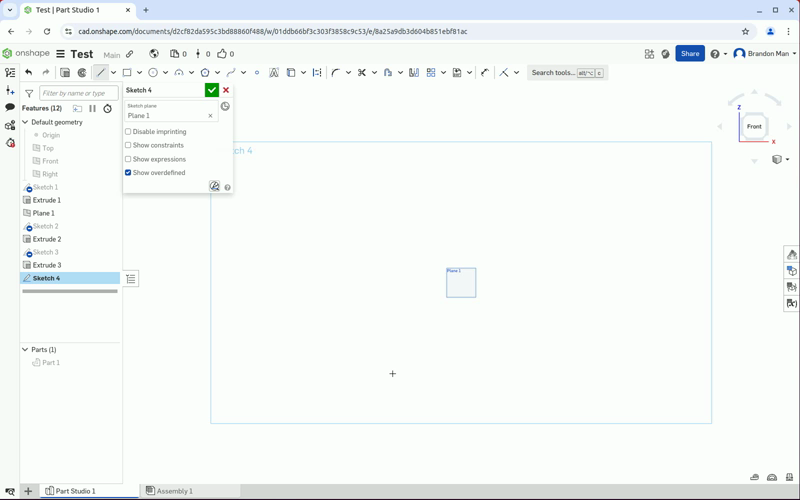
key_up(shift)
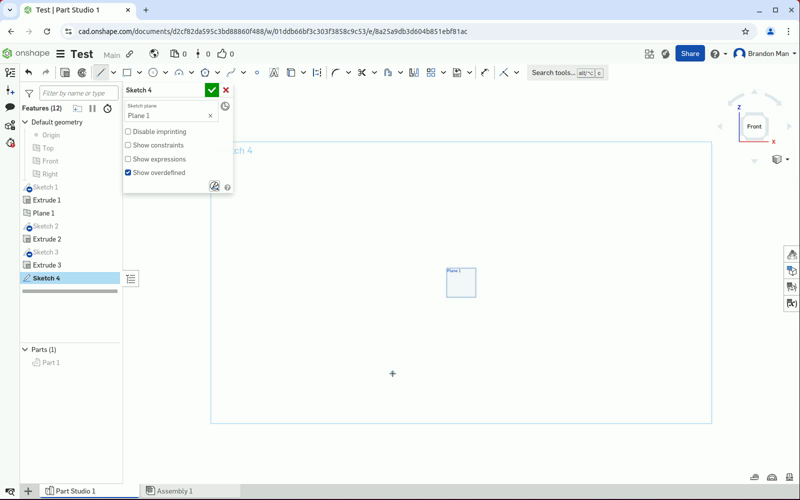
key_down(shift)
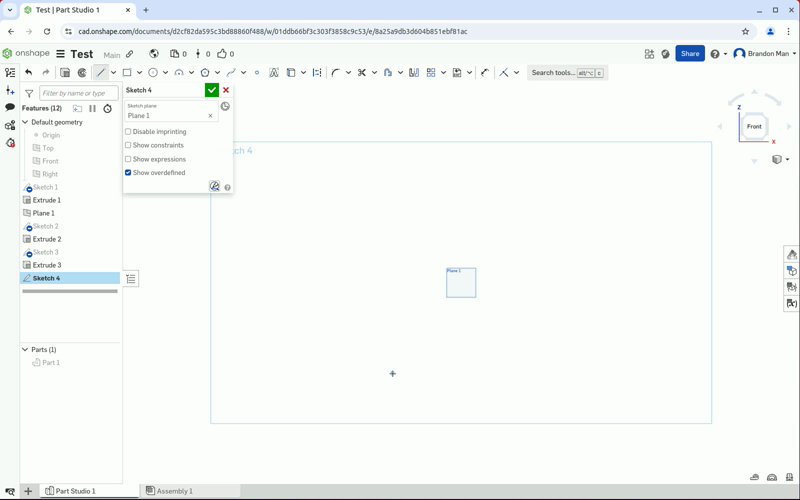
mouse_move(526, 373)
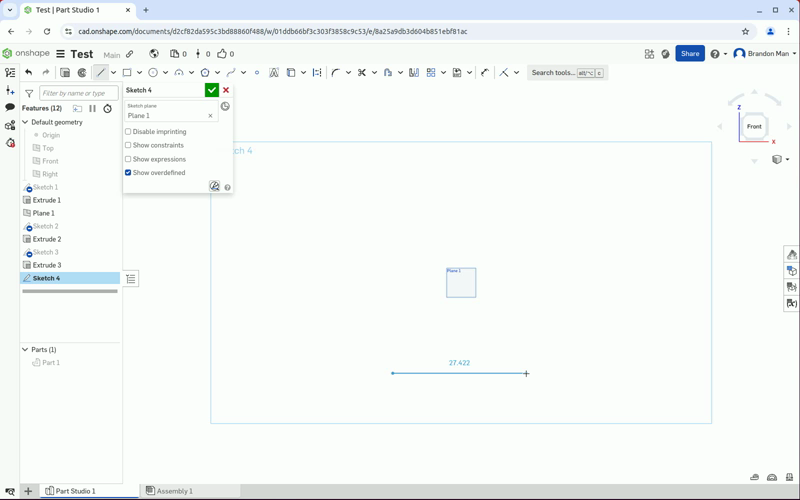
click(526, 373)
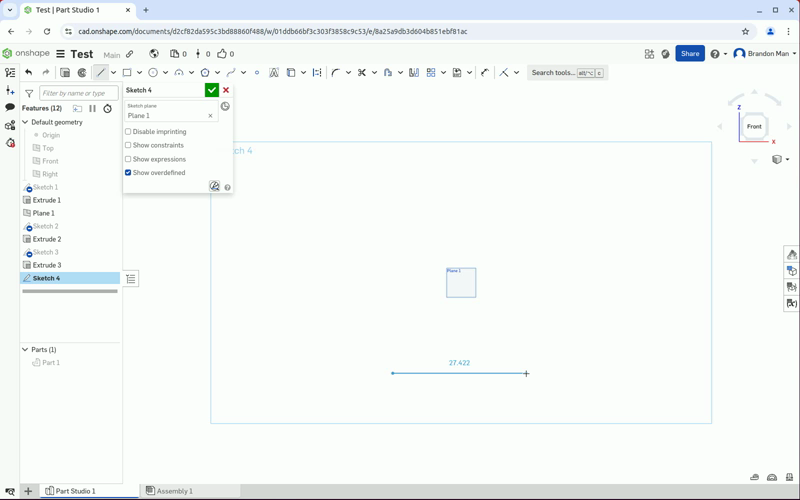
key_up(shift)
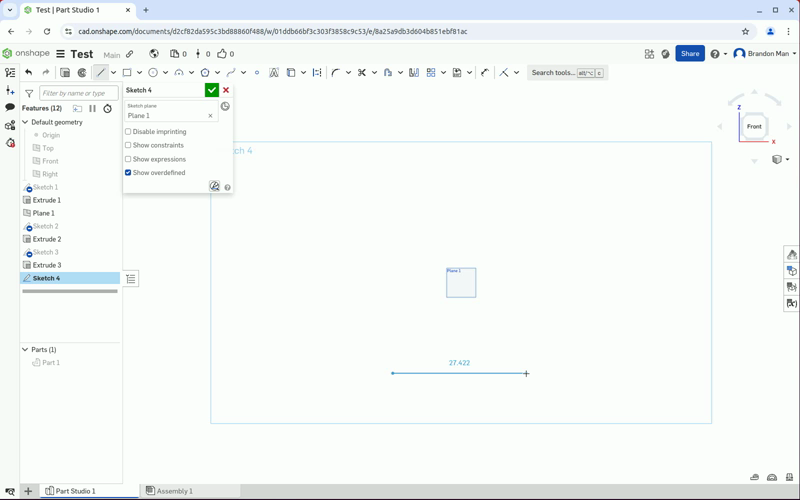
key(esc)
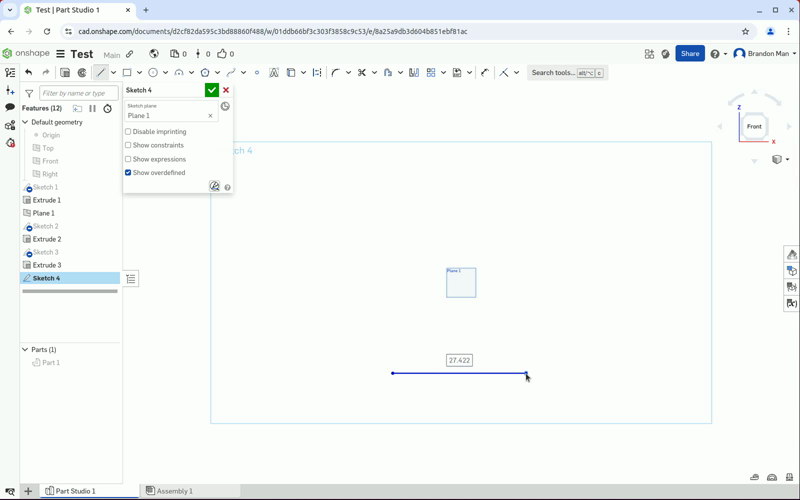
key(a)
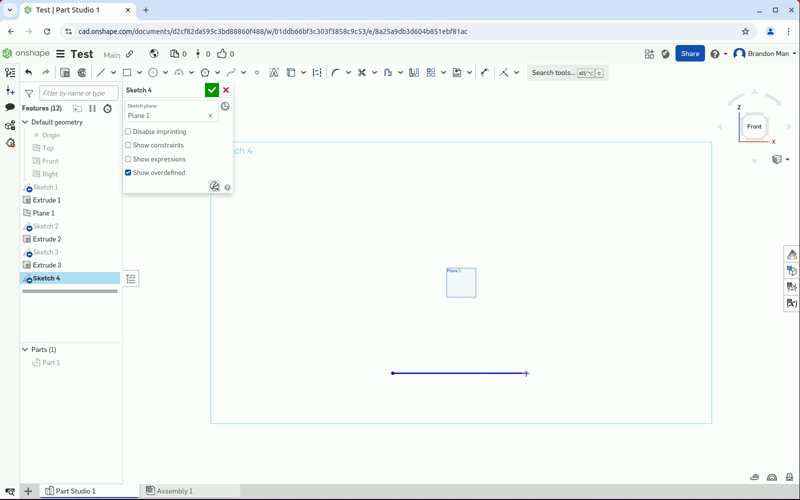
mouse_move(526, 373)
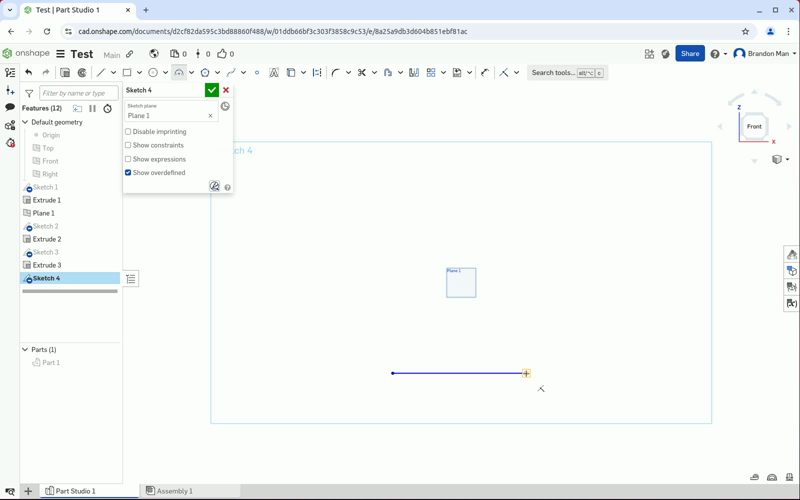
click(526, 373)
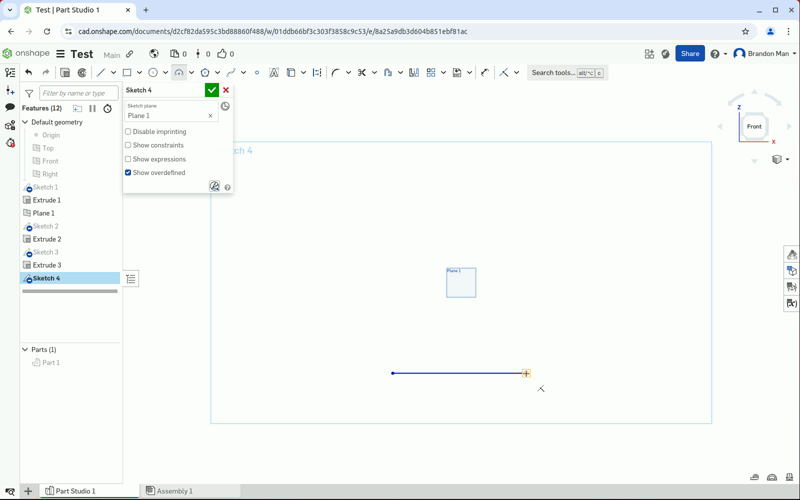
key_down(shift)
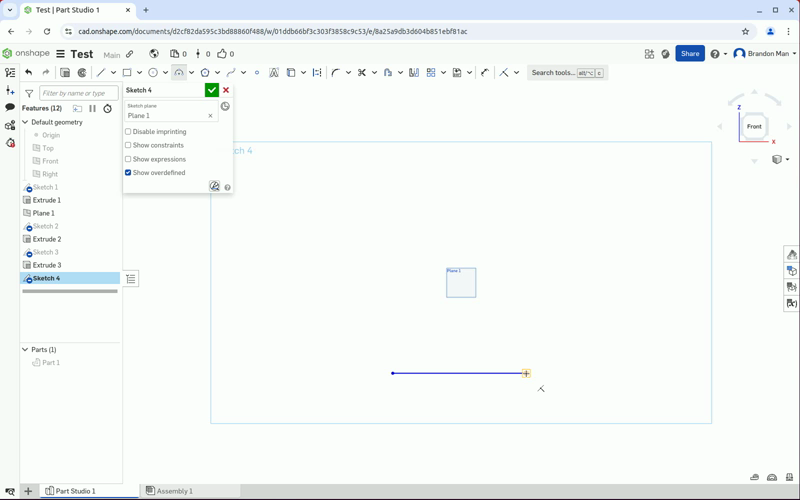
mouse_move(526, 328)
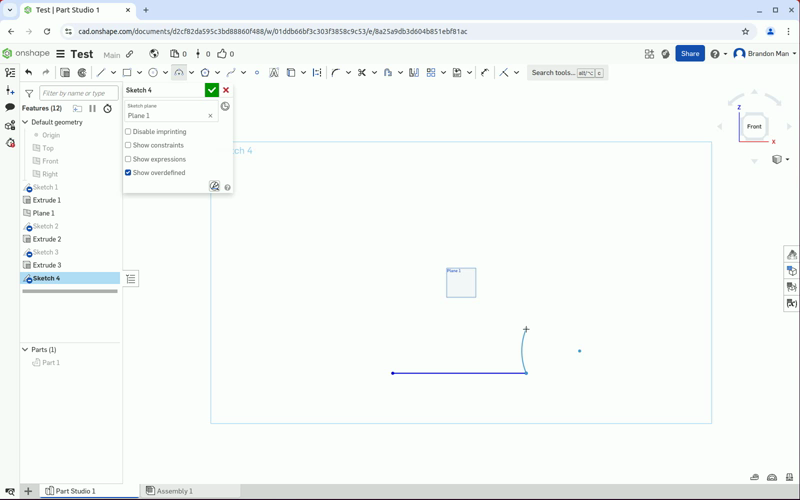
click(526, 328)
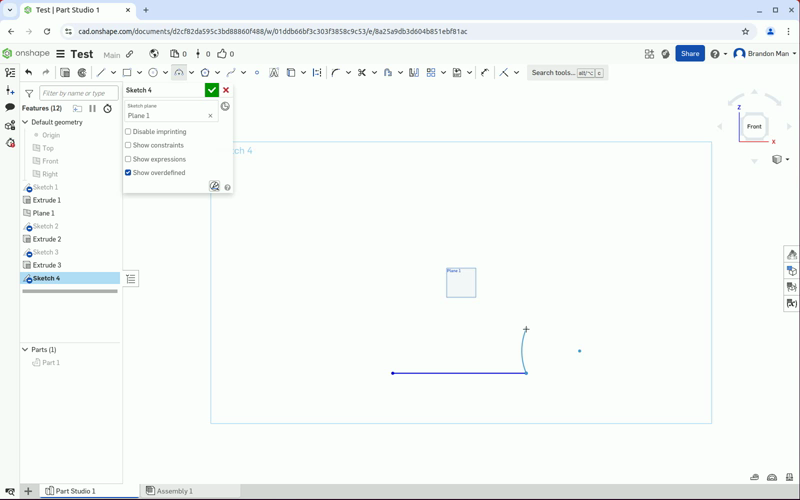
mouse_move(548, 351)
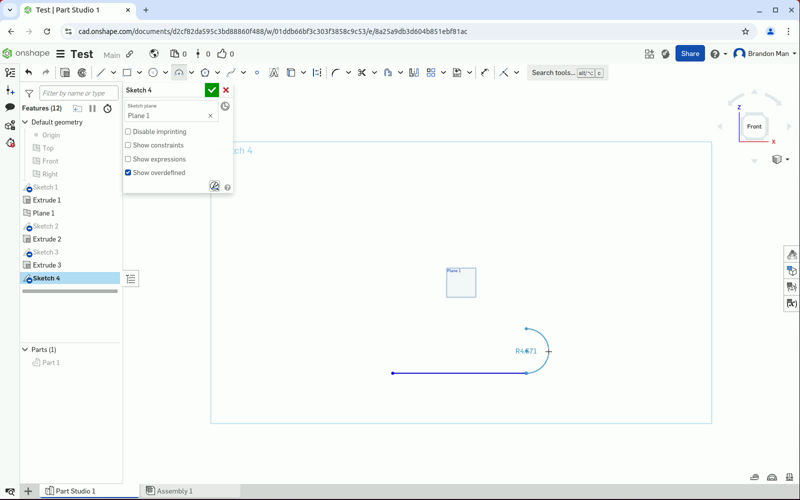
click(548, 351)
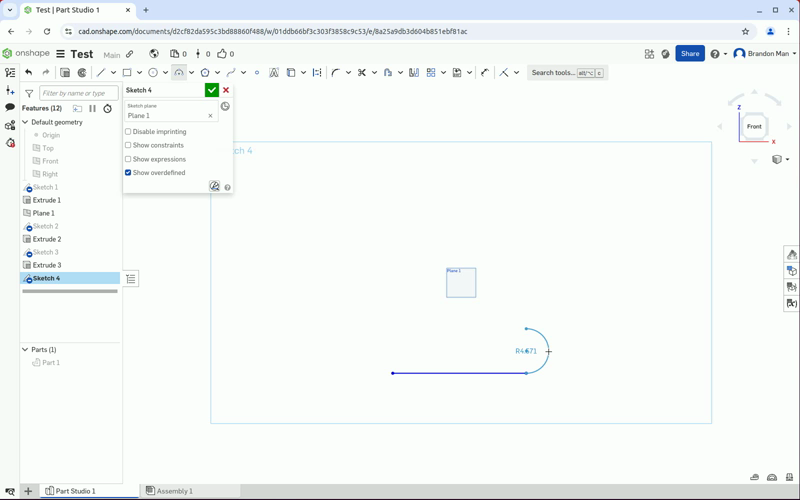
key_up(shift)
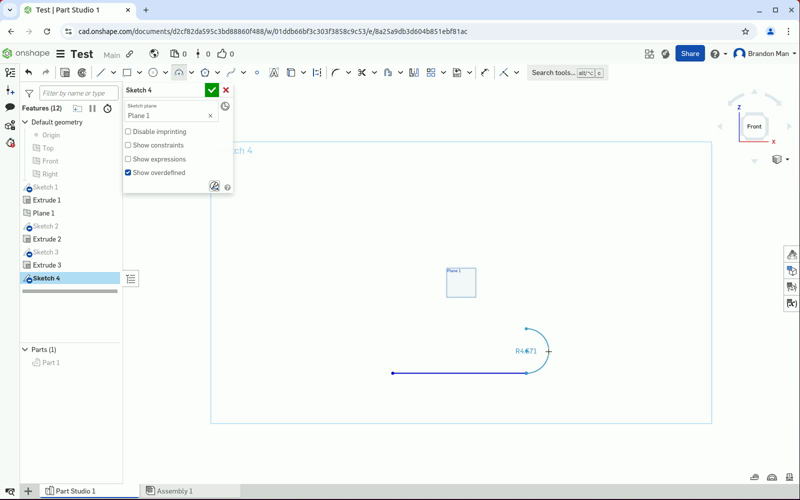
key(esc)
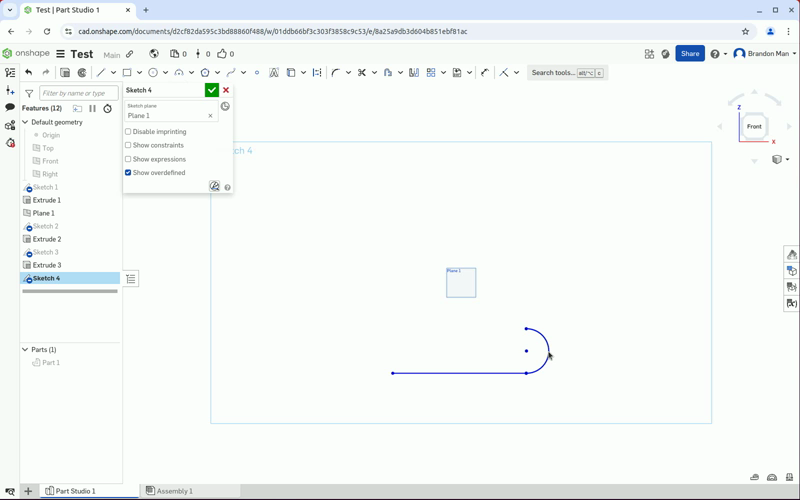
key(l)
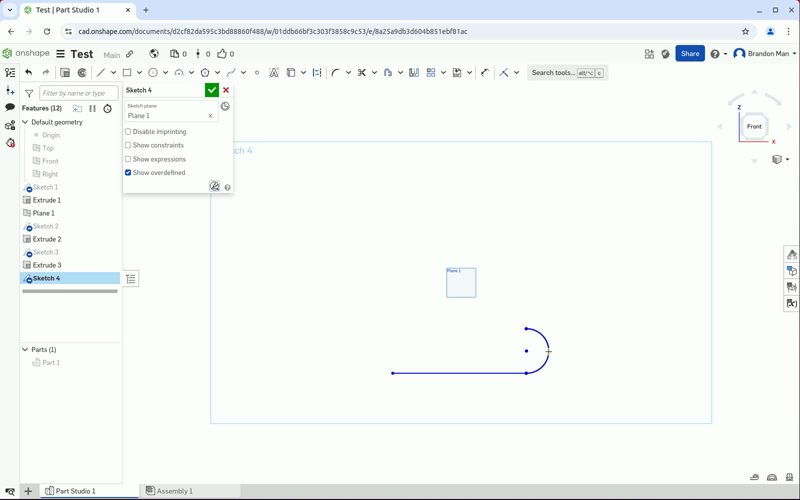
mouse_move(526, 328)
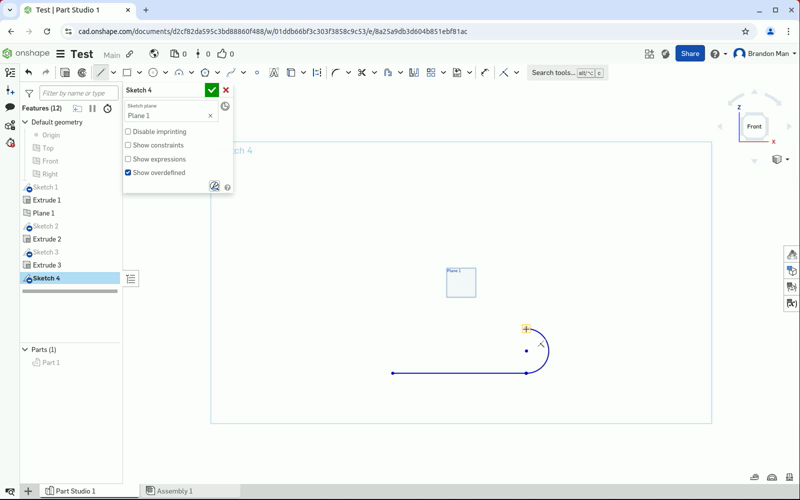
click(526, 328)
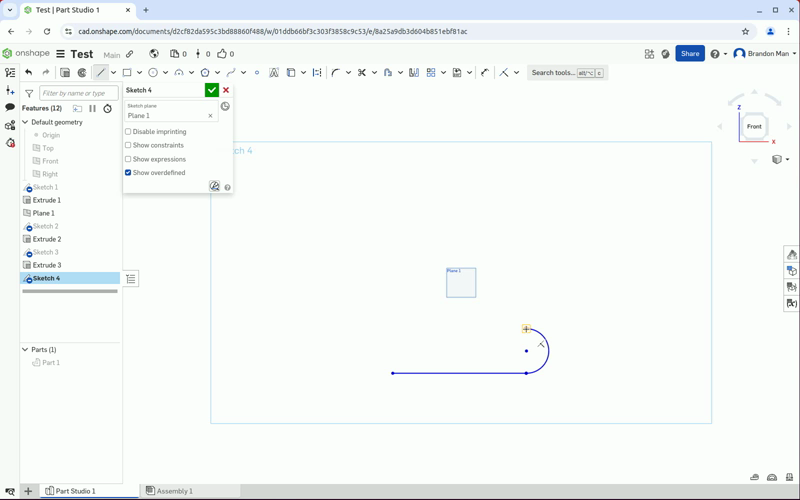
key_down(shift)
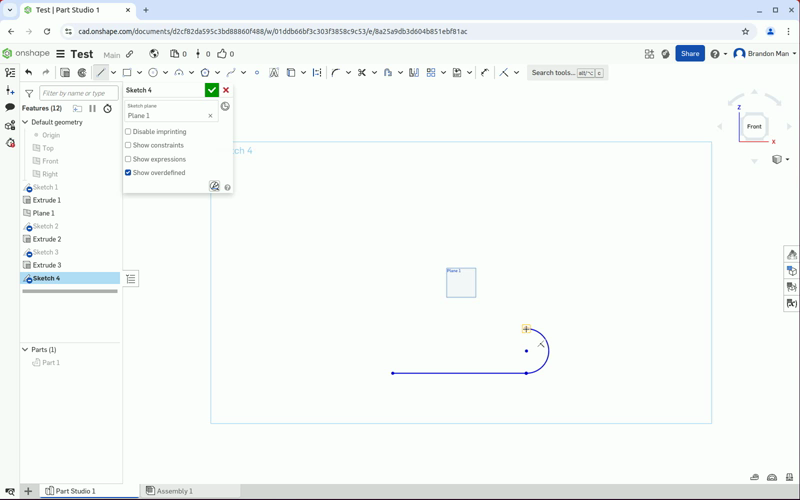
mouse_move(415, 328)
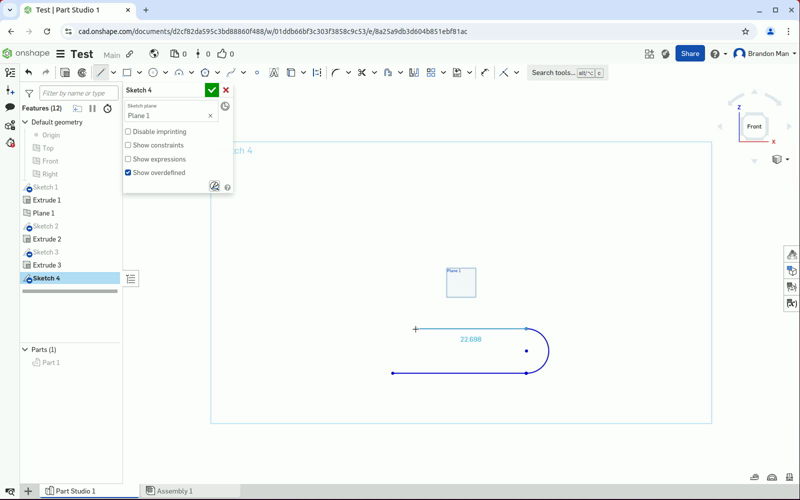
click(415, 328)
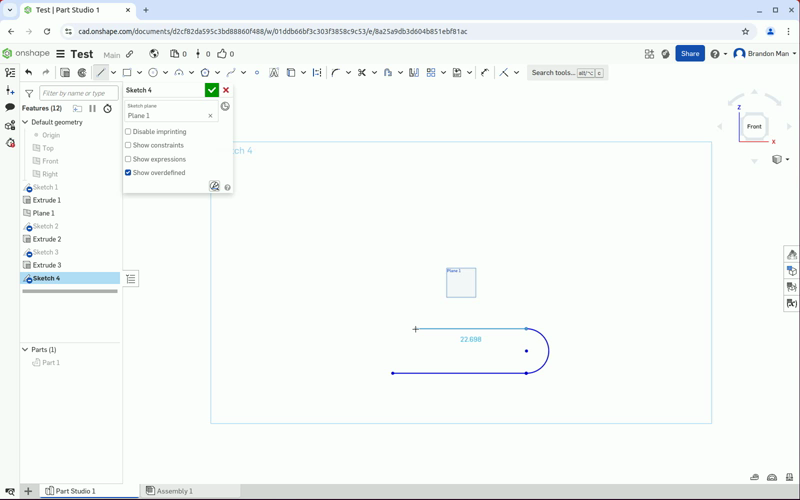
key_up(shift)
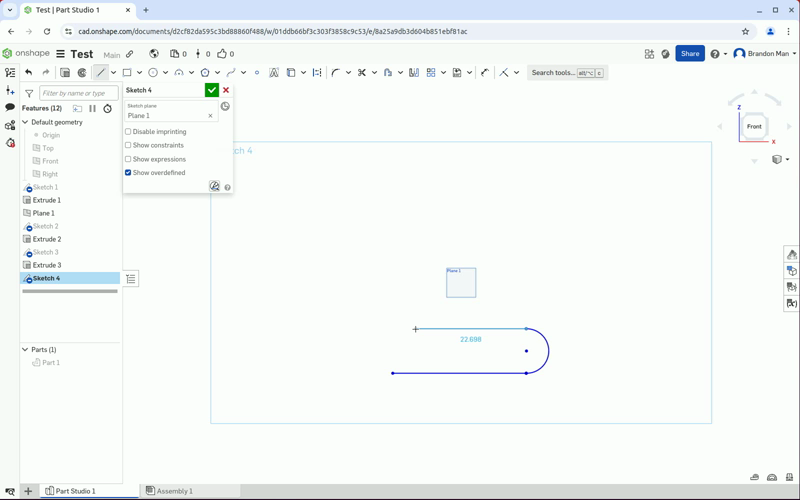
key_down(shift)
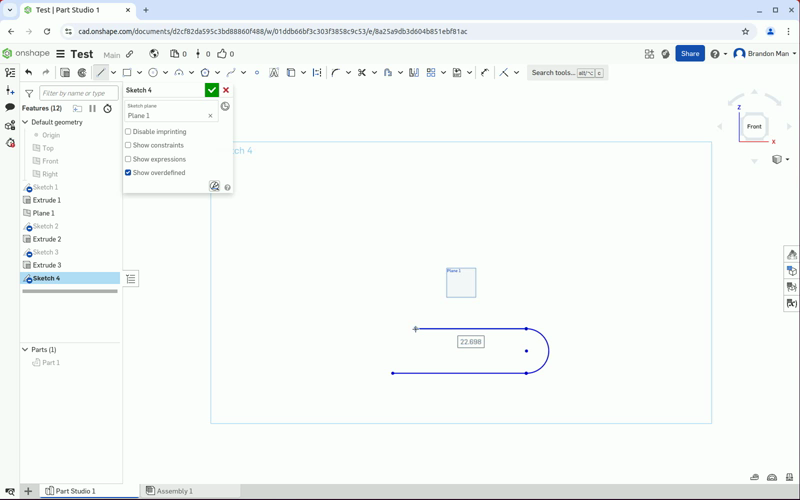
mouse_move(445, 328)
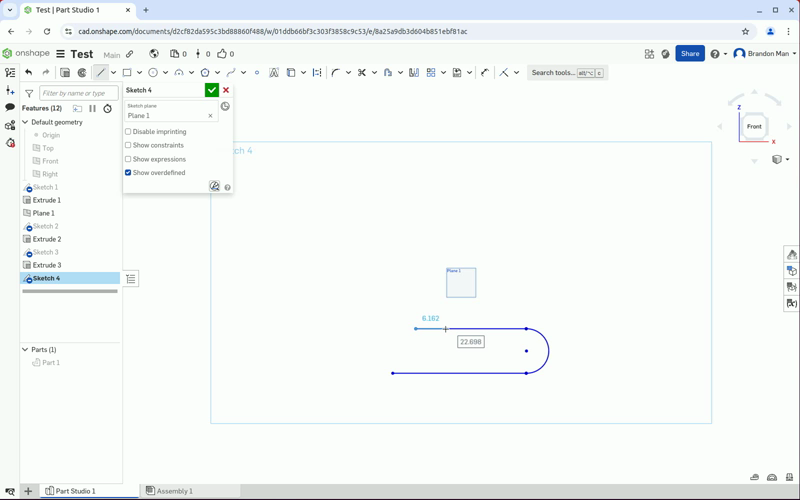
mouse_move(415, 350)
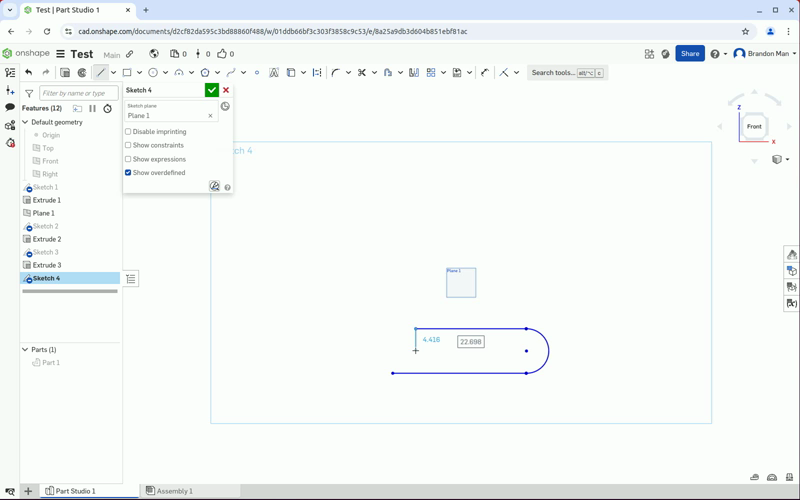
click(415, 350)
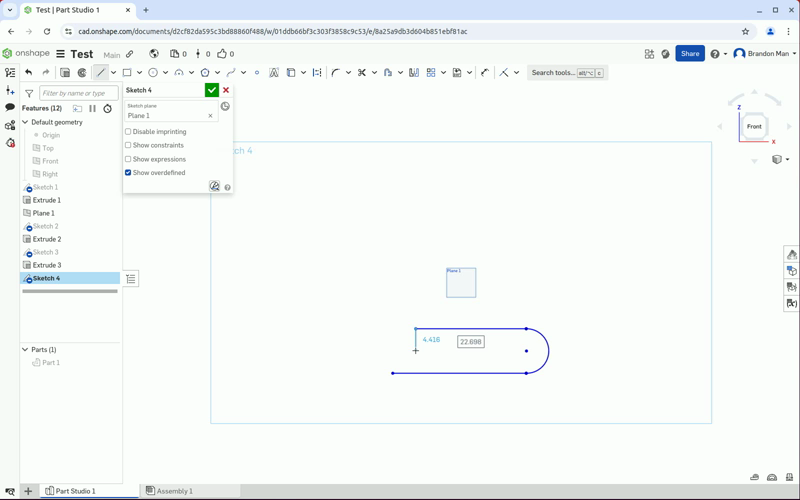
key_up(shift)
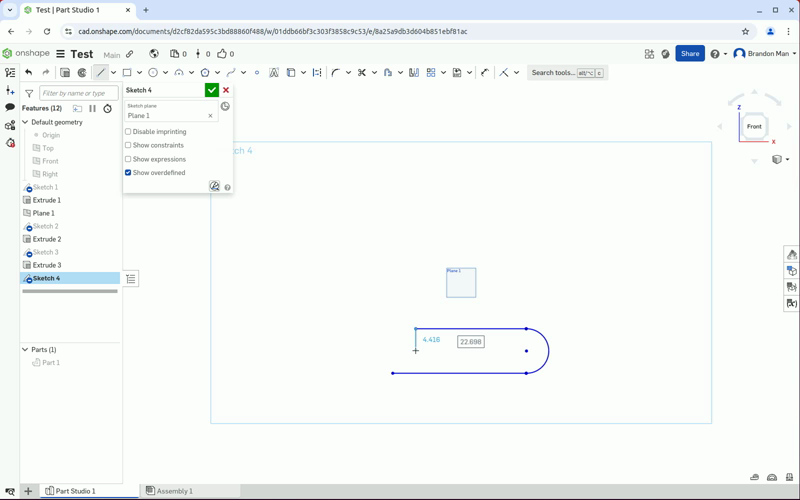
key(esc)
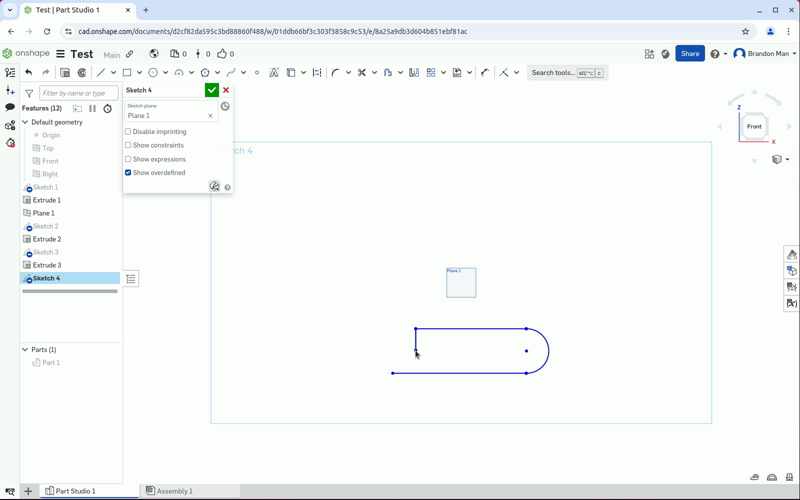
key(a)
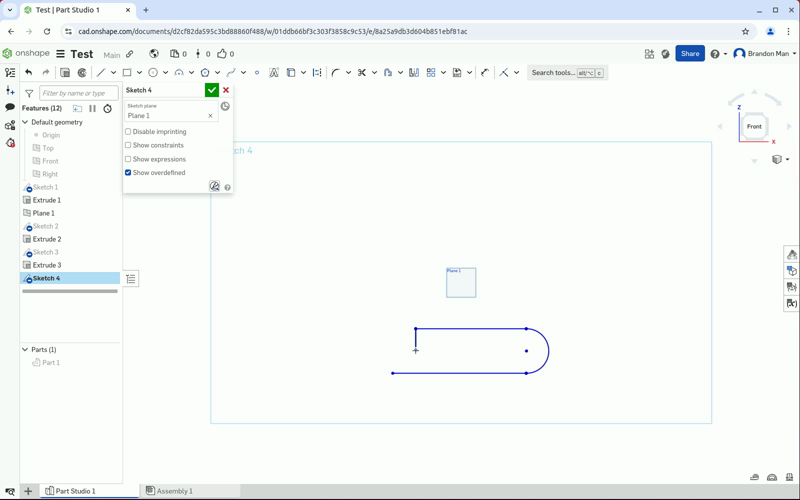
mouse_move(415, 350)
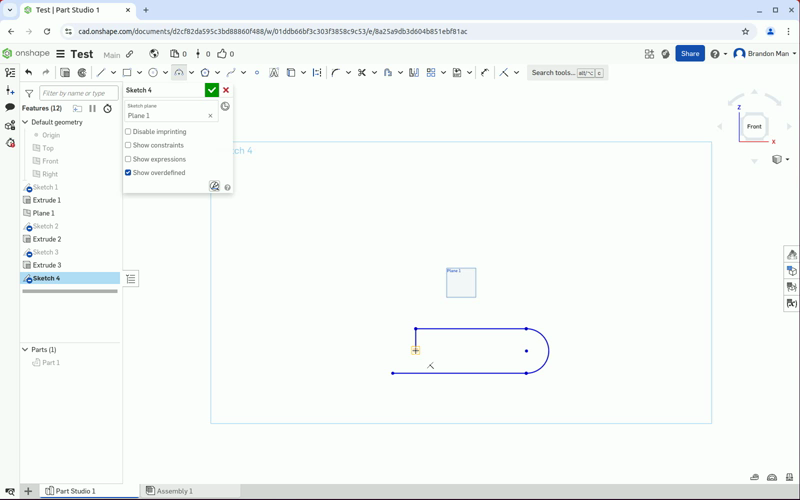
click(415, 350)
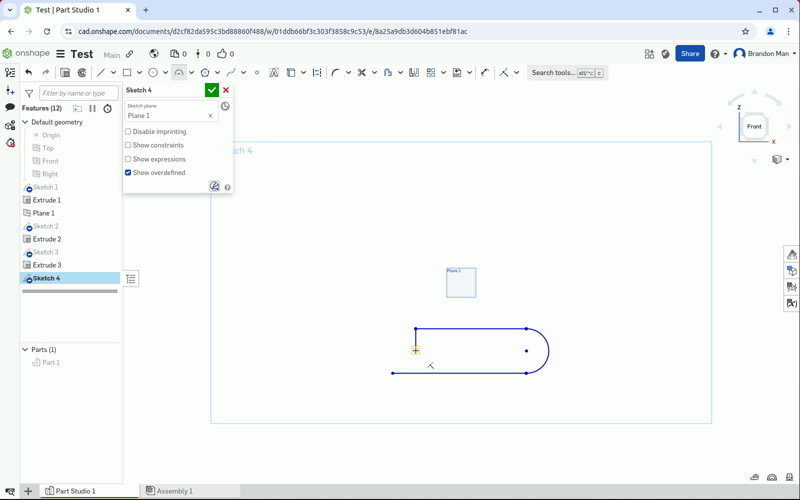
mouse_move(392, 373)
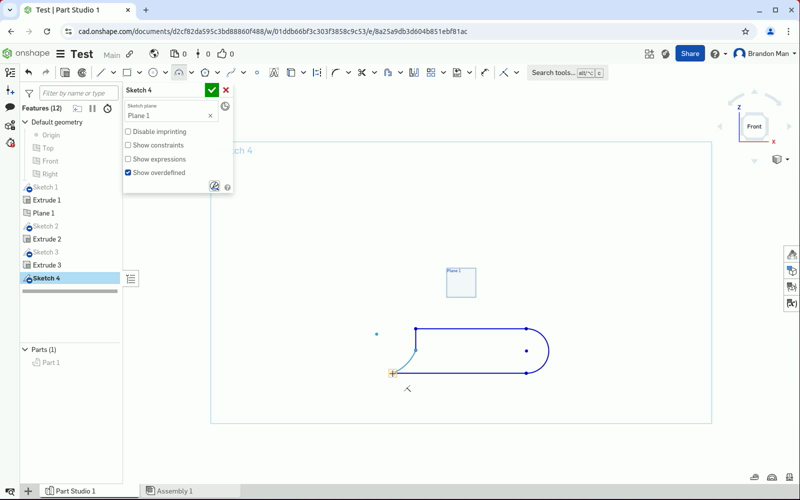
click(392, 373)
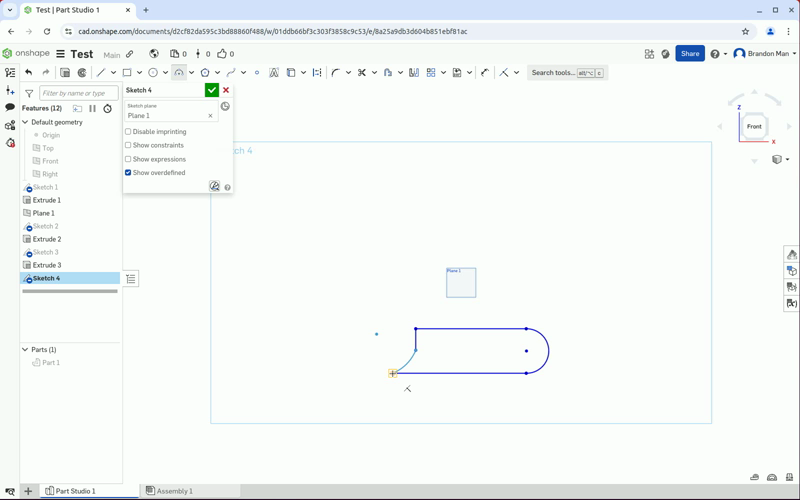
key_down(shift)
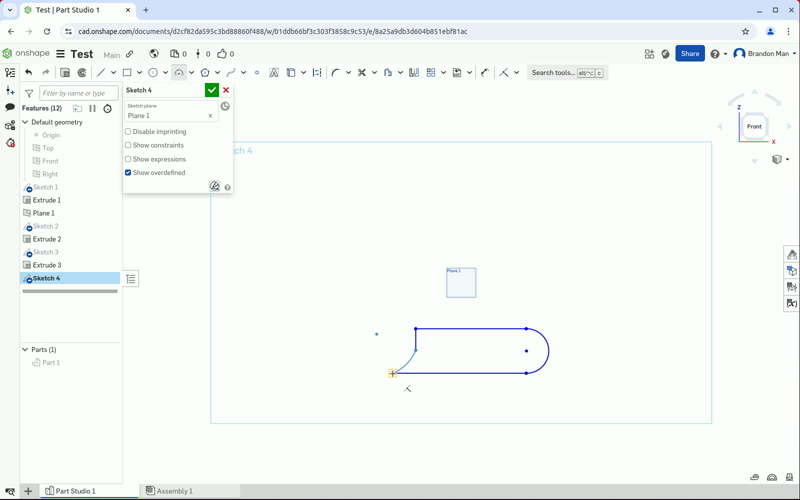
mouse_move(409, 366)
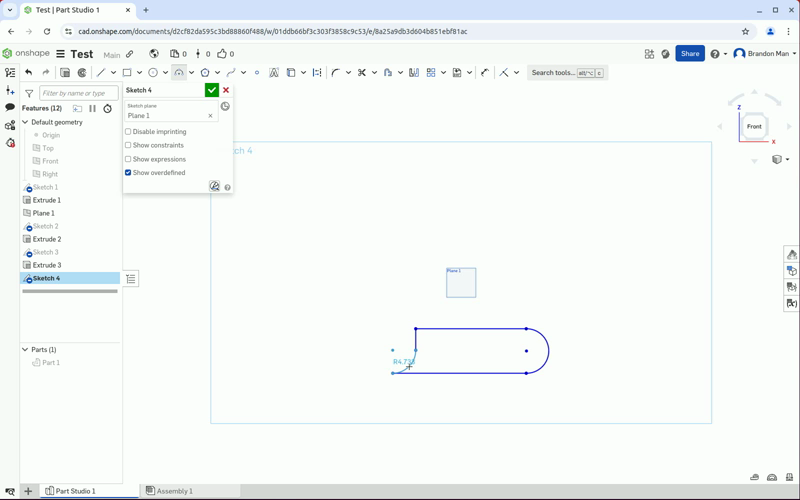
click(409, 366)
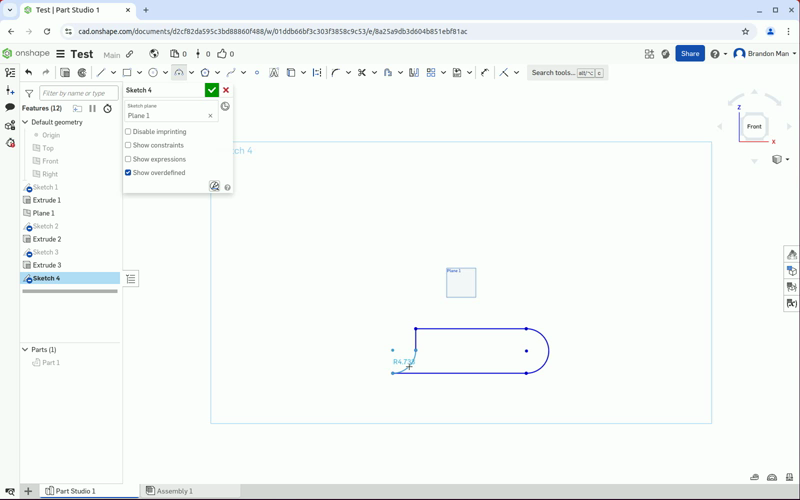
key_up(shift)
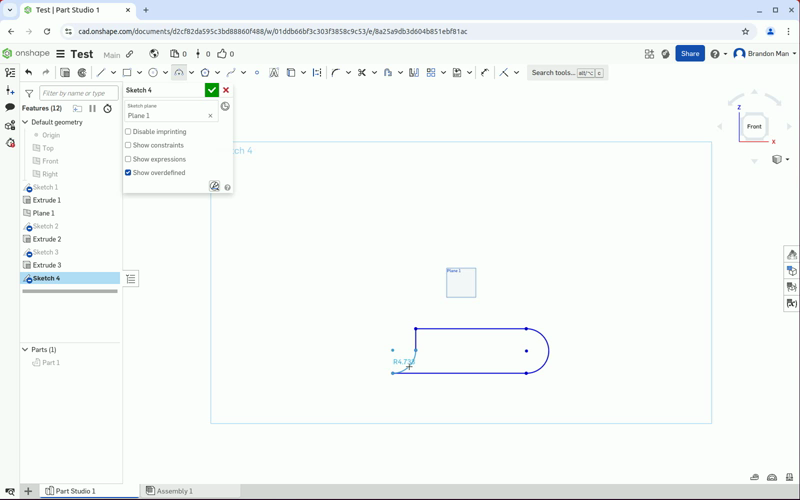
key(esc)
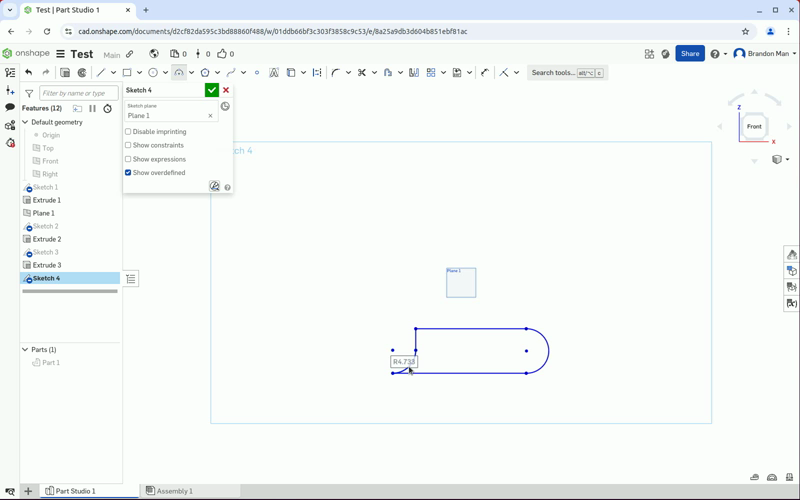
mouse_move(498, 351)
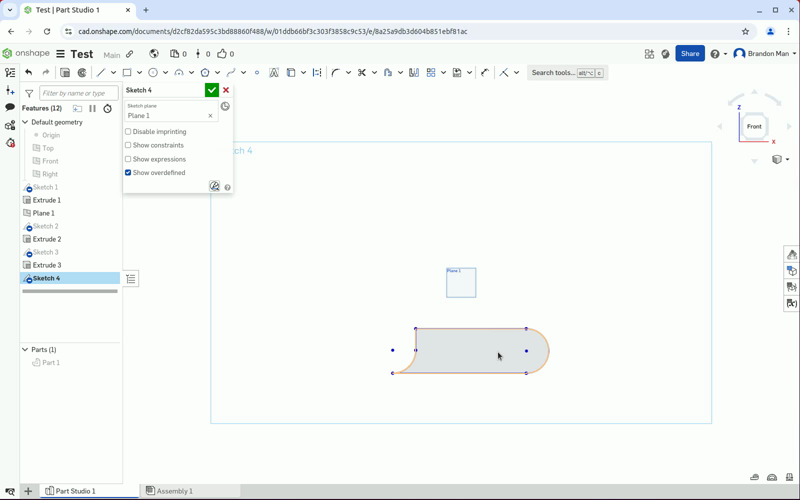
click(498, 351)
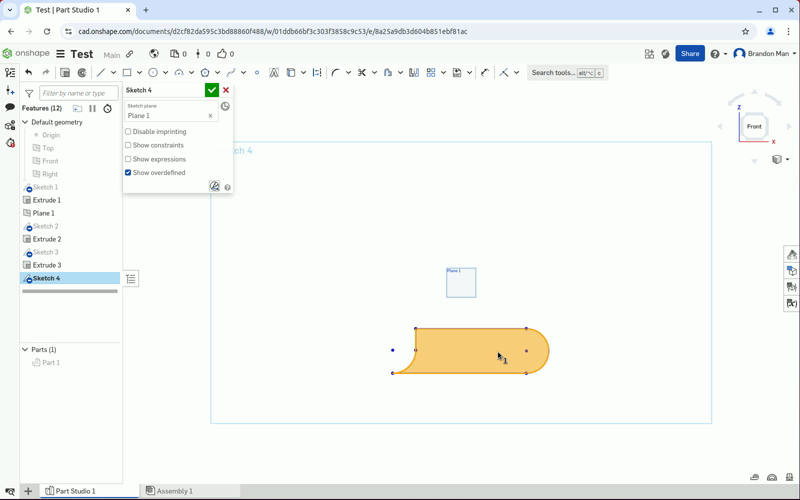
mouse_move(73, 352)
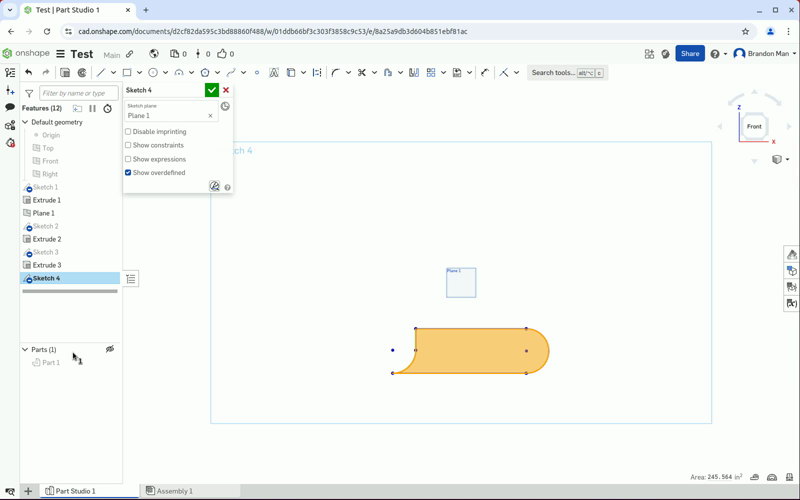
key(shift+y)
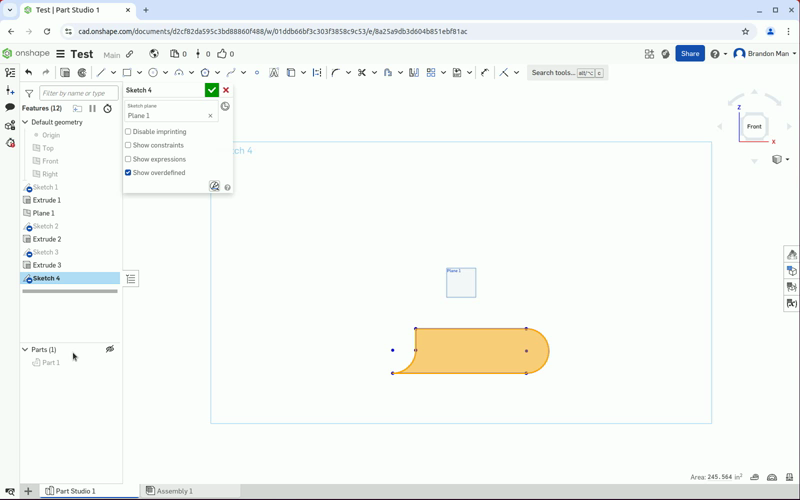
key(shift+e)
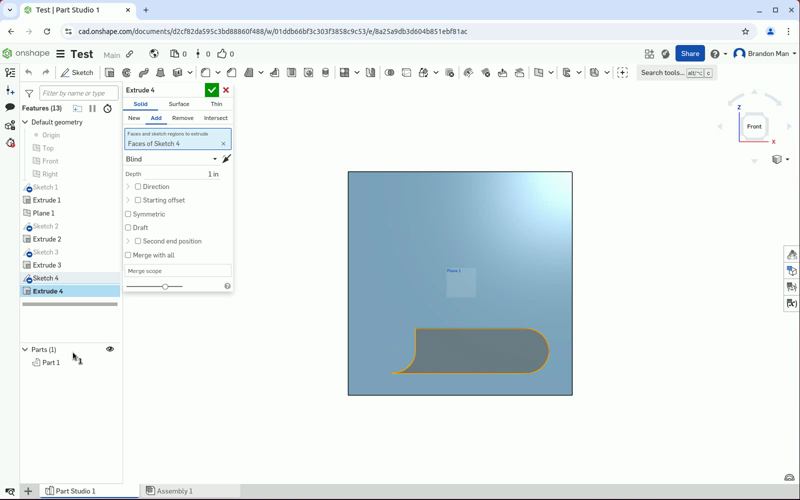
mouse_move(143, 106)
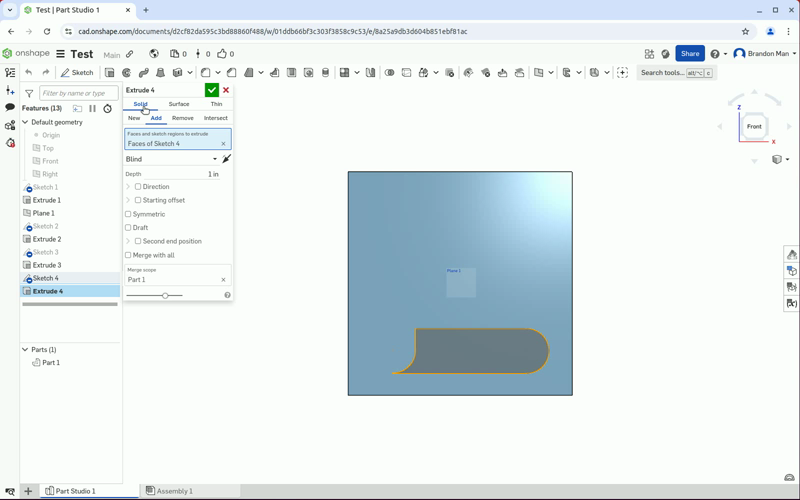
click(143, 106)
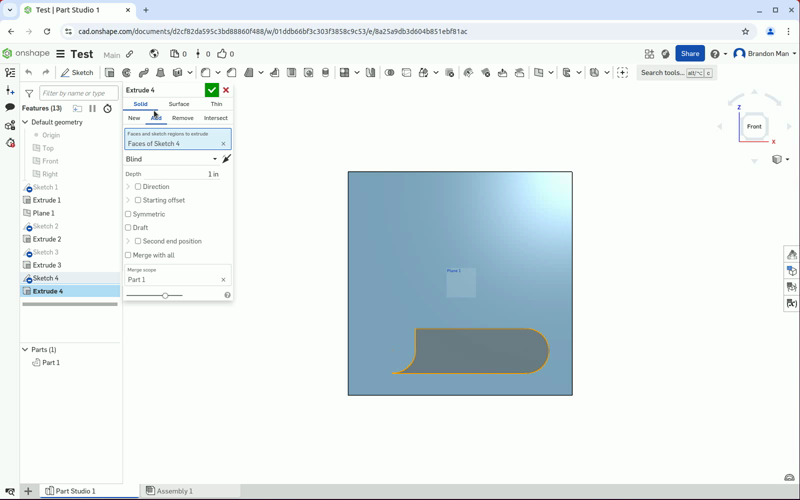
mouse_move(186, 120)
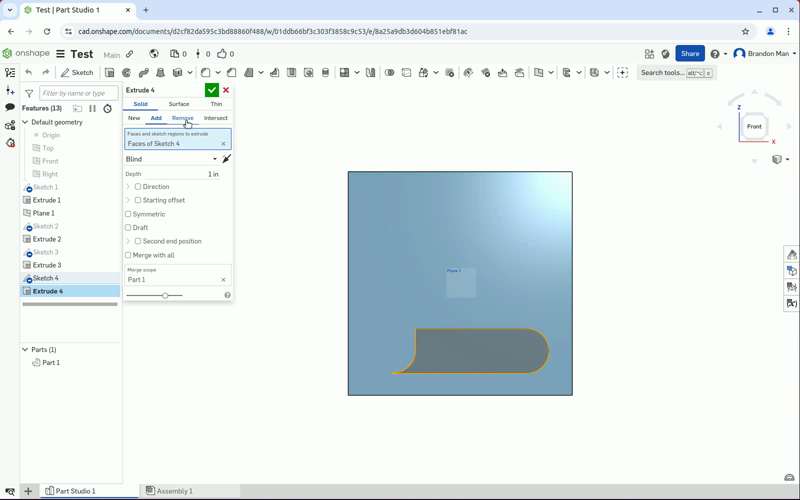
click(186, 120)
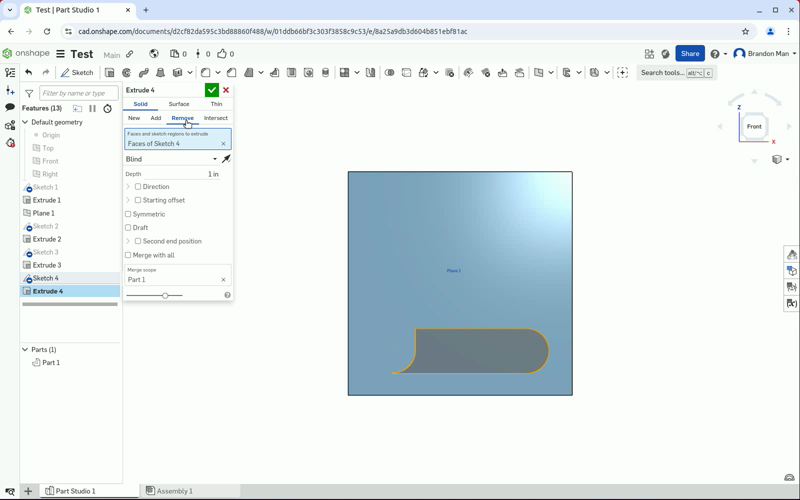
key(tab, 4)
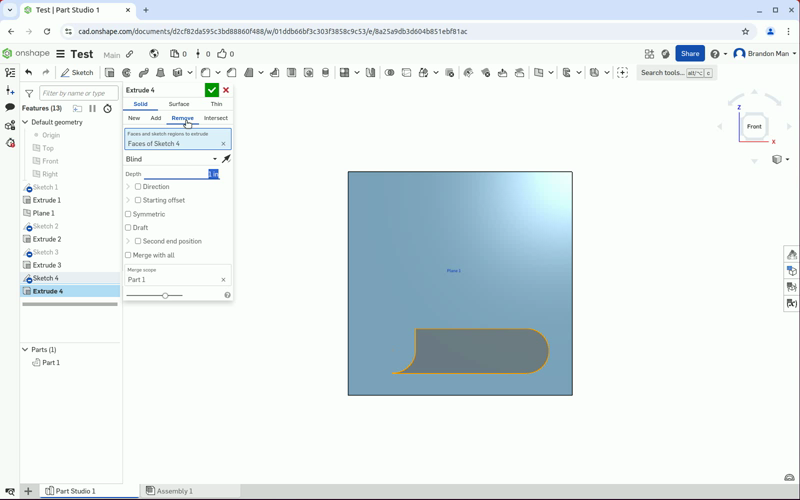
text(1.926)
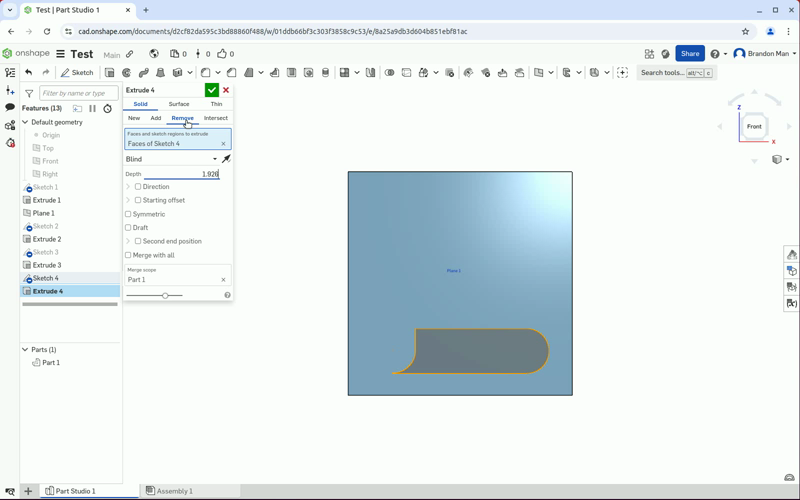
key(tab, 6)
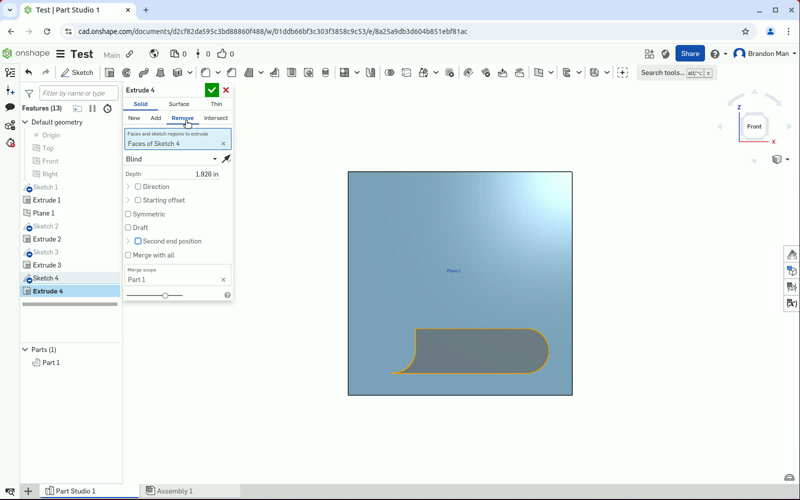
key(space)
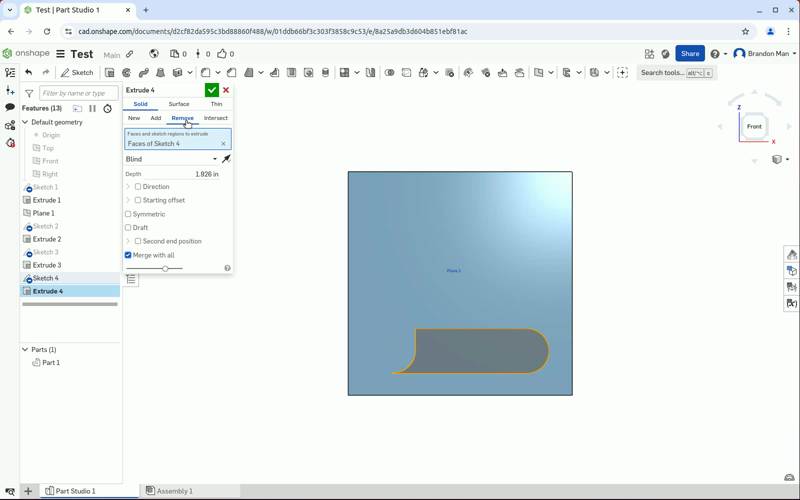
key(enter)
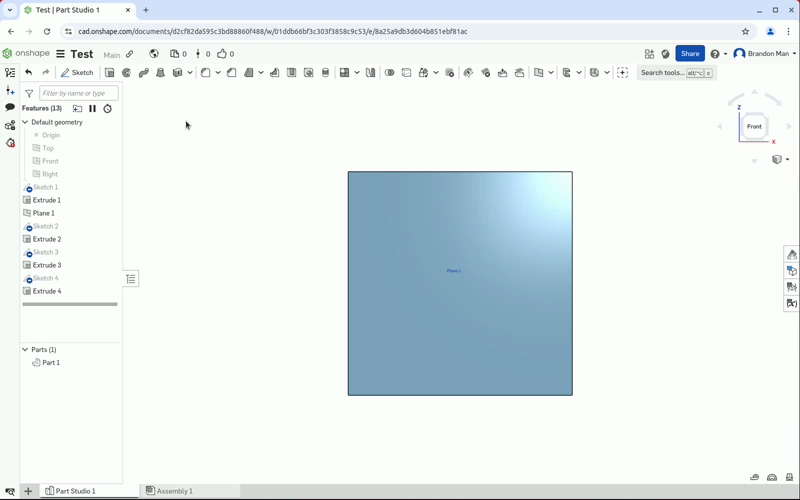
key(shift+h)
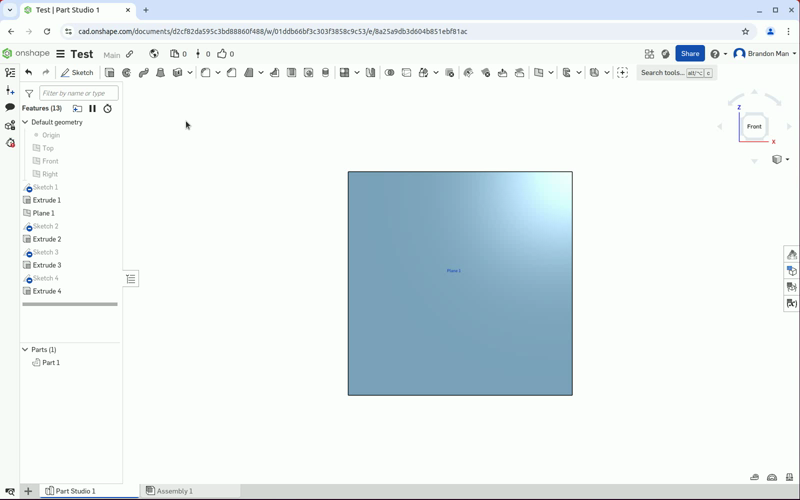
key(shift+h)
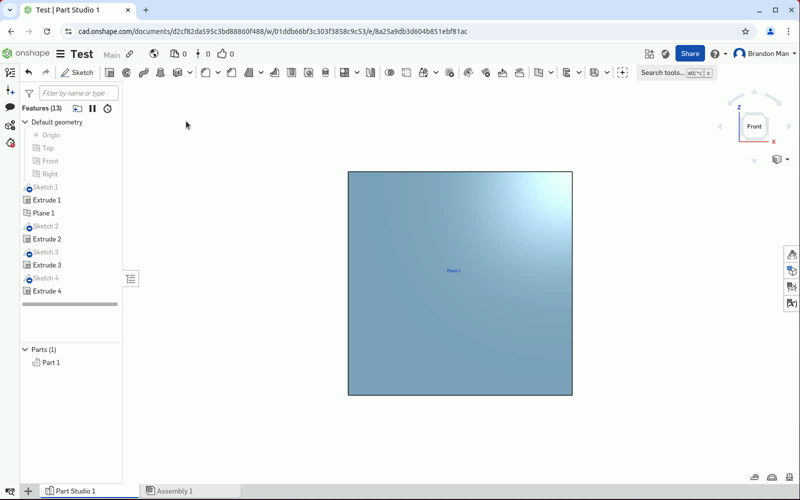
mouse_move(73, 189)
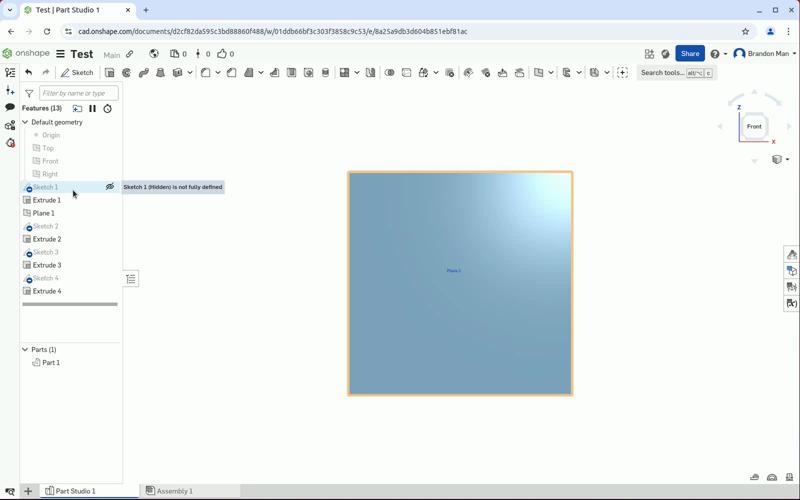
click(73, 189)
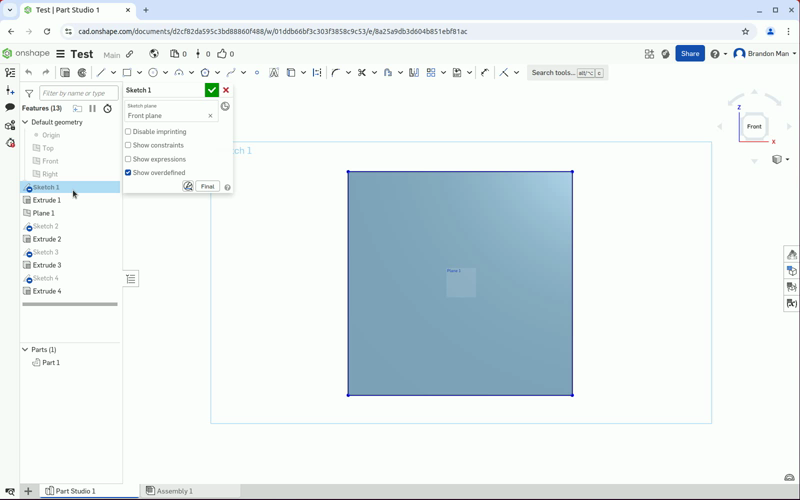
mouse_move(229, 92)
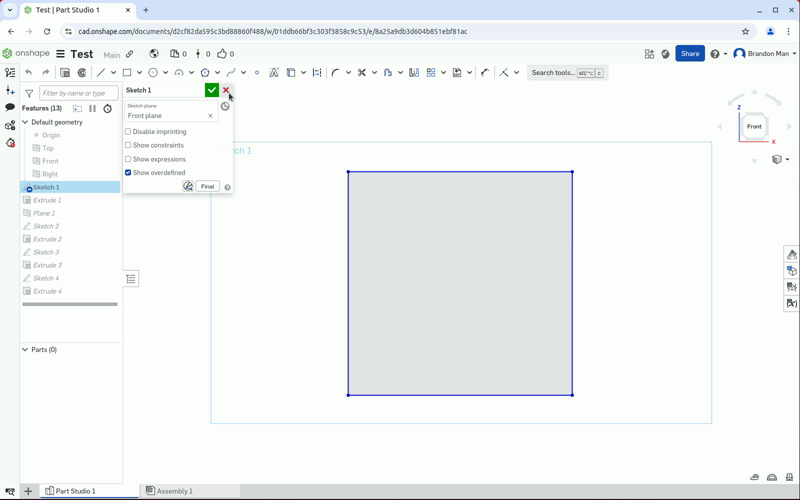
click(229, 92)
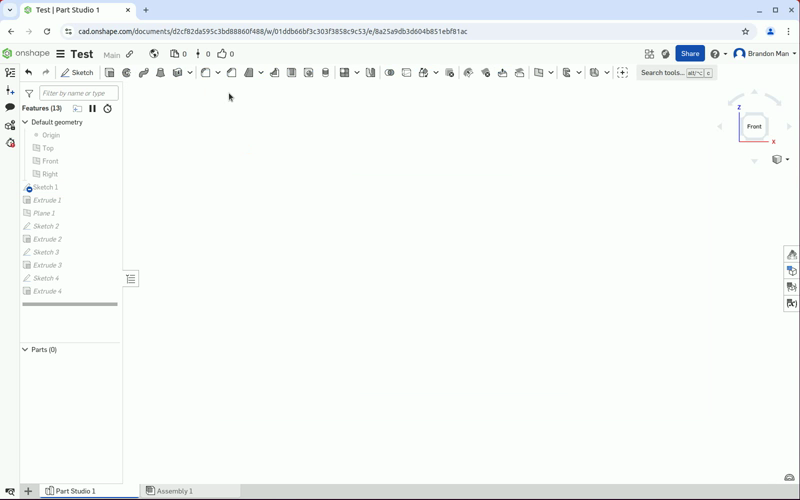
key(shift+s)
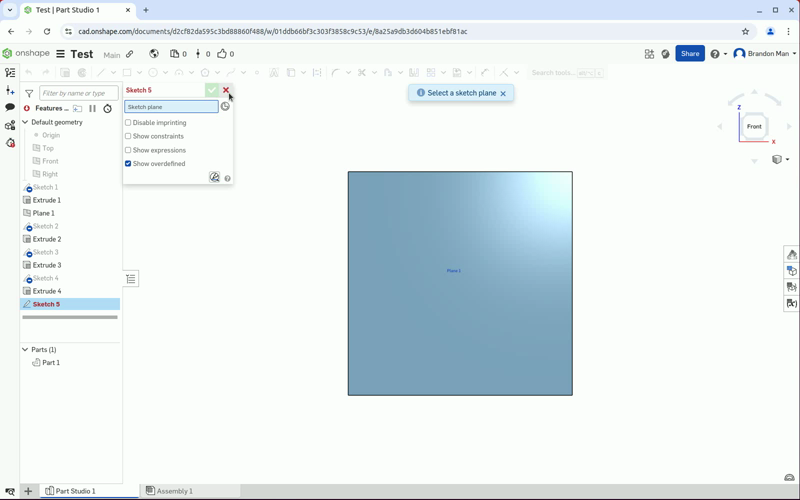
mouse_move(73, 215)
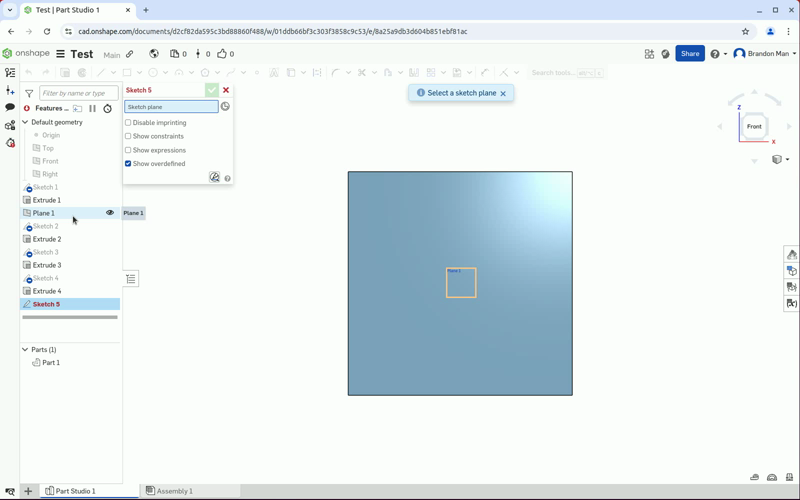
click(73, 215)
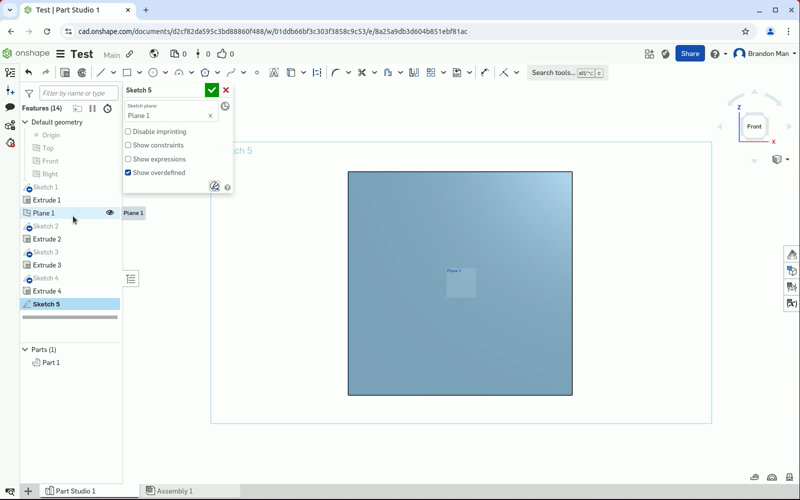
mouse_move(73, 352)
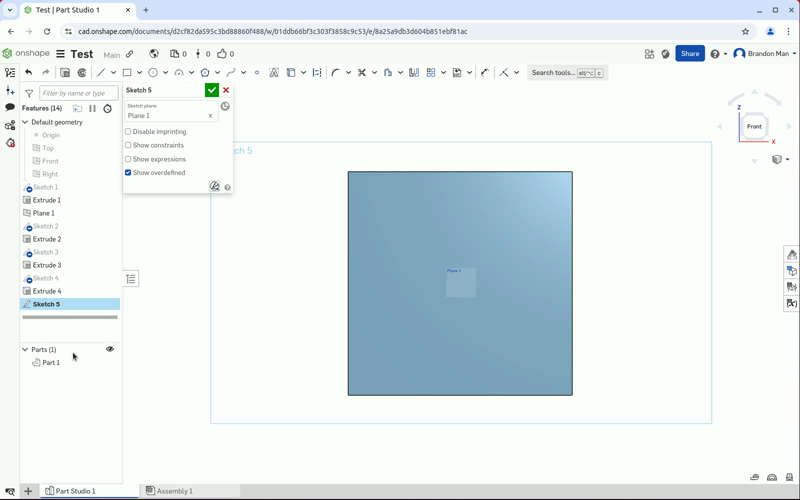
key(y)
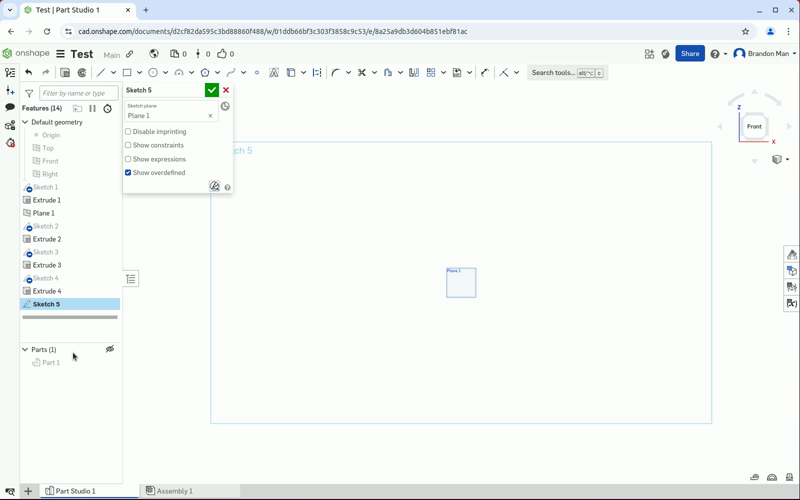
key(a)
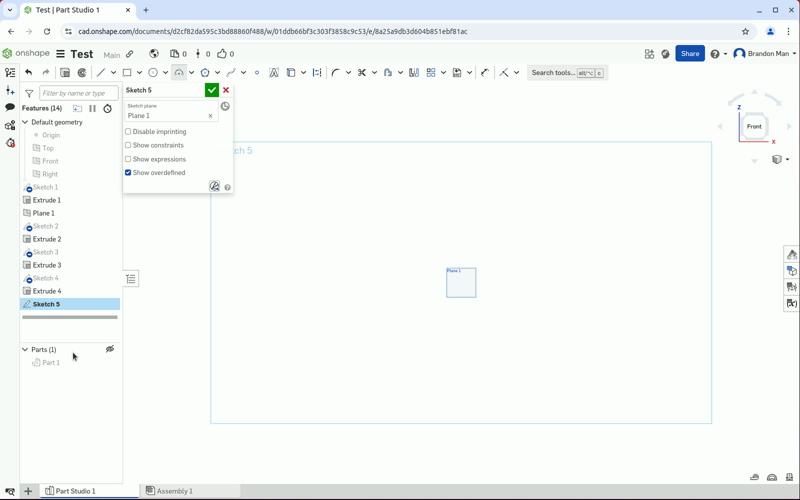
key_down(shift)
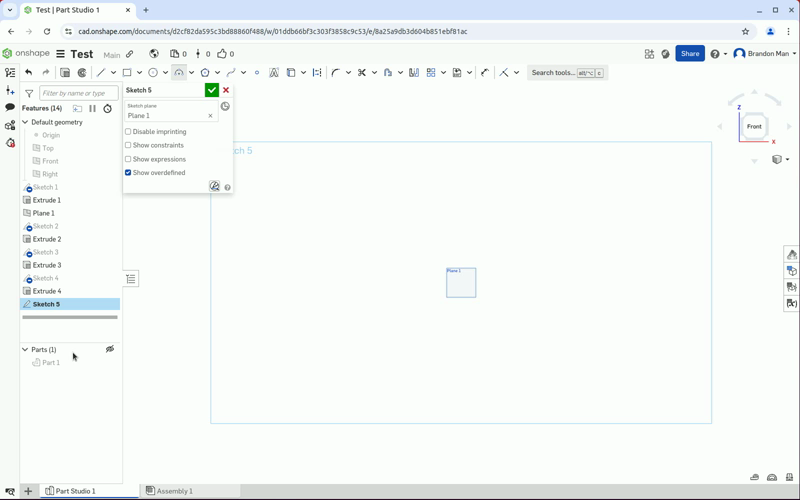
mouse_move(392, 327)
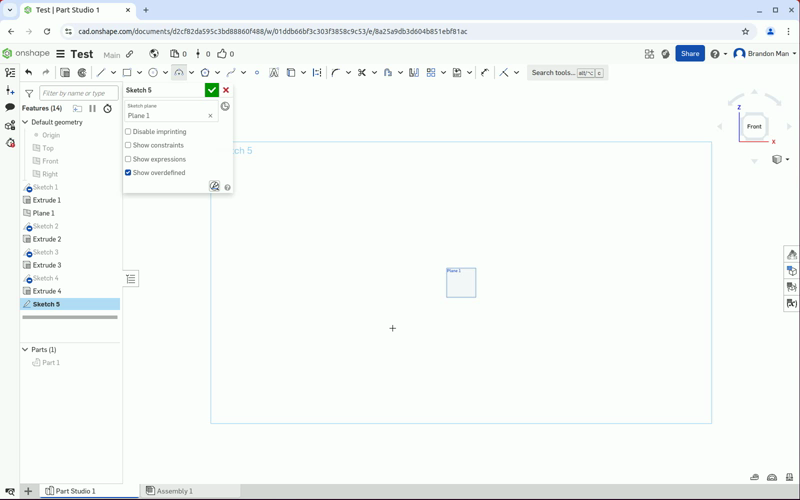
click(392, 327)
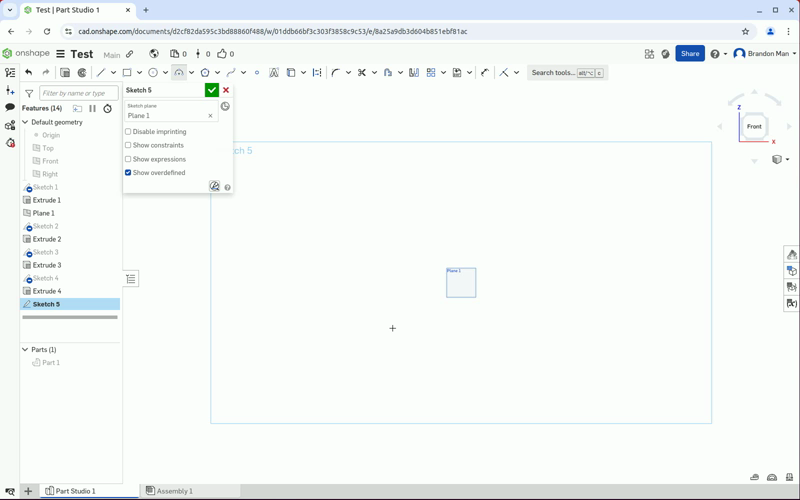
key_up(shift)
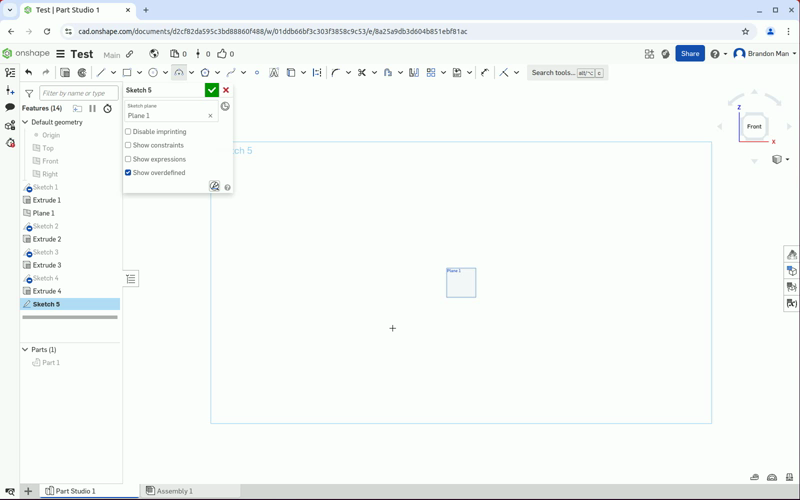
key_down(shift)
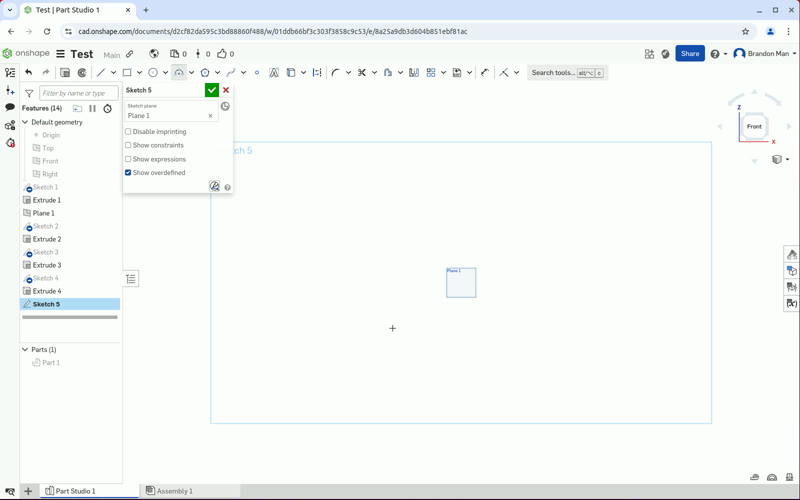
mouse_move(415, 350)
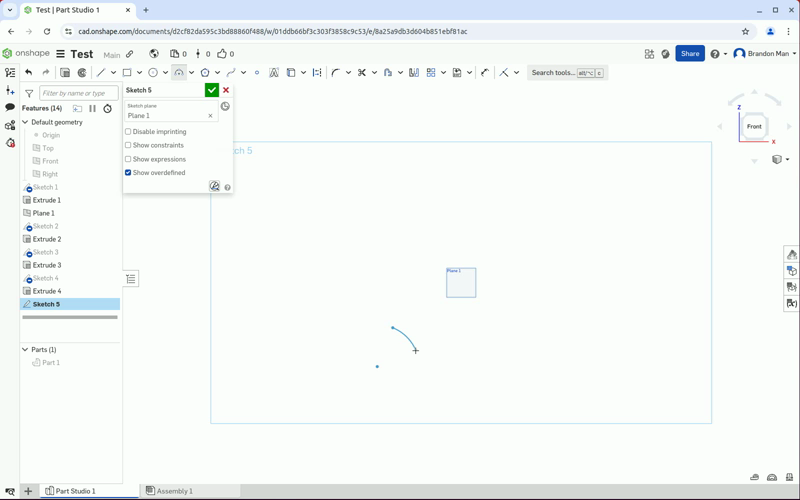
click(415, 350)
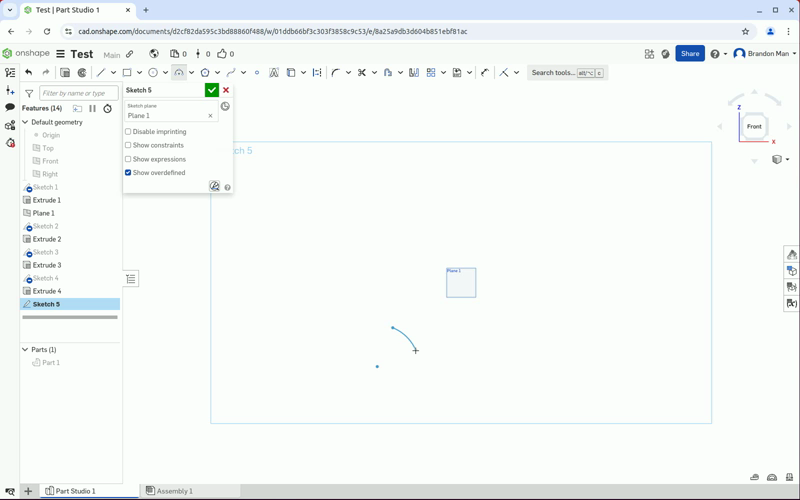
mouse_move(376, 366)
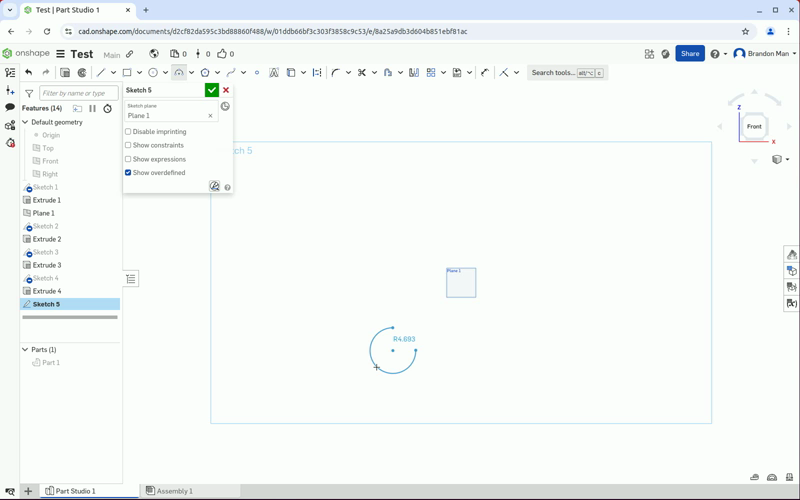
click(376, 366)
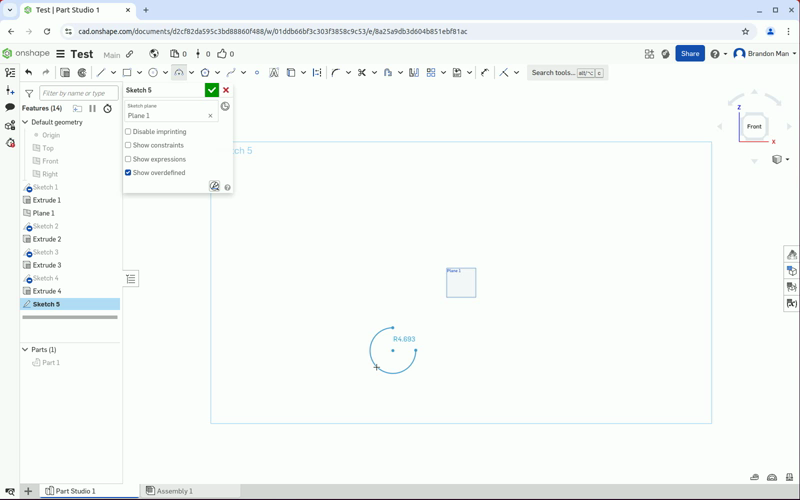
key_up(shift)
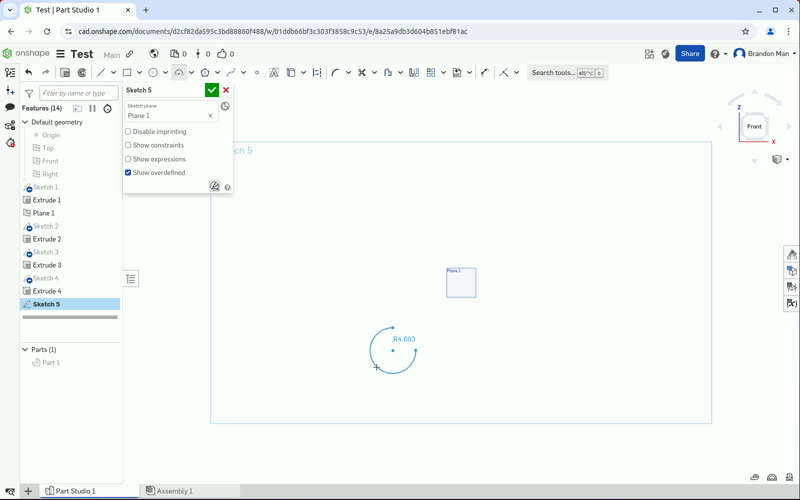
key(esc)
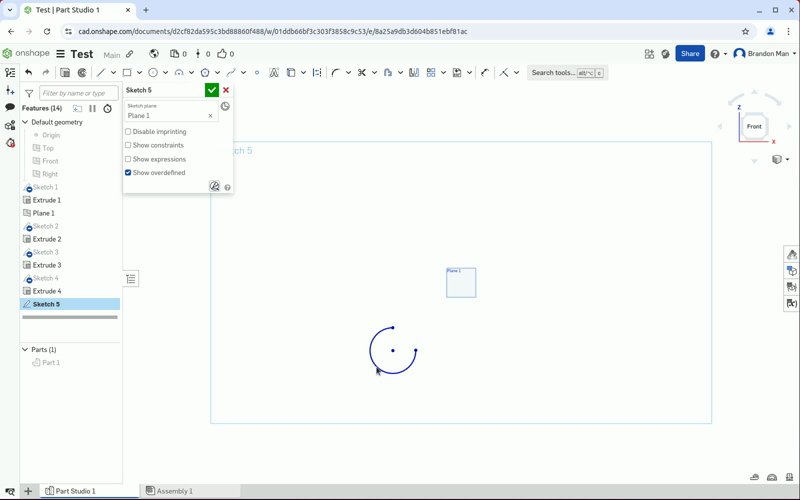
key(l)
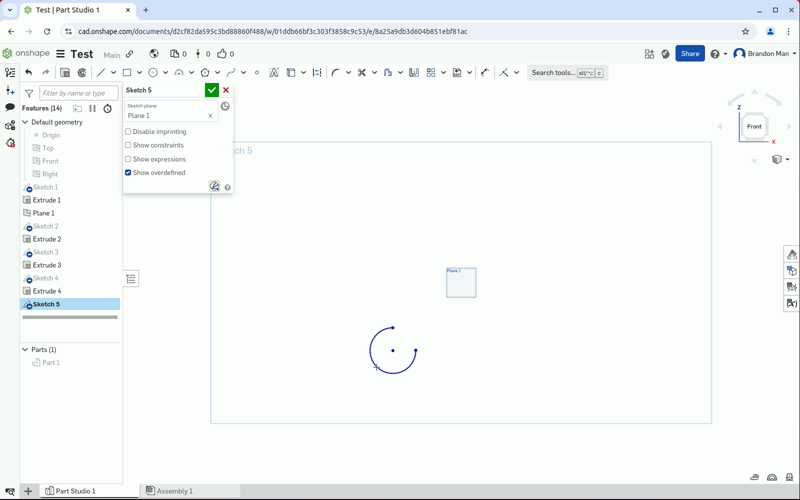
mouse_move(415, 350)
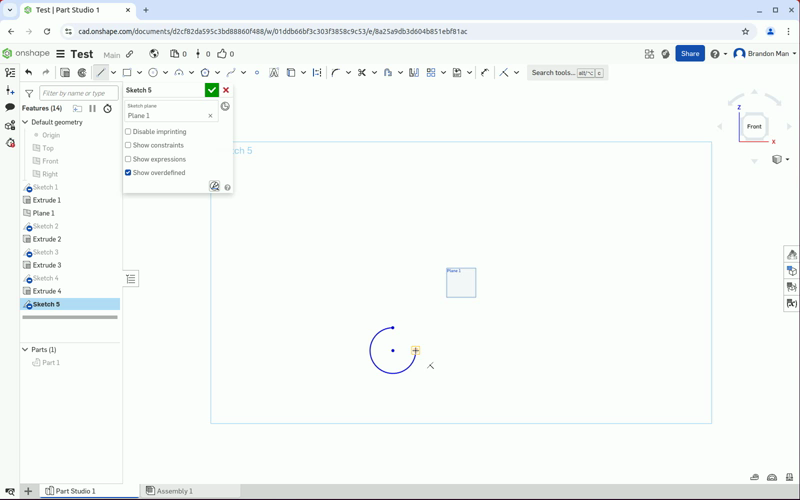
click(415, 350)
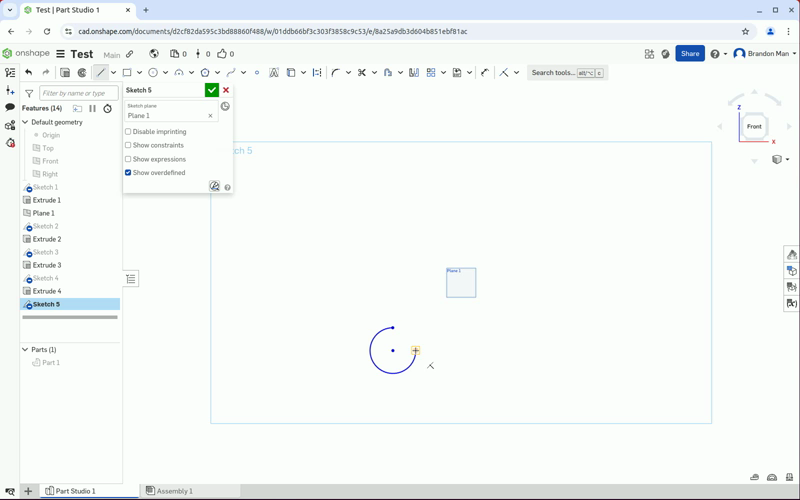
key_down(shift)
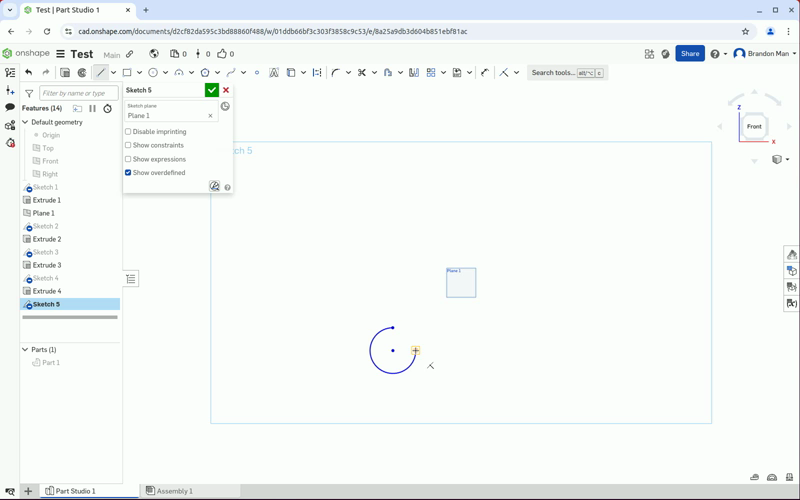
mouse_move(445, 350)
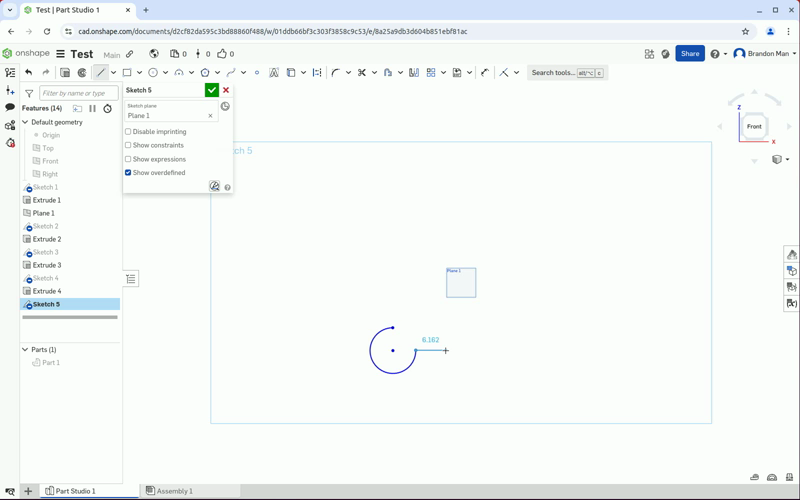
mouse_move(415, 327)
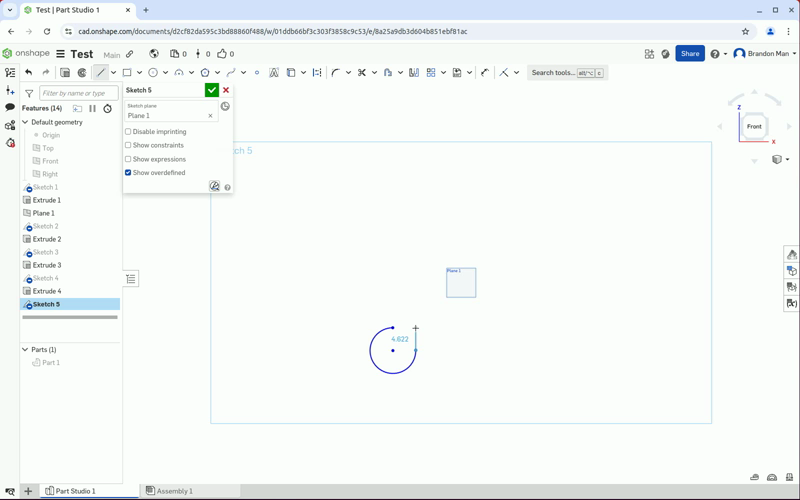
click(415, 327)
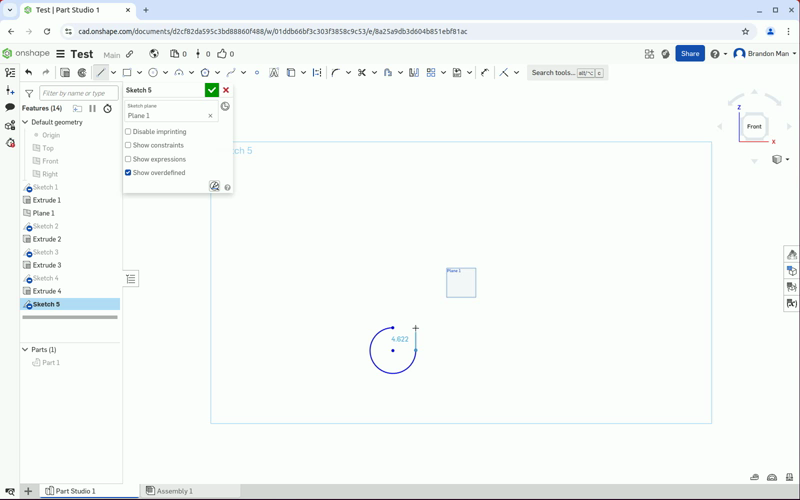
key_up(shift)
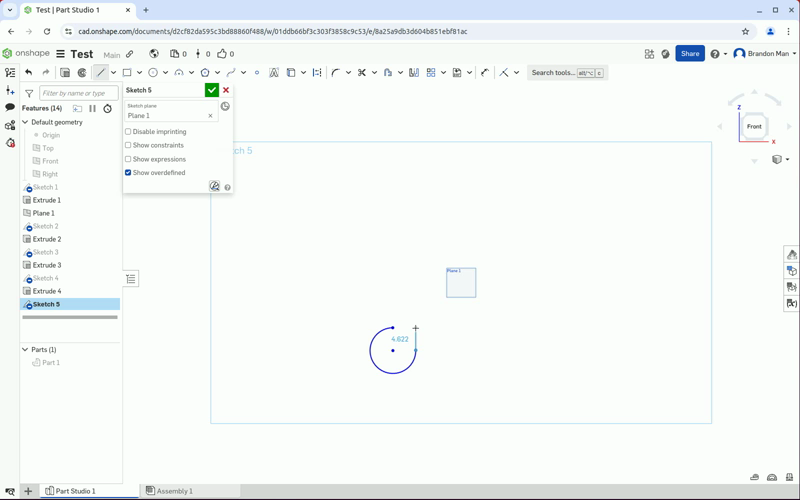
mouse_move(445, 327)
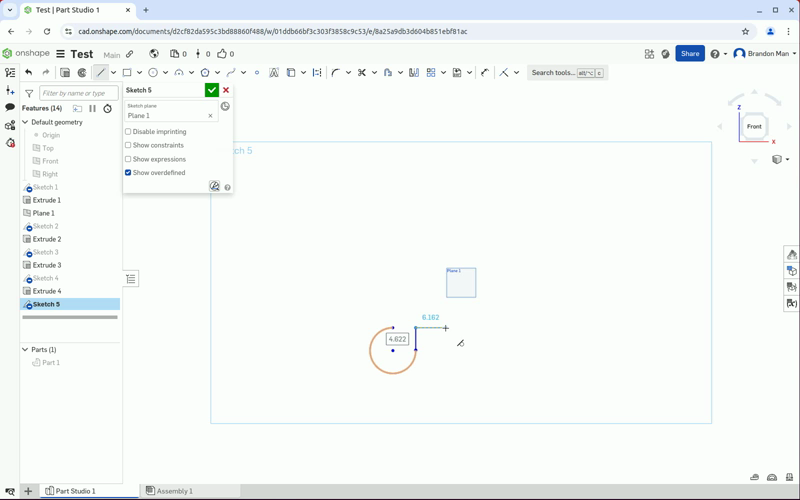
key_down(shift)
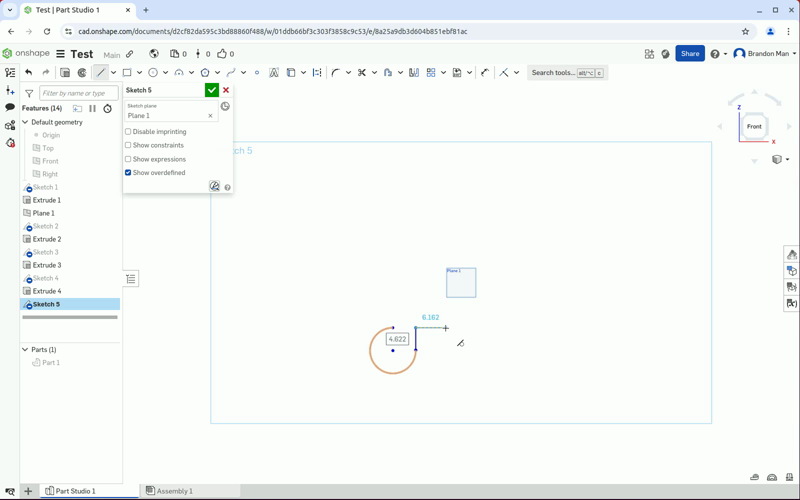
mouse_move(392, 327)
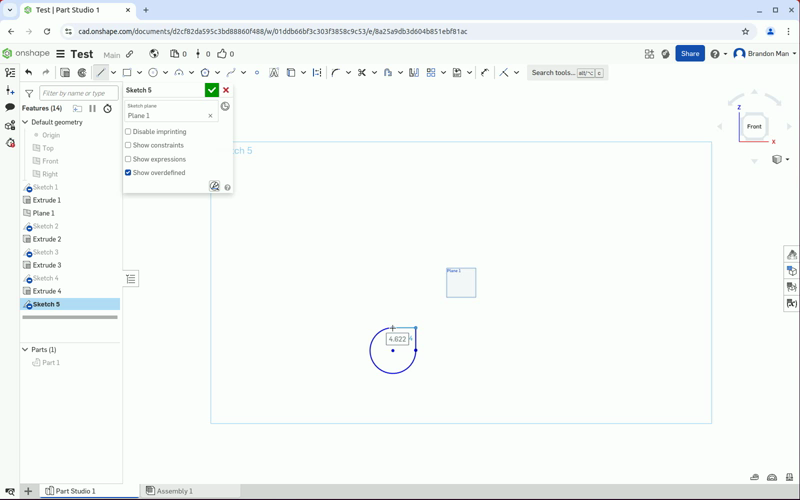
key_up(shift)
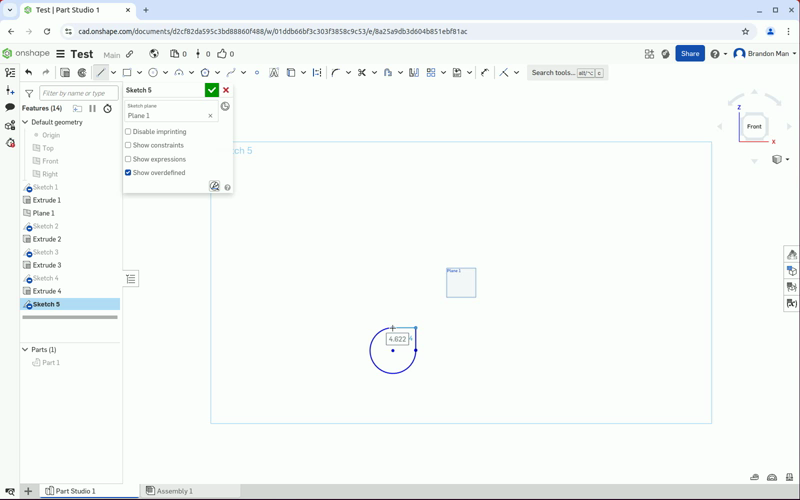
click(392, 327)
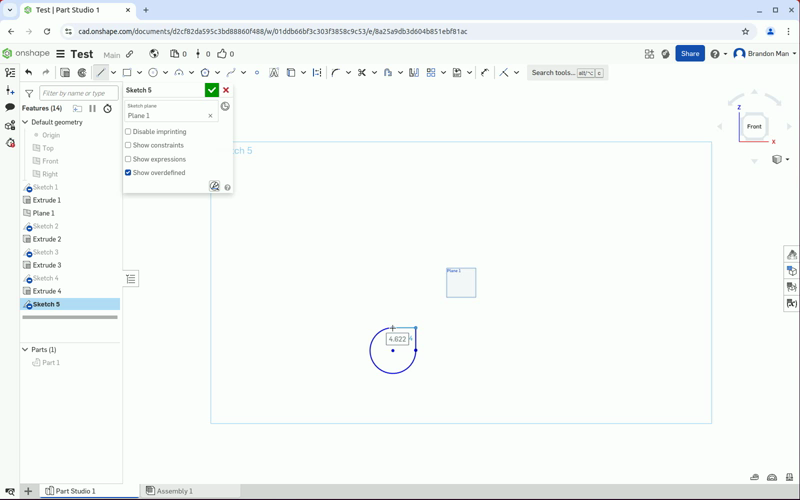
key(esc)
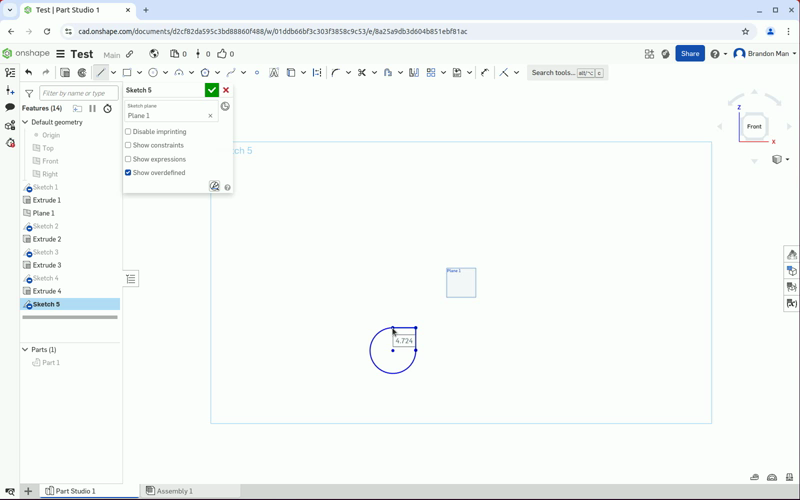
mouse_move(379, 338)
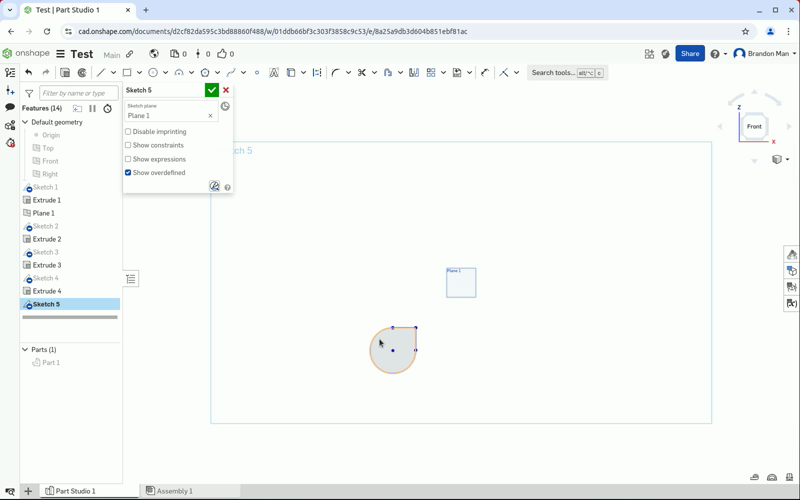
scroll(6)
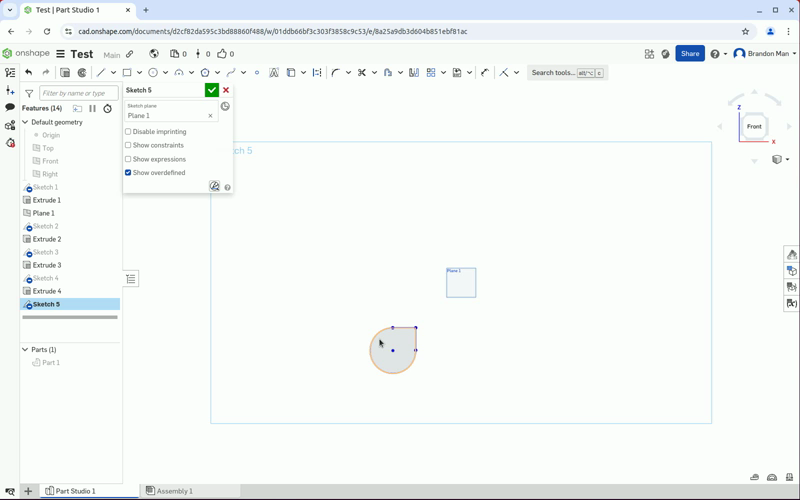
scroll(6)
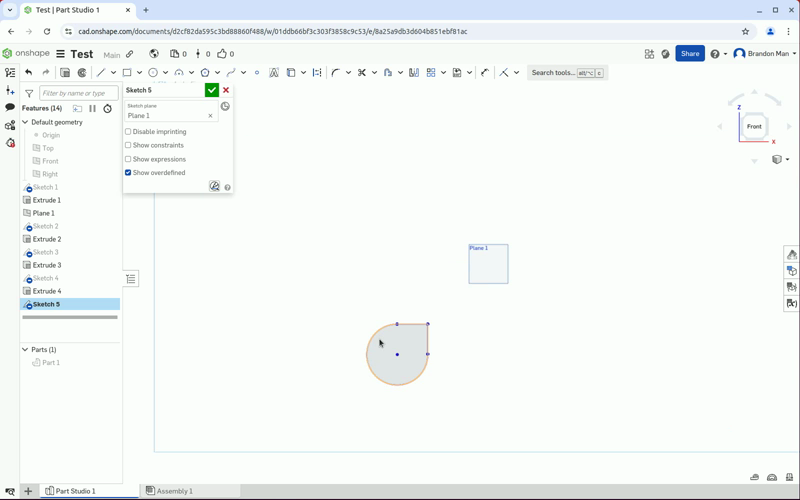
scroll(6)
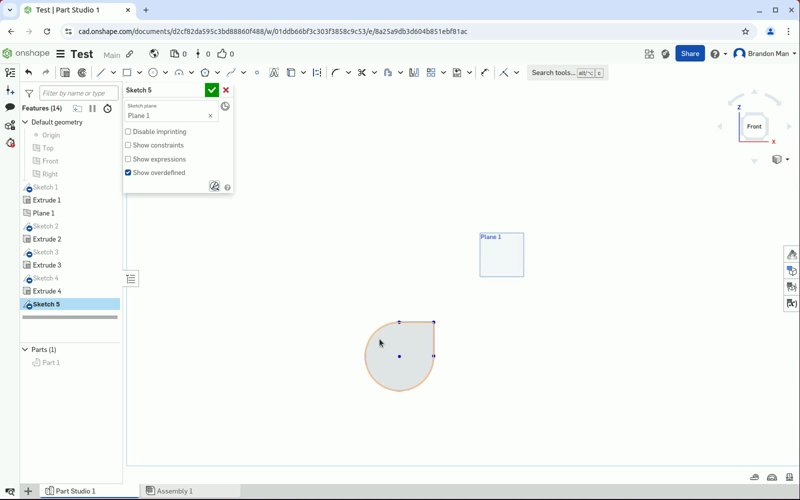
scroll(6)
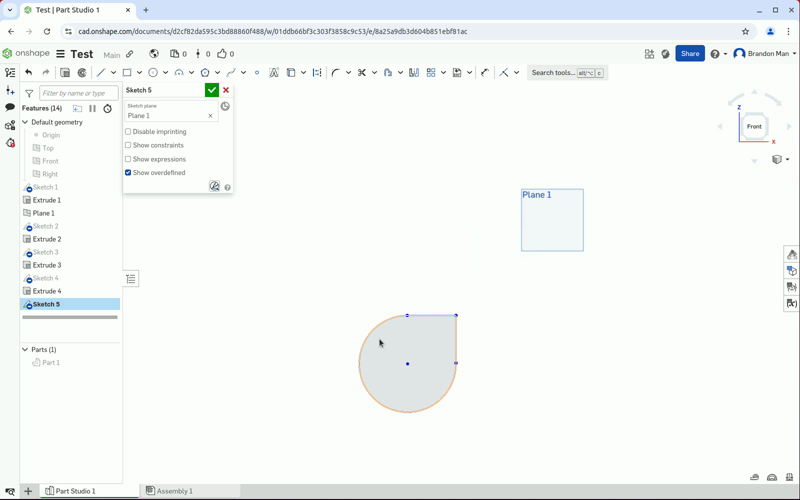
scroll(6)
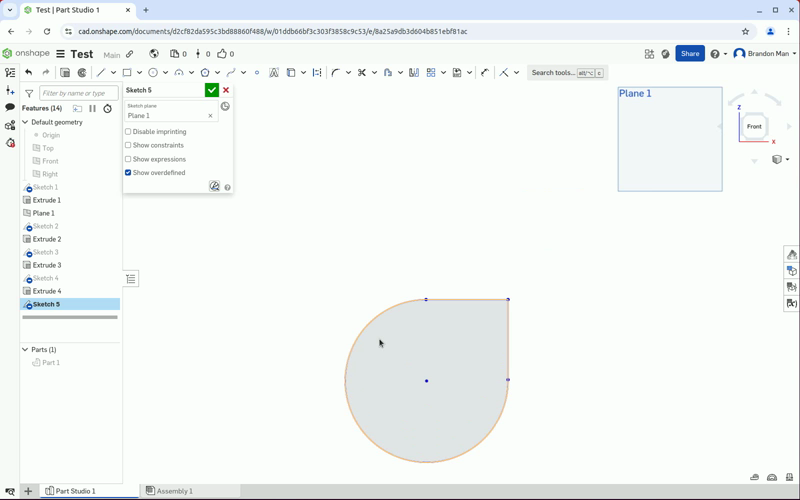
scroll(6)
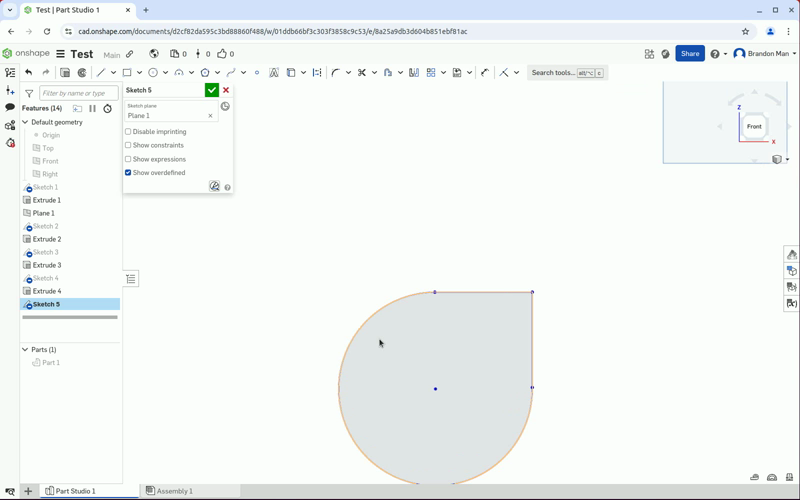
scroll(6)
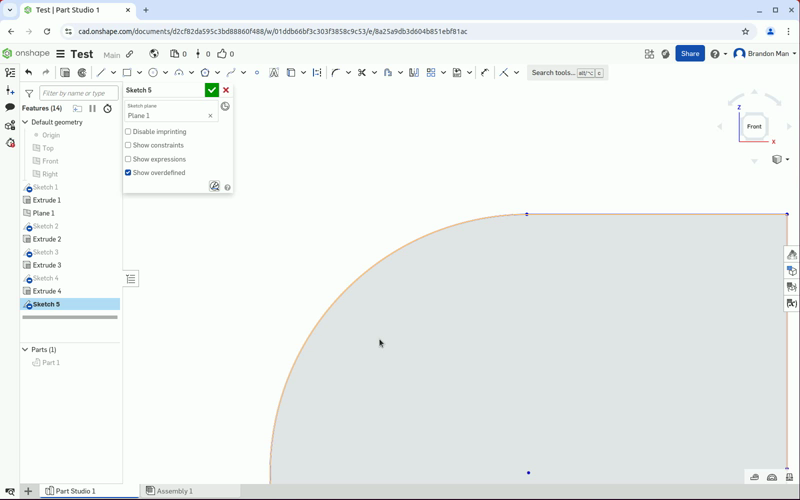
click(379, 338)
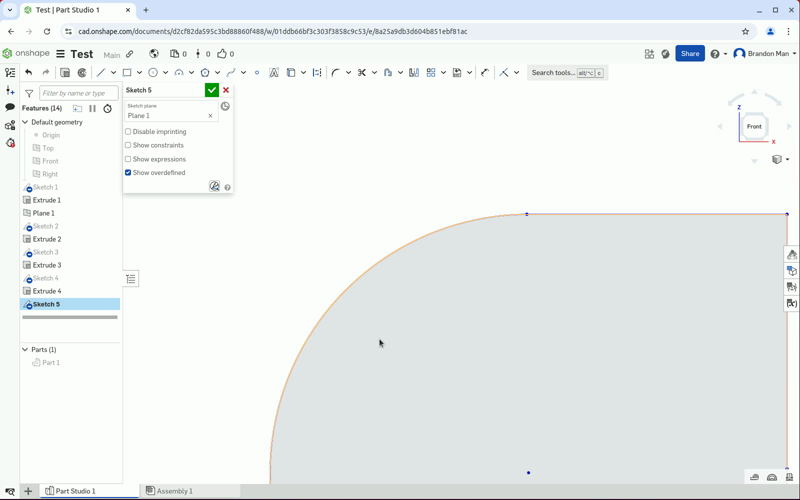
scroll(-6)
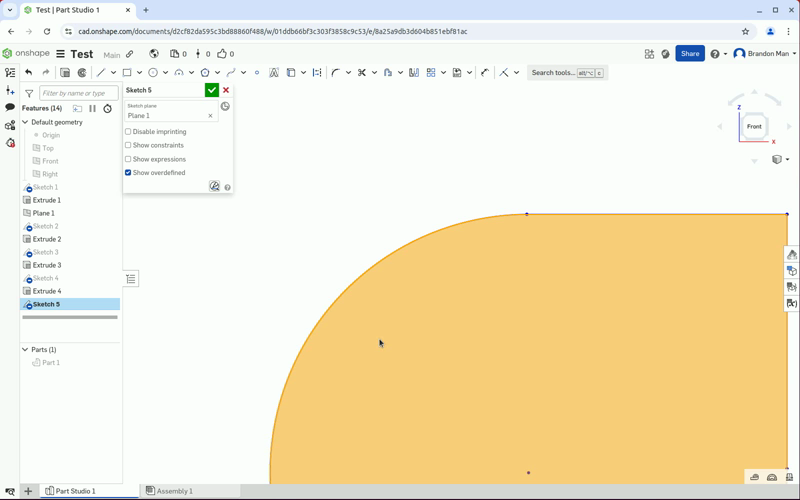
scroll(-6)
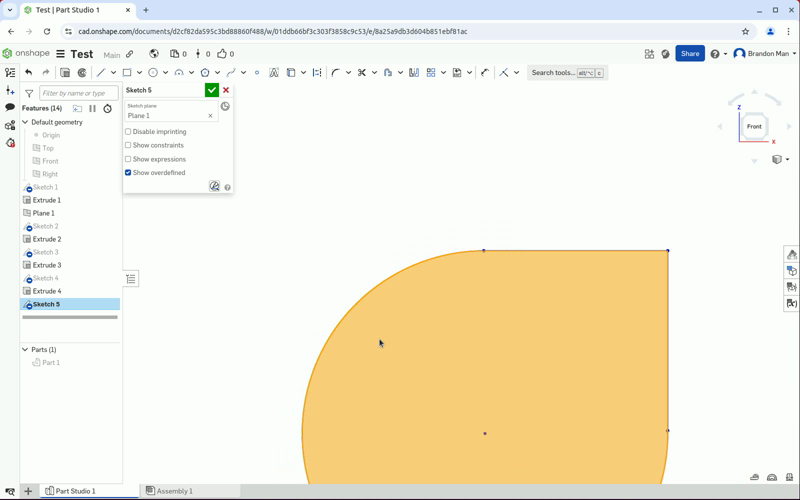
scroll(-6)
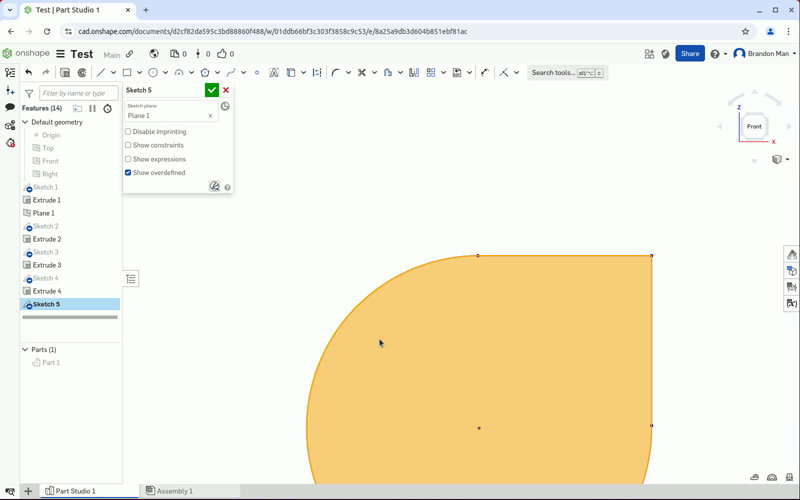
scroll(-6)
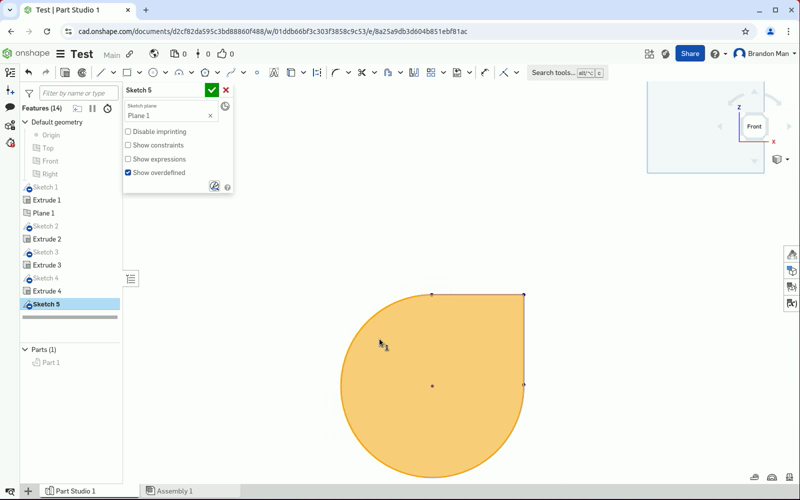
scroll(-6)
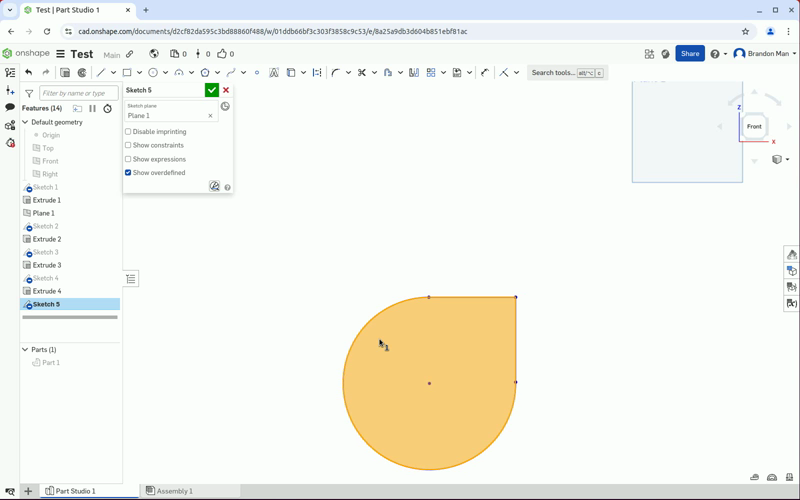
scroll(-6)
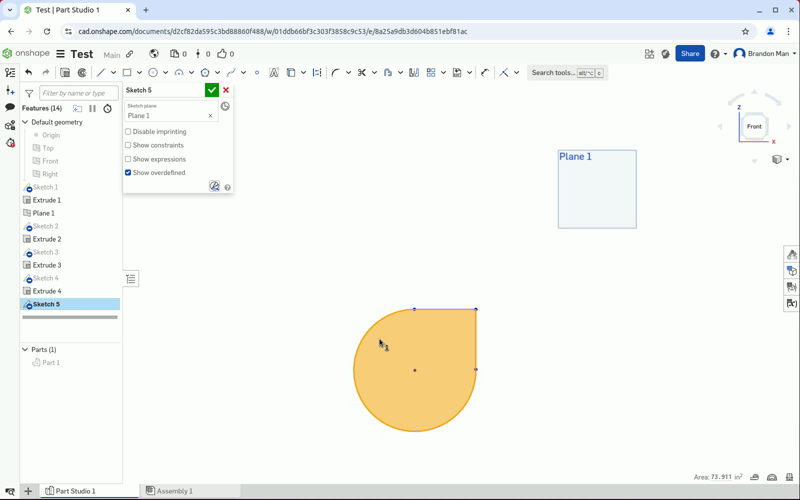
scroll(-6)
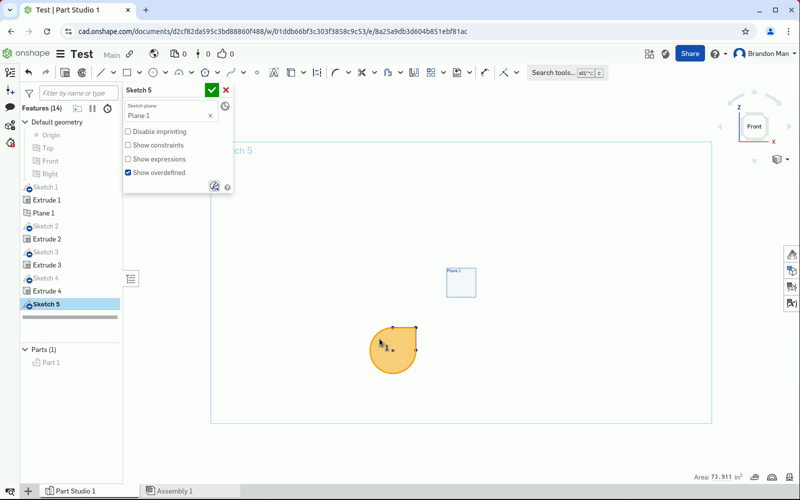
mouse_move(73, 352)
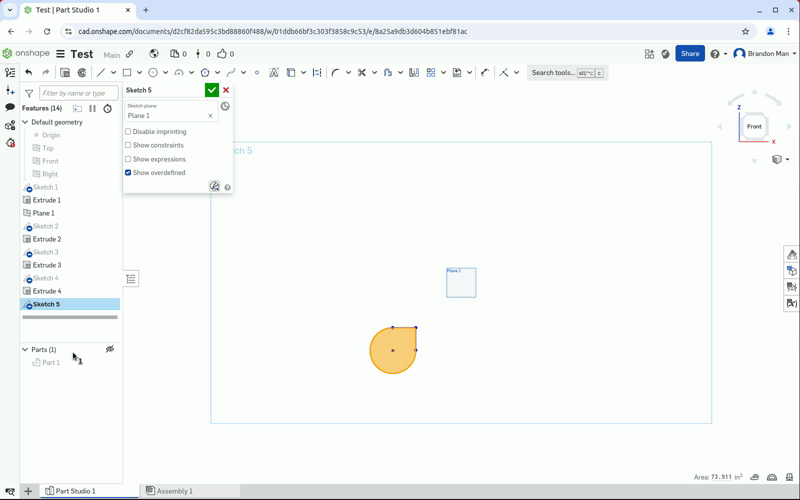
key(shift+y)
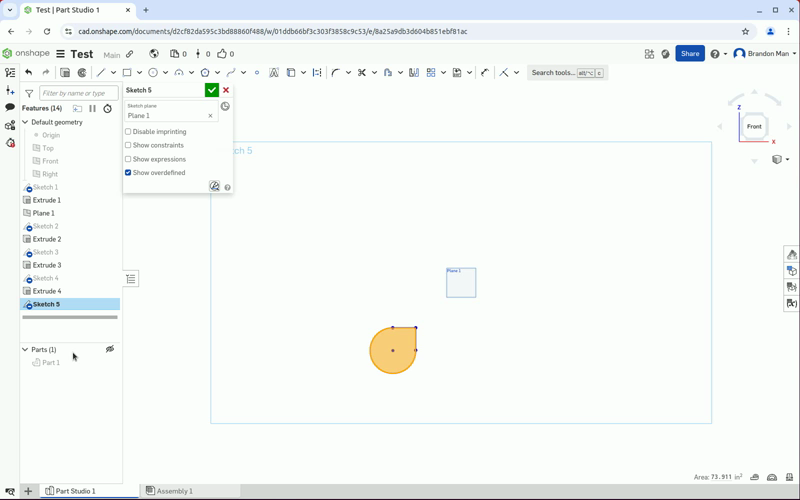
key(shift+e)
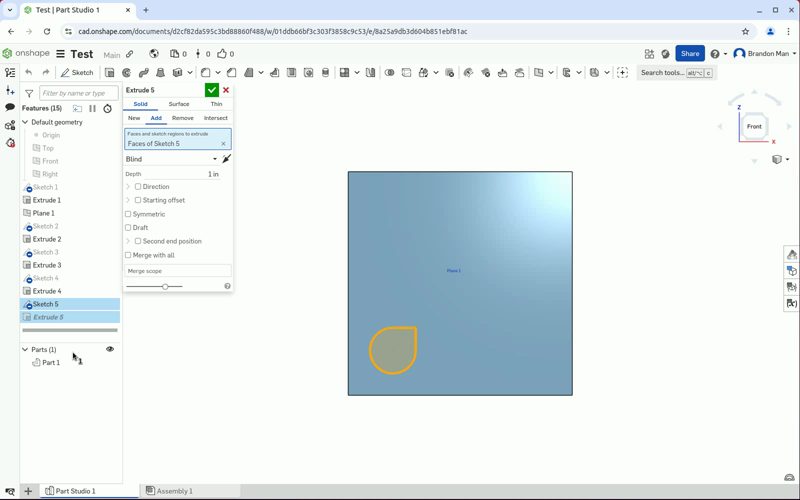
mouse_move(143, 106)
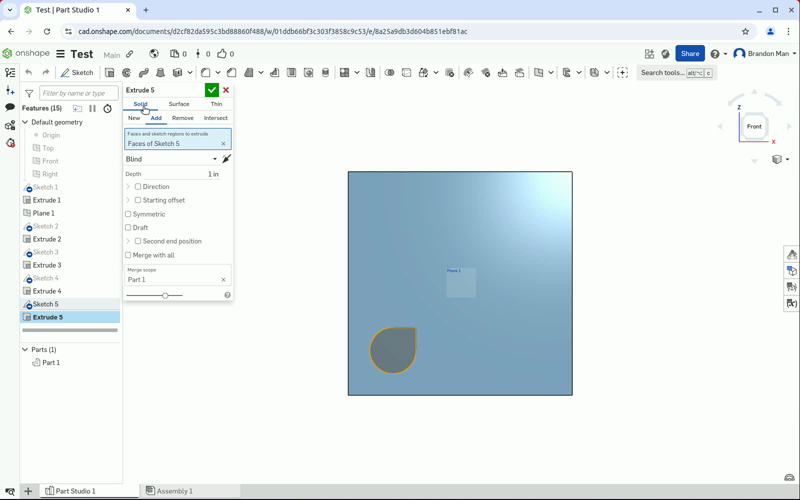
click(143, 106)
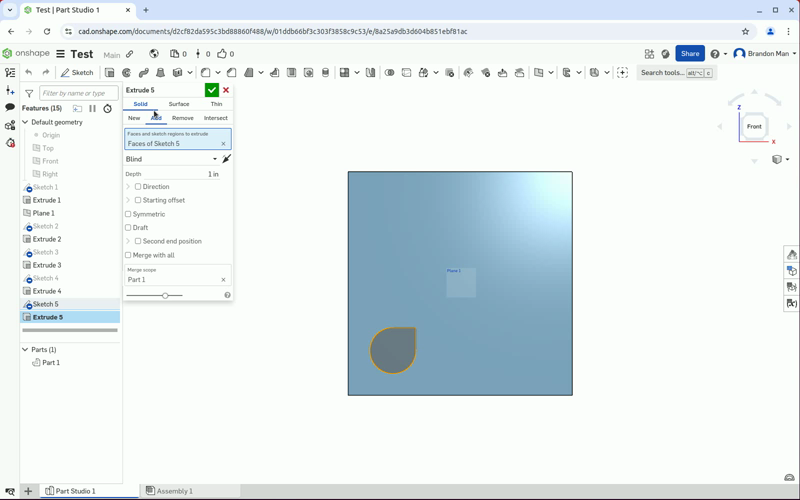
mouse_move(186, 120)
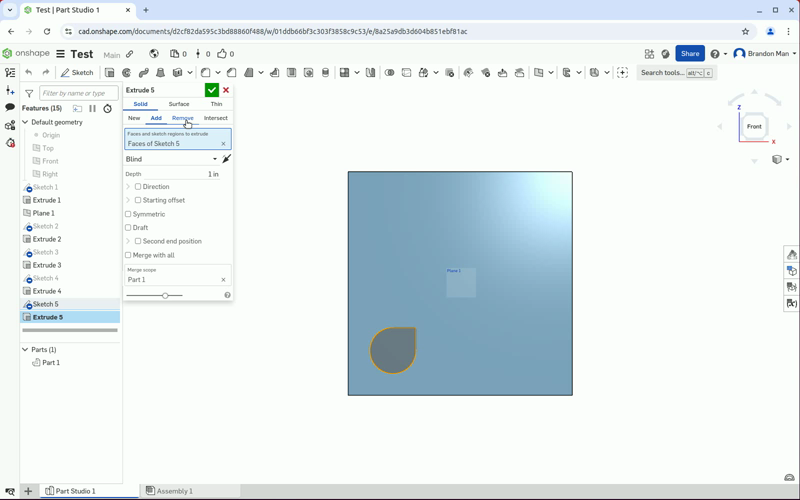
click(186, 120)
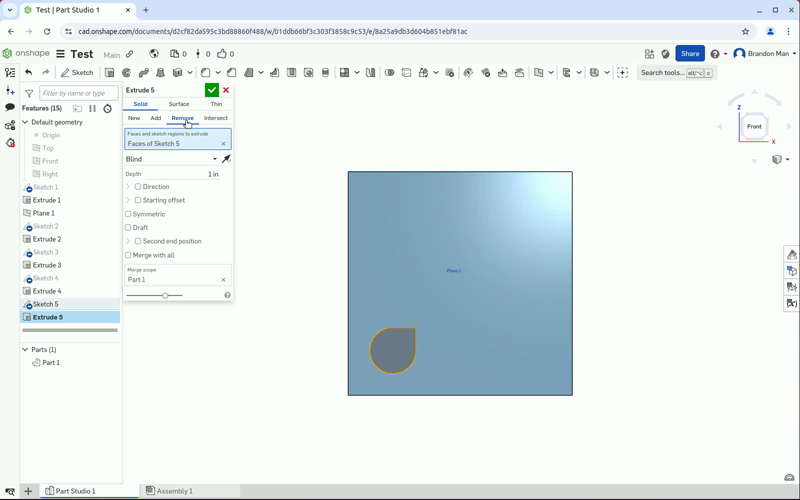
key(tab, 4)
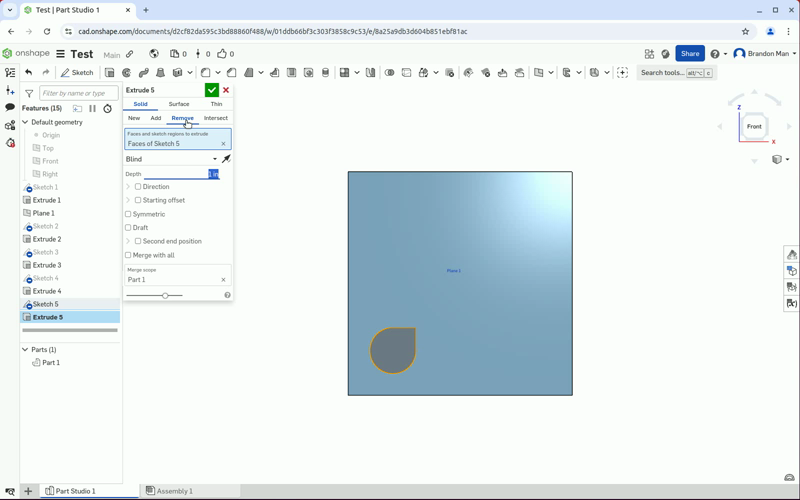
text(1.926)
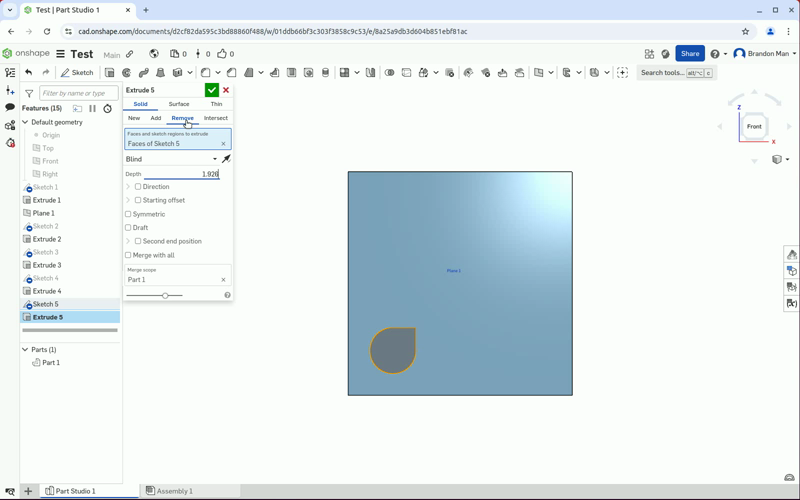
key(tab, 6)
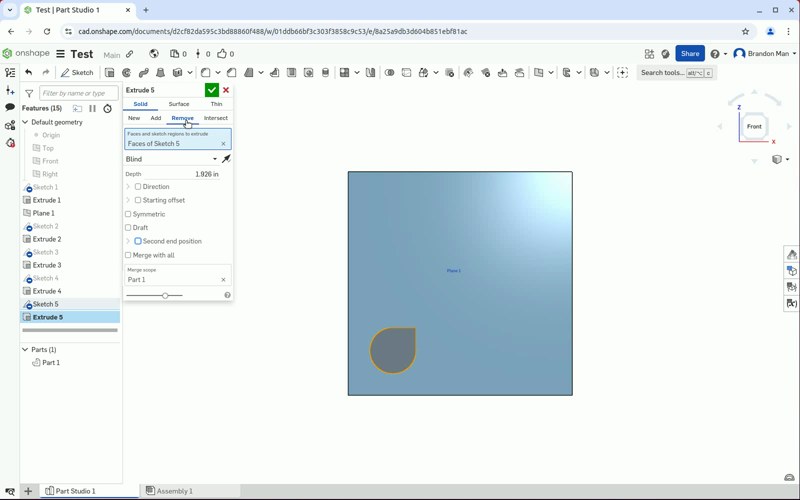
key(space)
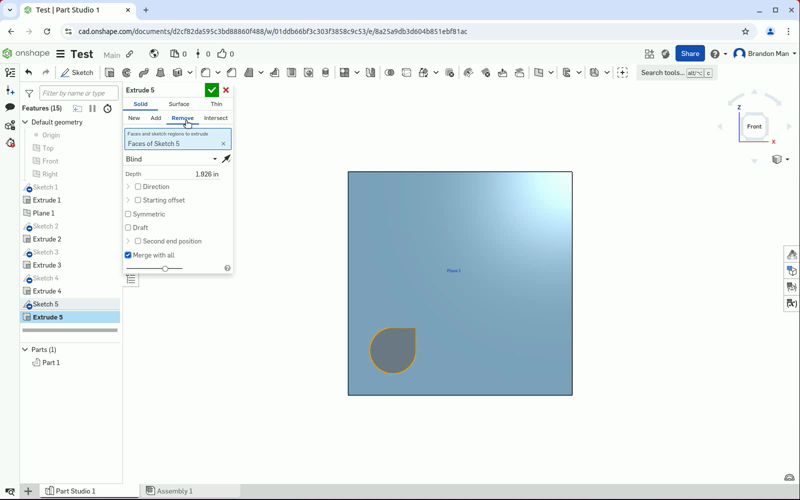
key(enter)
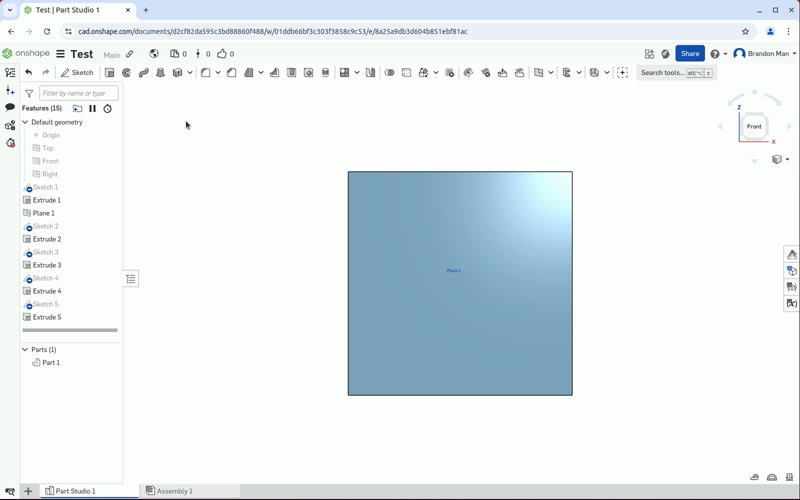
key(shift+h)
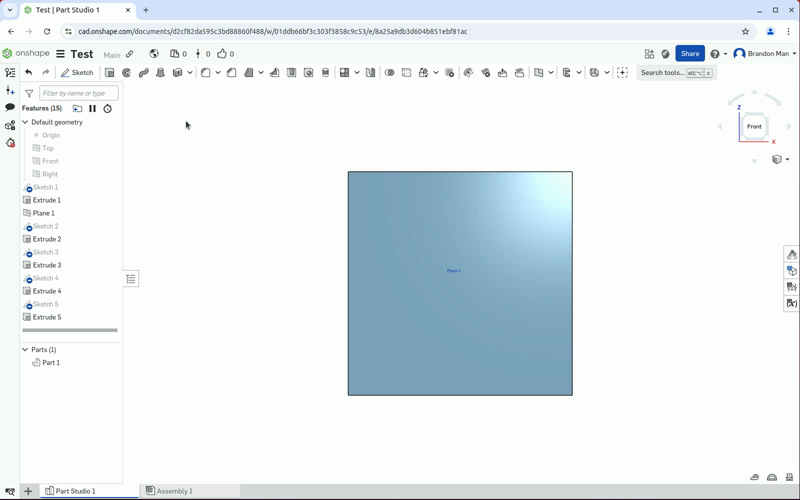
key(shift+h)
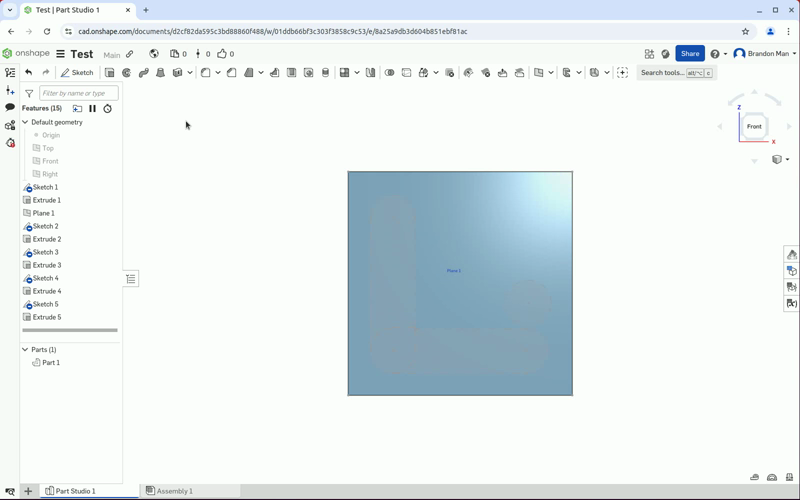
key(shift+7)
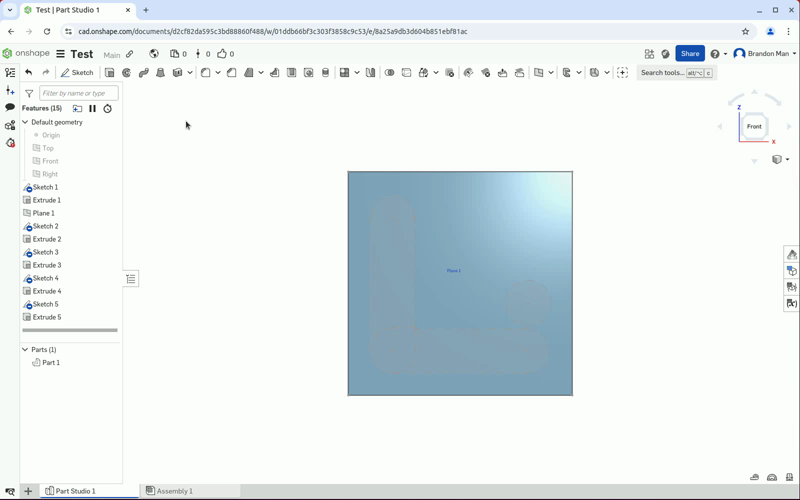
key(left, 2)
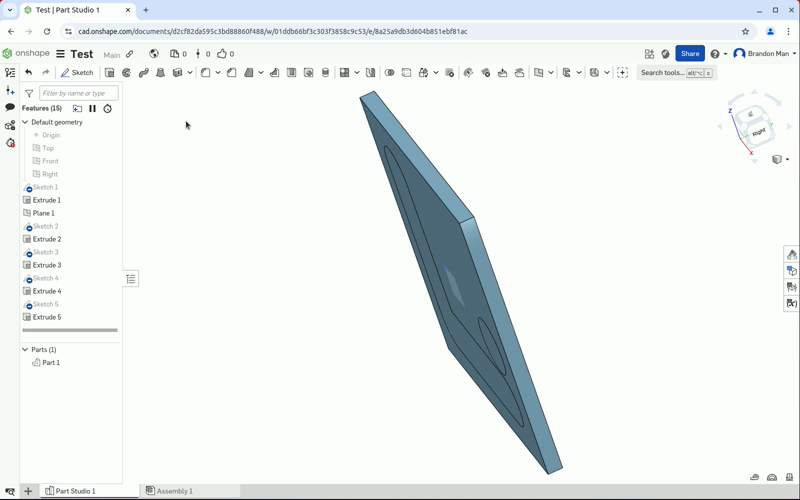
key(down, 2)
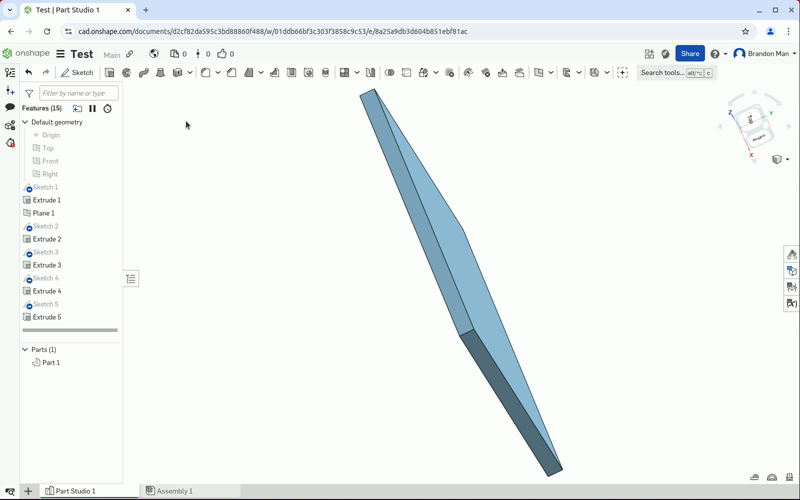
key(up, 2)
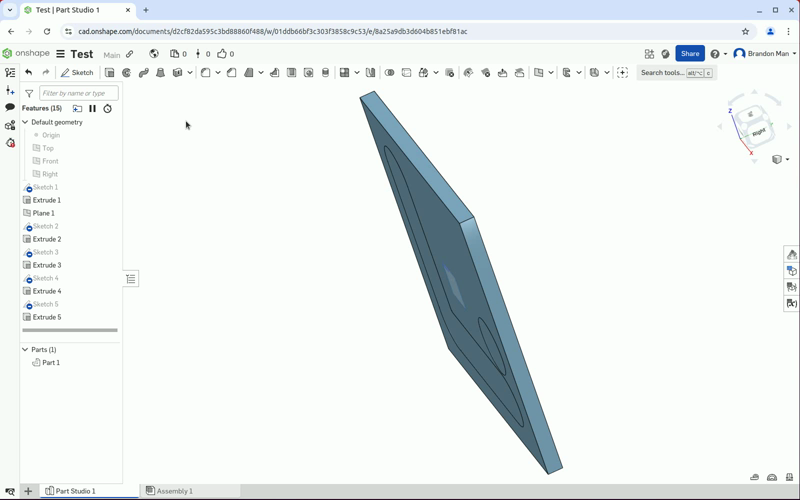
key(right, 2)
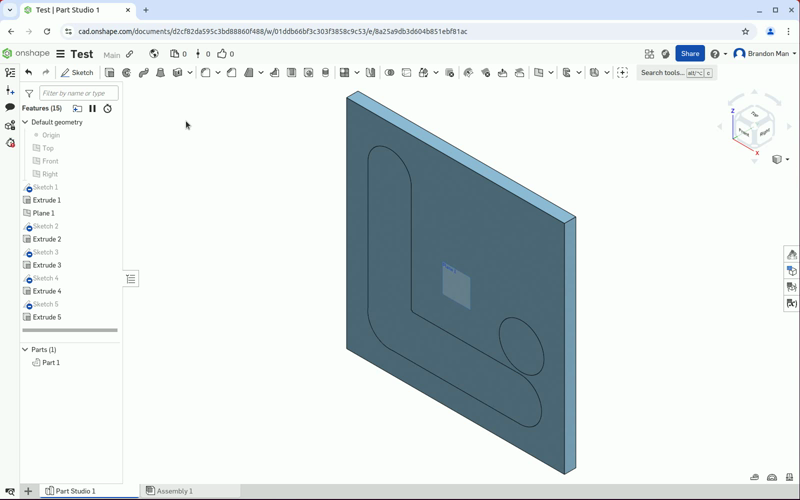
mouse_move(73, 189)
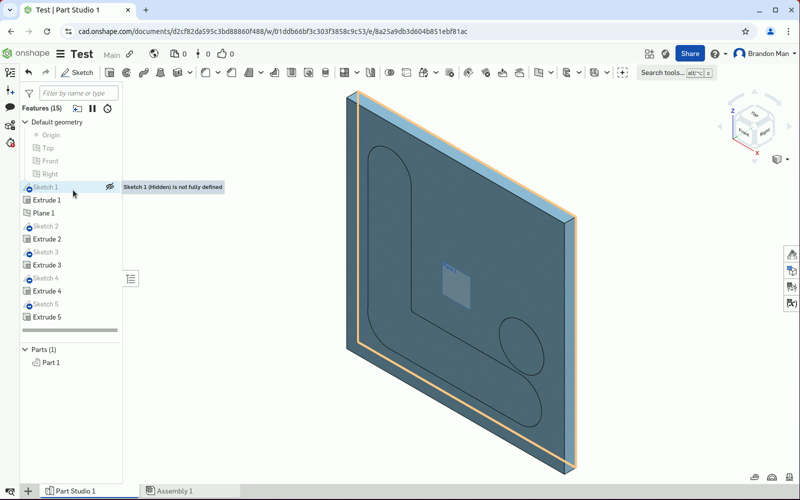
click(73, 189)